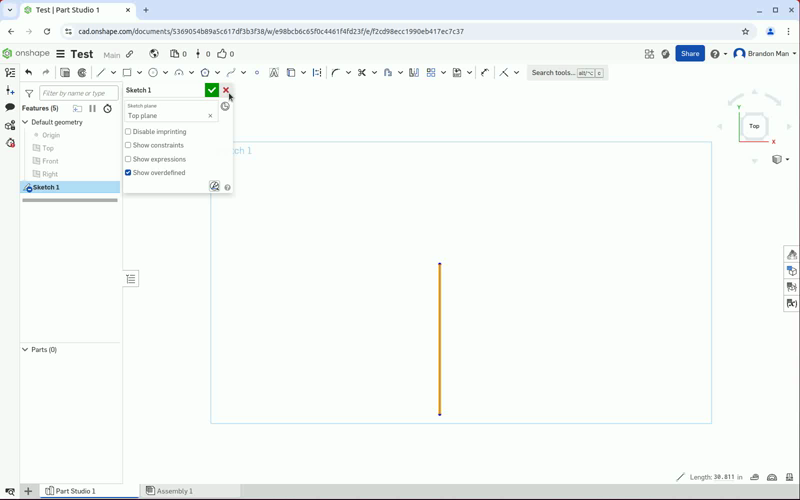
key(shift+h)
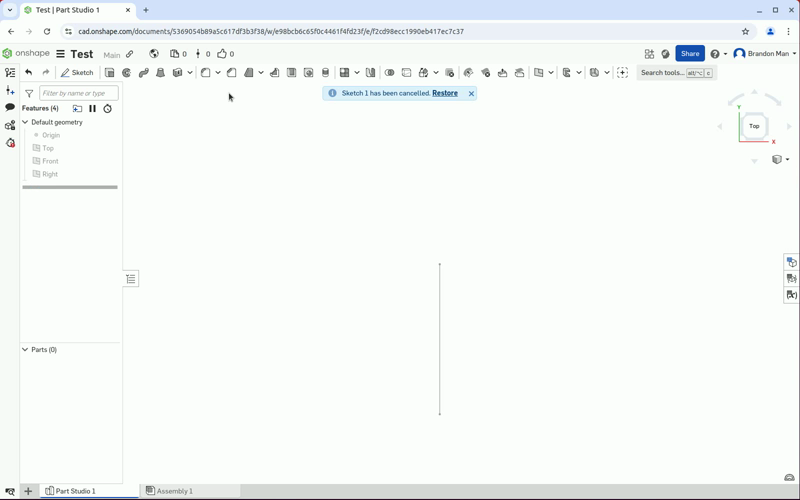
mouse_move(73, 352)
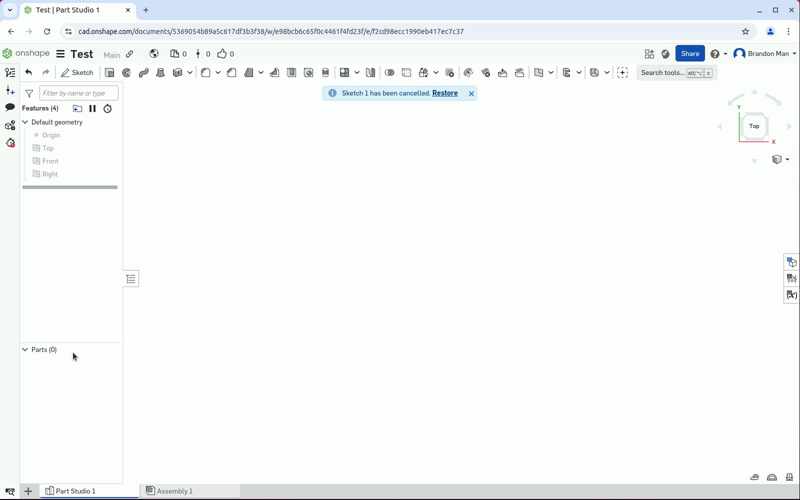
key(y)
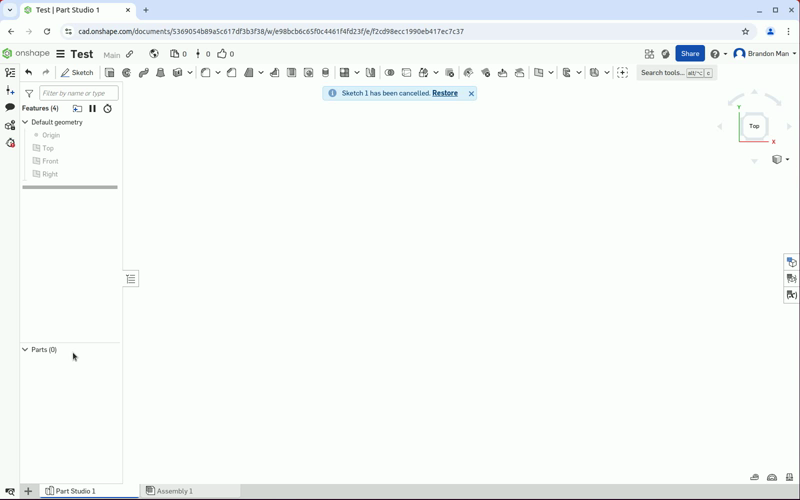
key(shift+p)
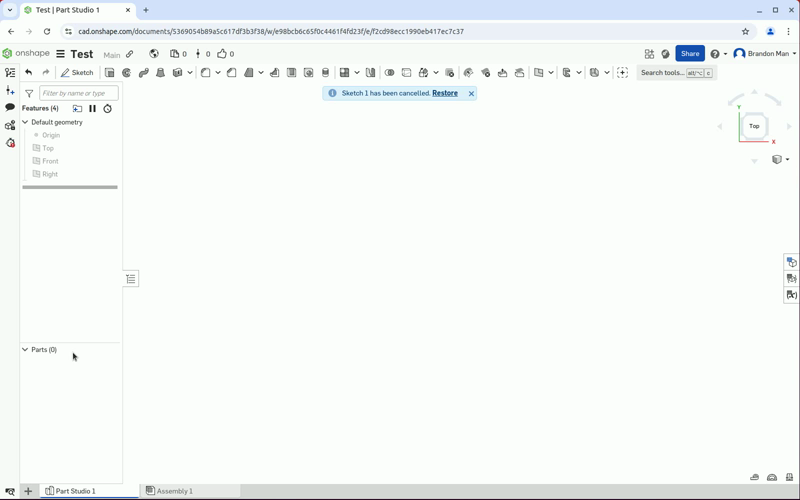
key(space)
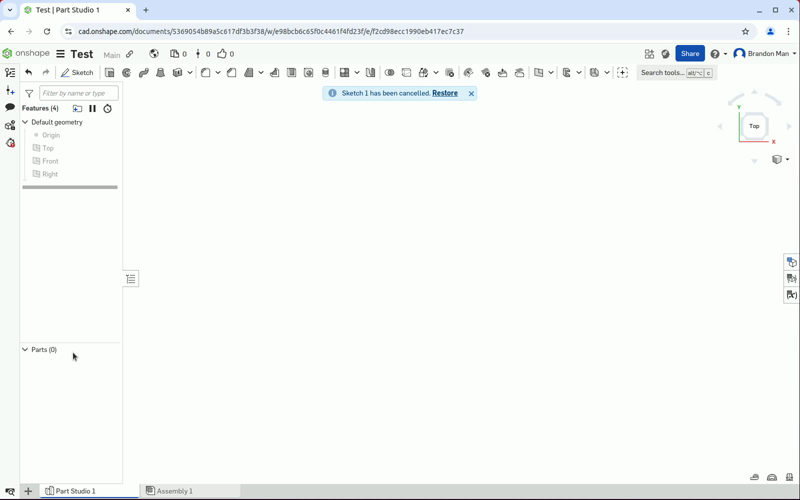
key_down(shift)
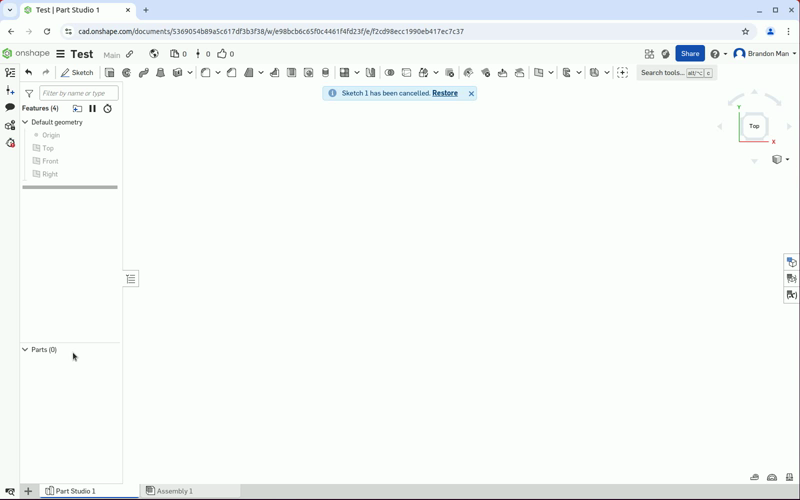
key(up)
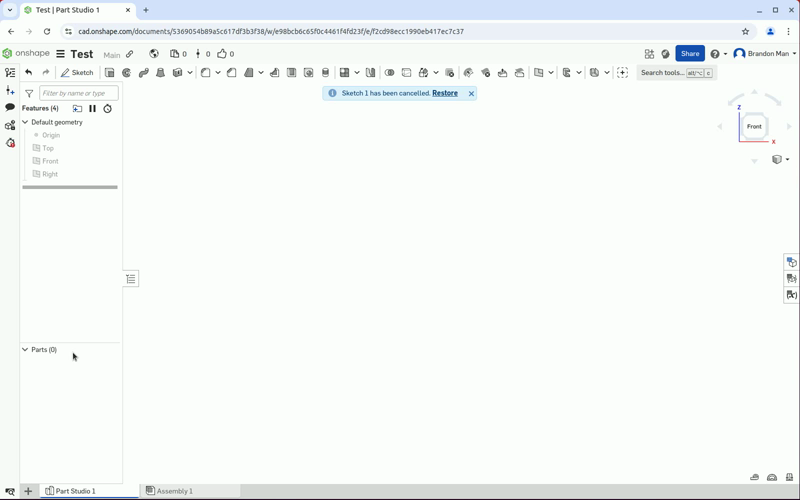
key_up(shift)
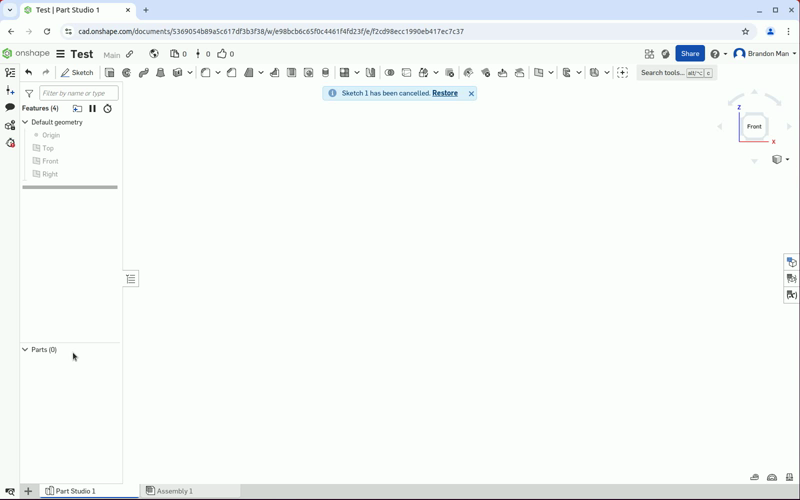
mouse_move(73, 352)
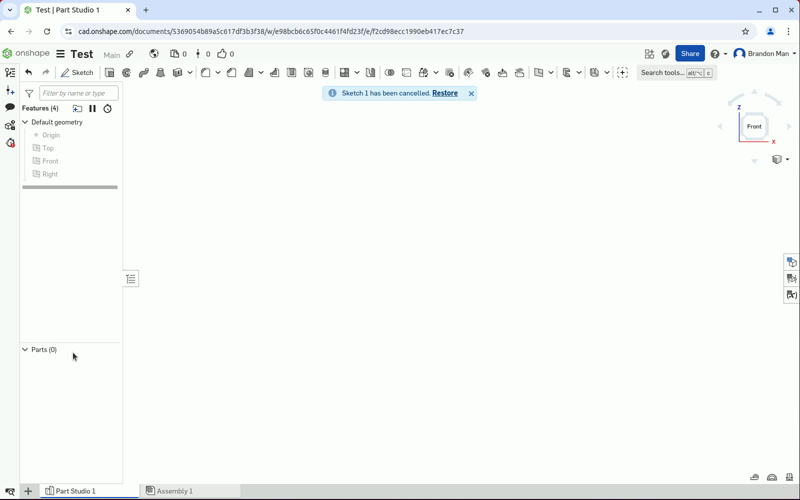
key(shift+y)
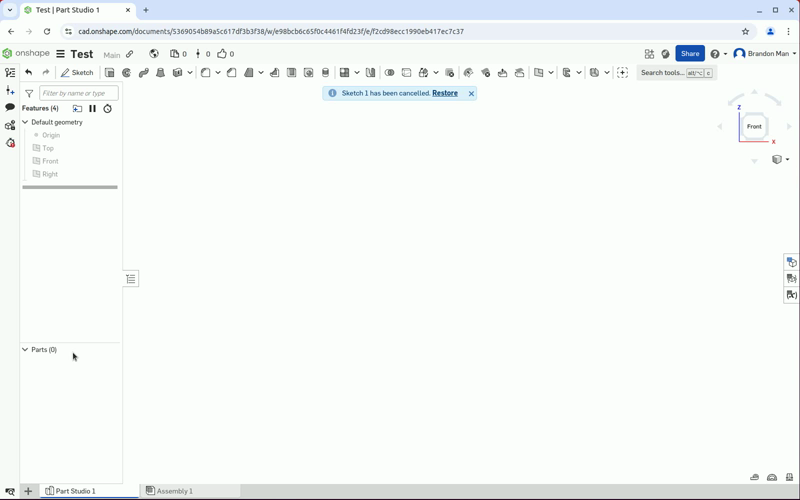
key(shift+s)
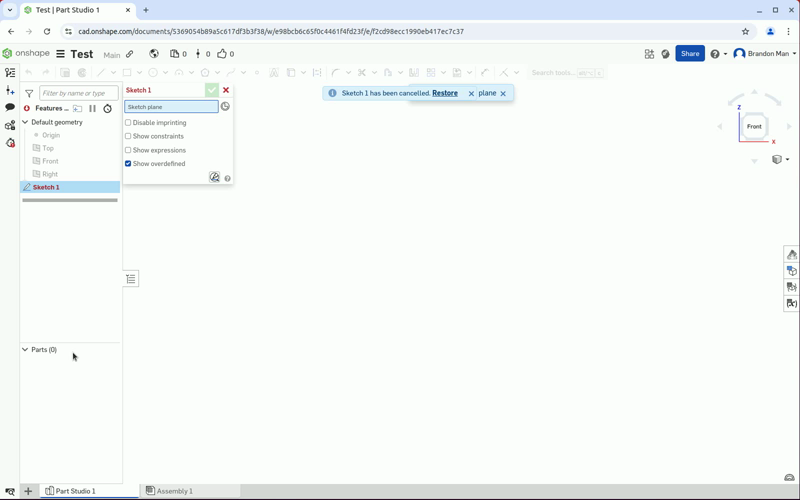
mouse_move(73, 163)
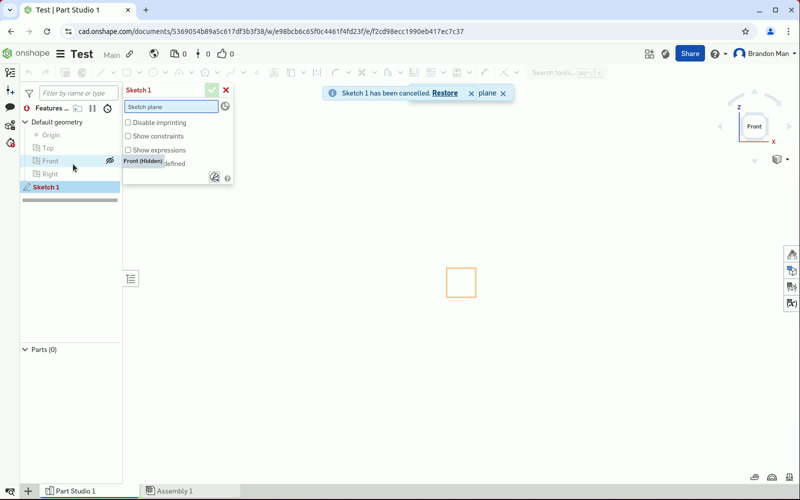
click(73, 163)
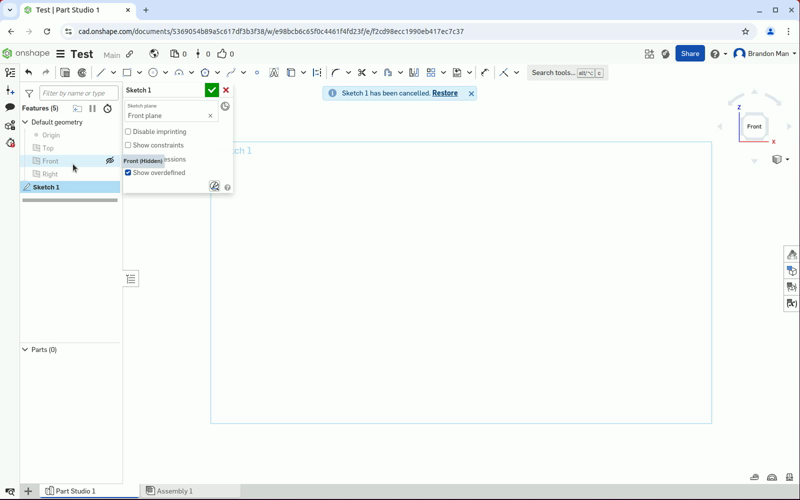
mouse_move(73, 352)
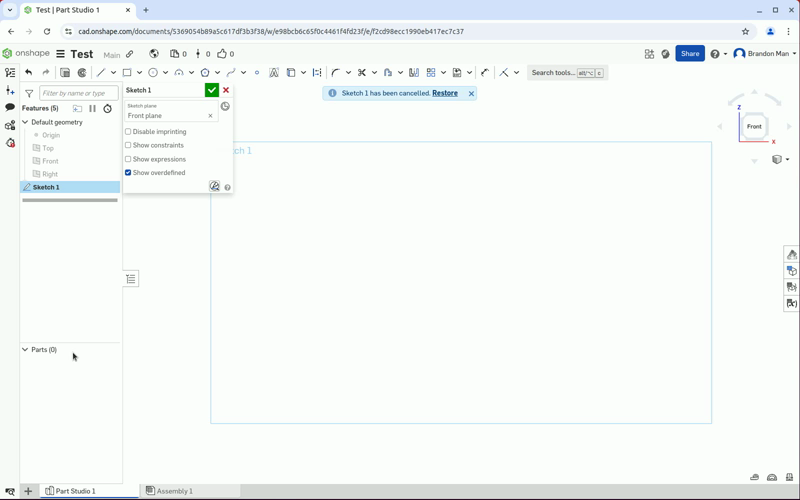
key(y)
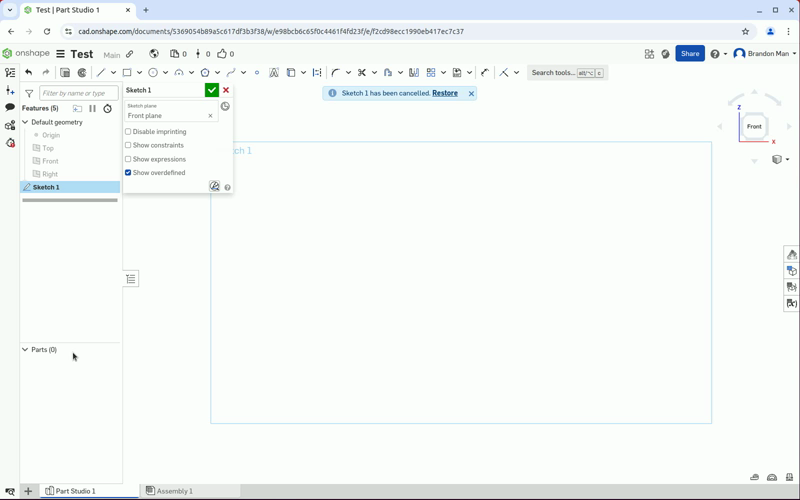
key(c)
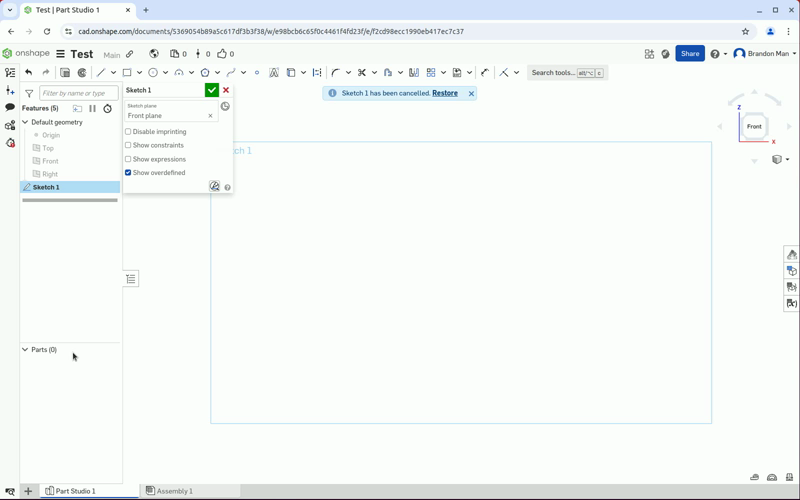
key_down(shift)
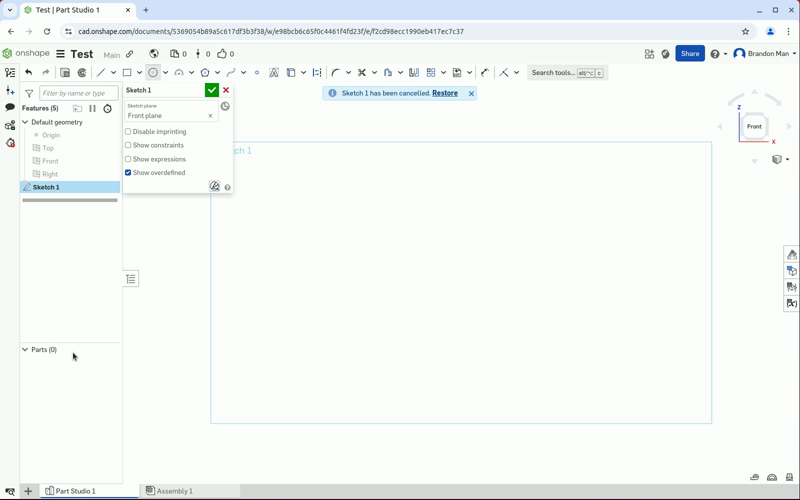
mouse_move(461, 282)
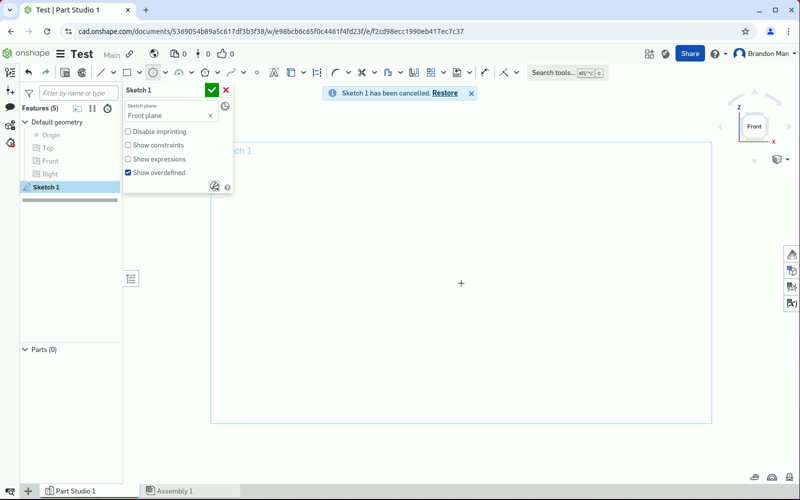
click(461, 282)
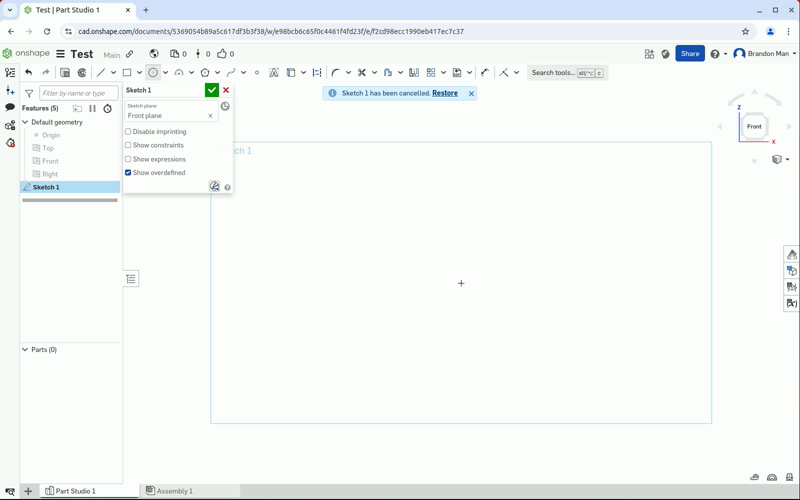
key_up(shift)
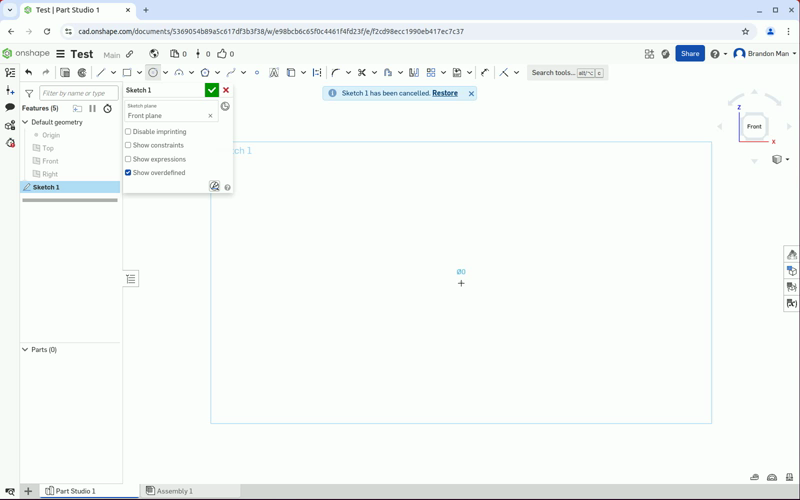
mouse_move(478, 282)
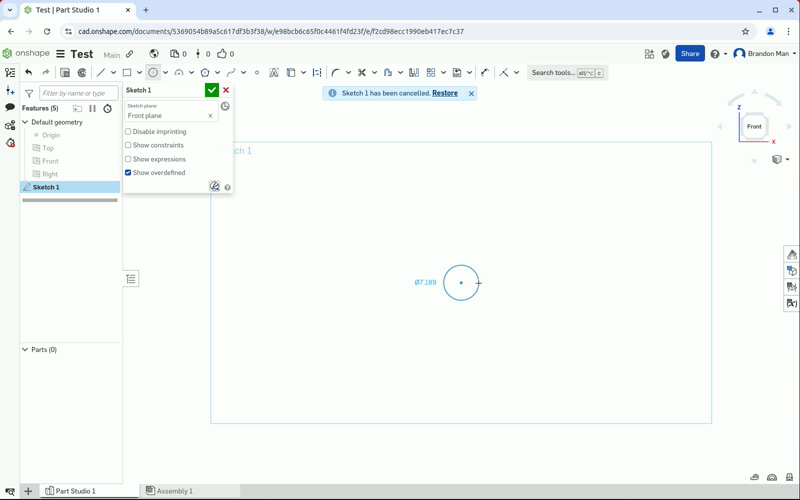
click(478, 282)
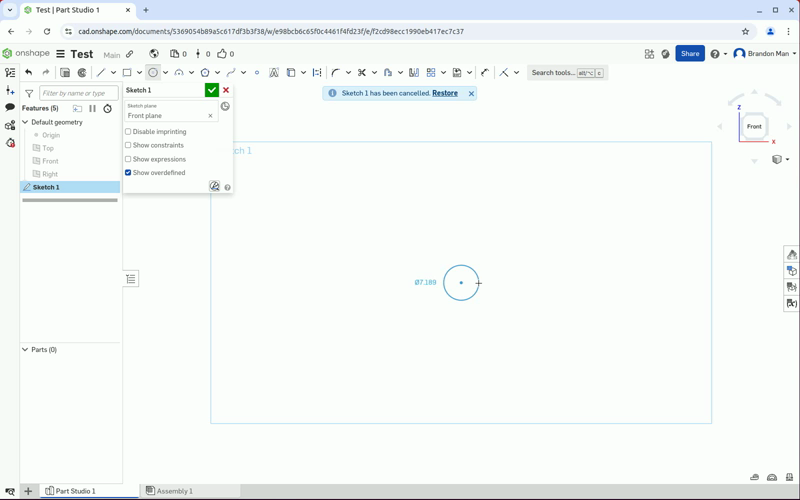
key(esc)
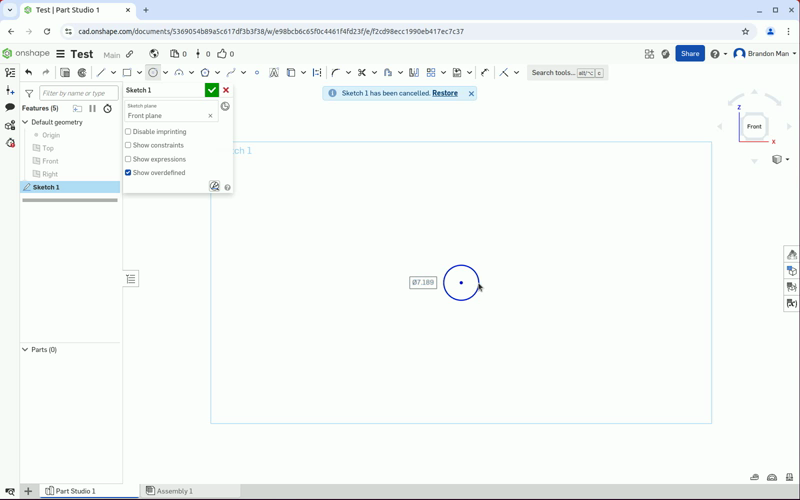
key(c)
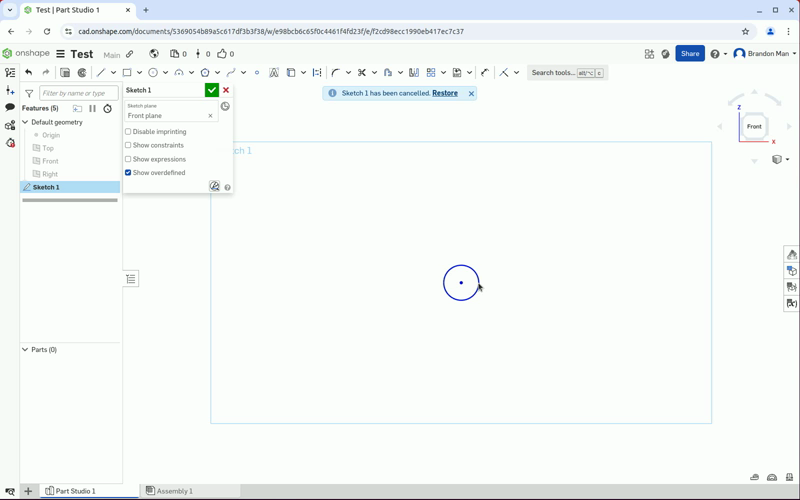
key_down(shift)
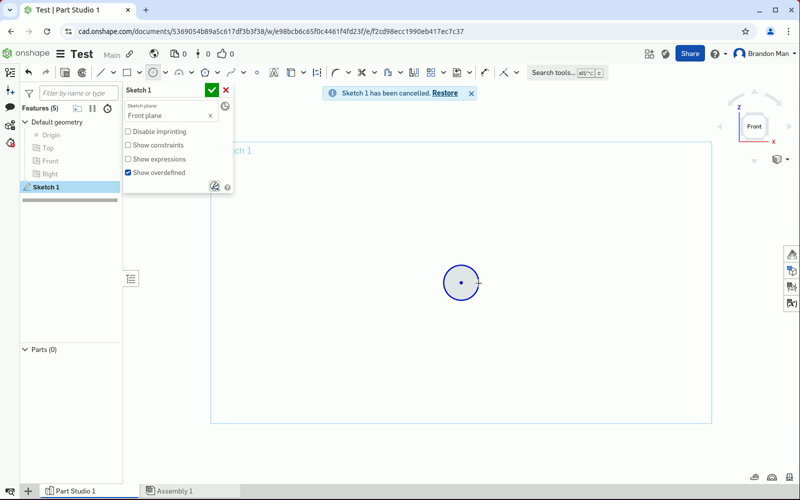
mouse_move(461, 282)
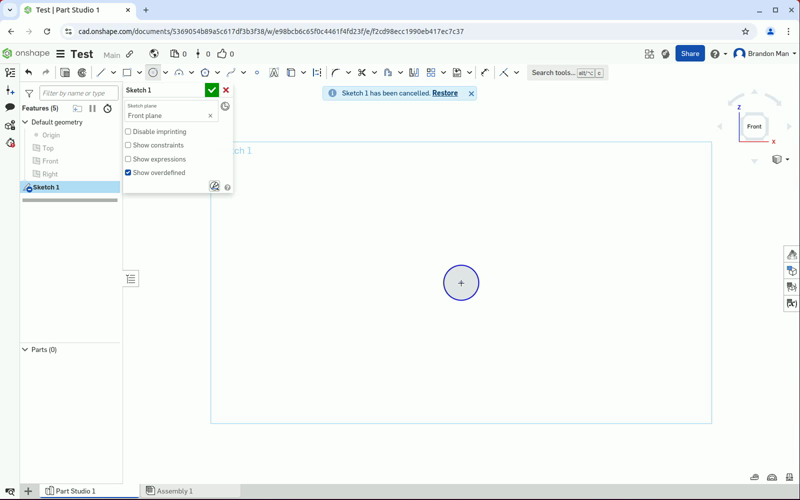
click(461, 282)
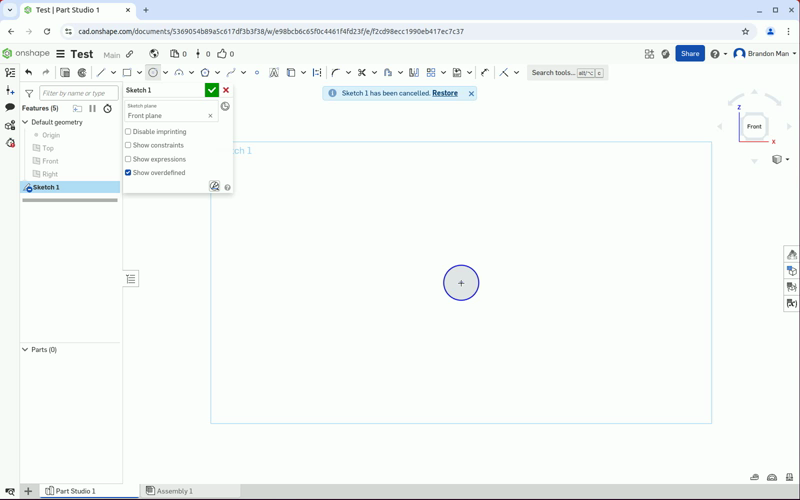
key_up(shift)
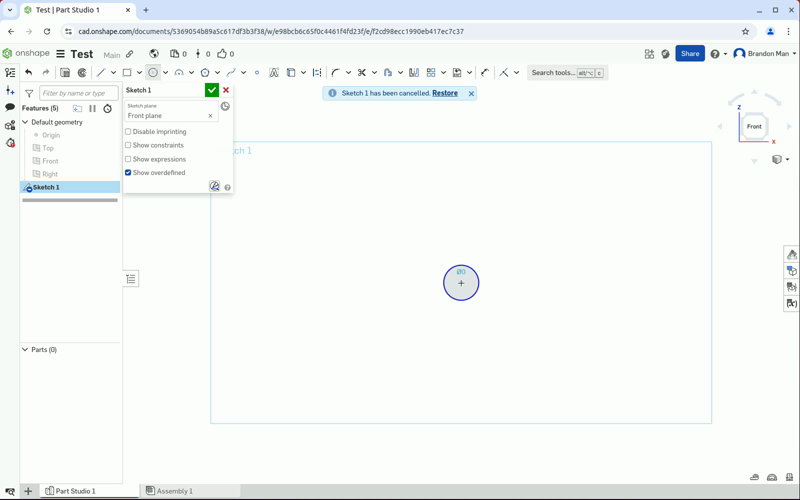
mouse_move(476, 282)
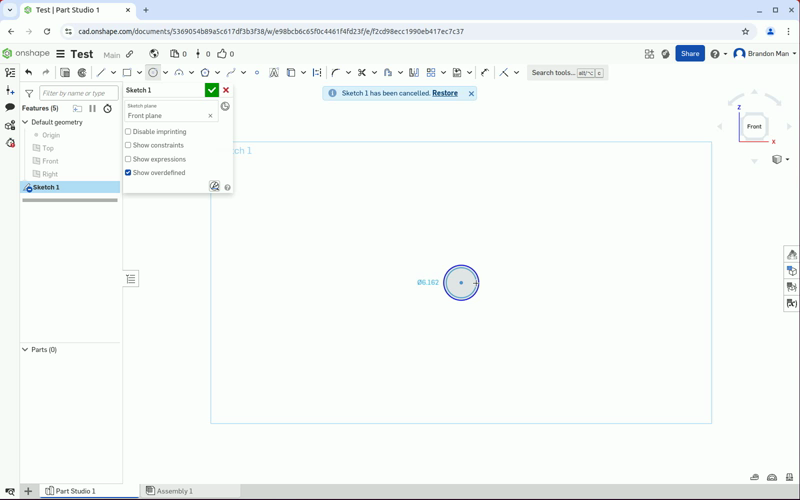
scroll(6)
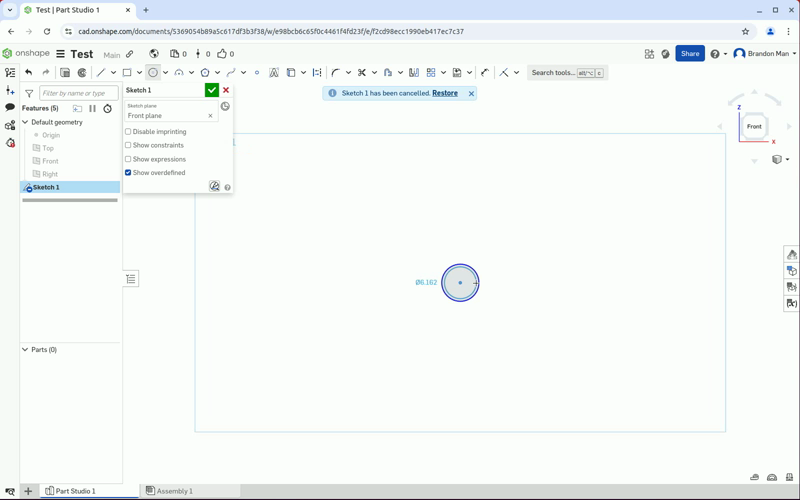
scroll(6)
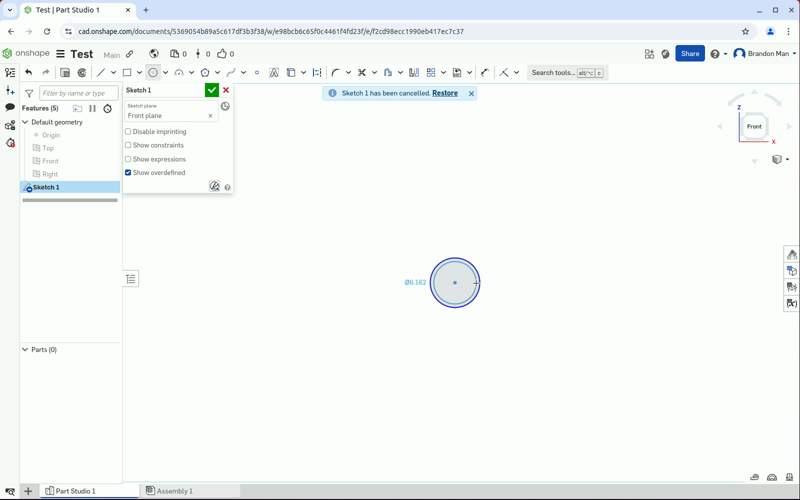
scroll(6)
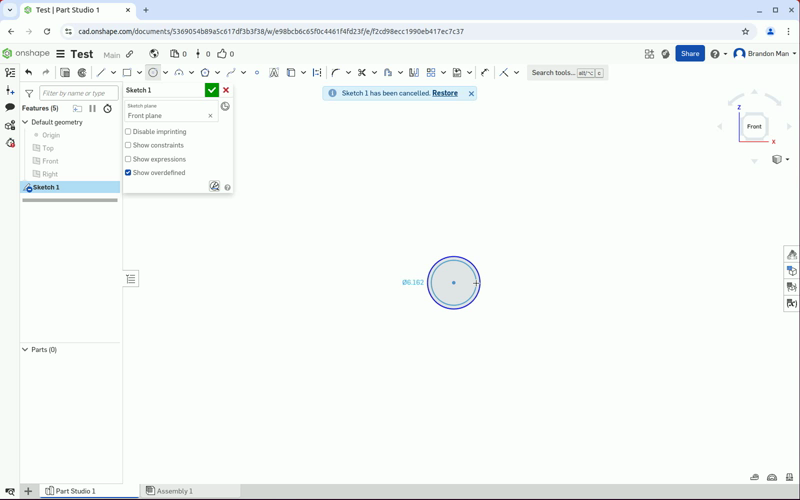
scroll(6)
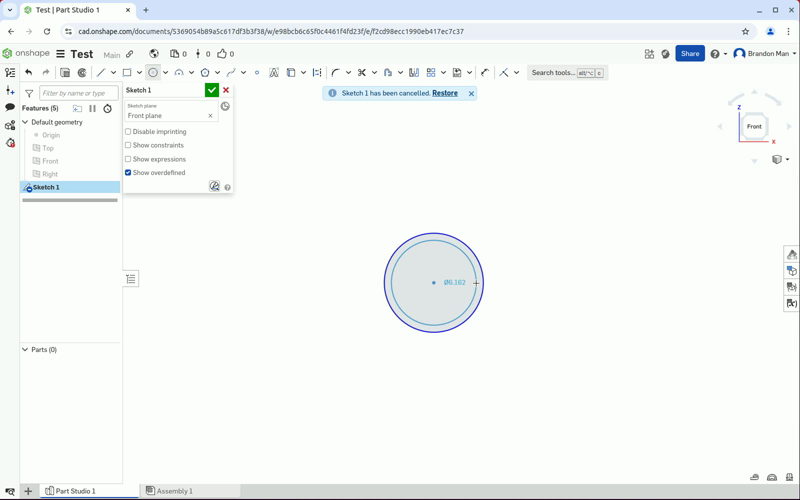
scroll(6)
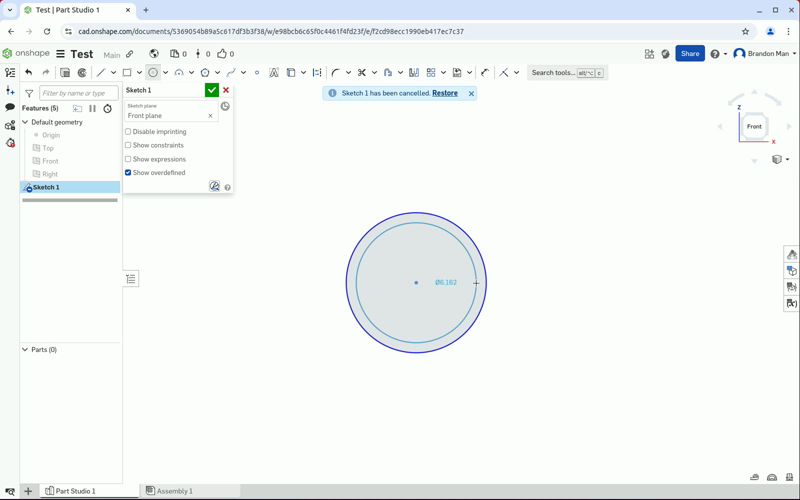
scroll(6)
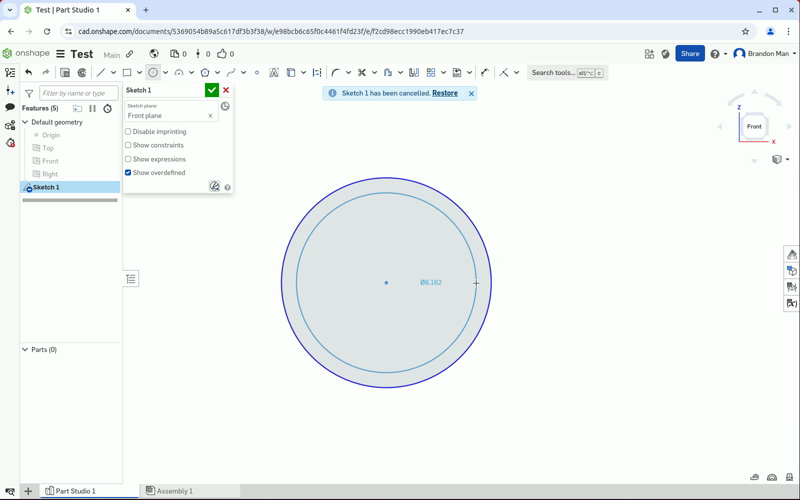
scroll(6)
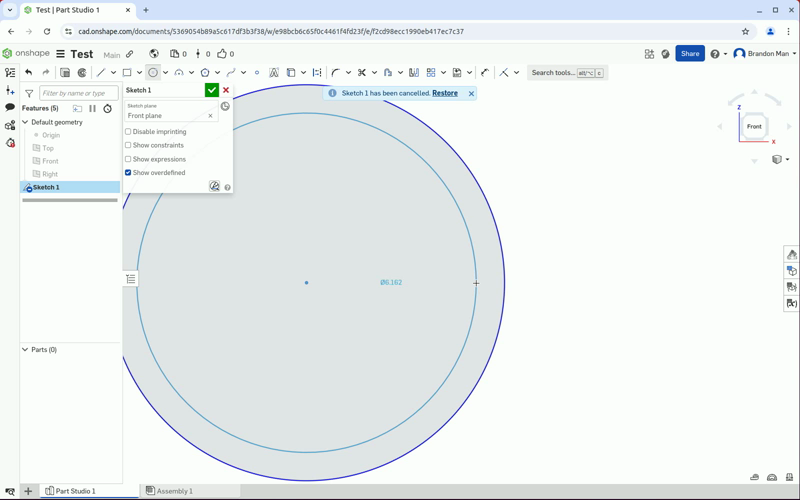
click(476, 282)
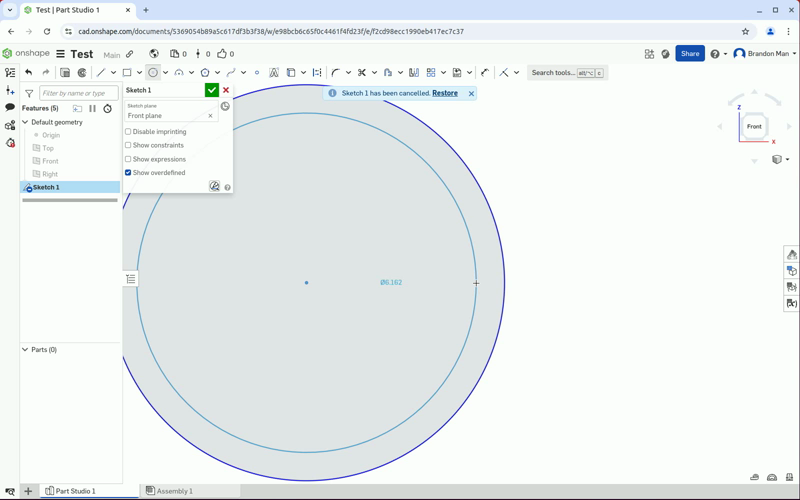
scroll(-6)
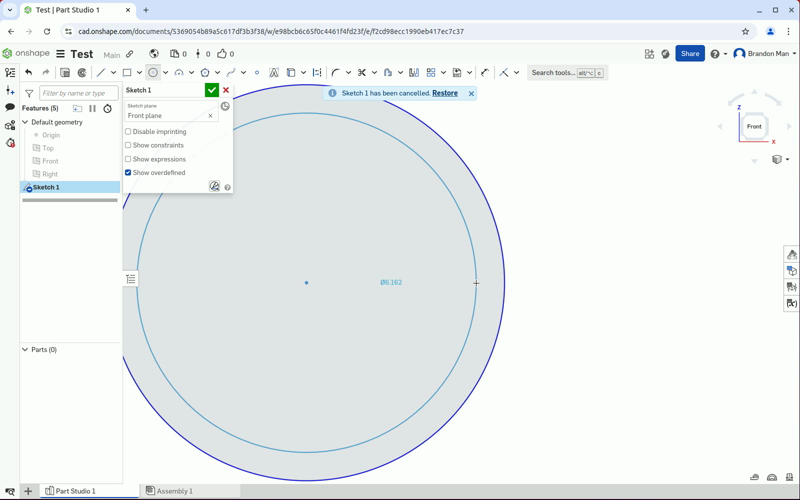
scroll(-6)
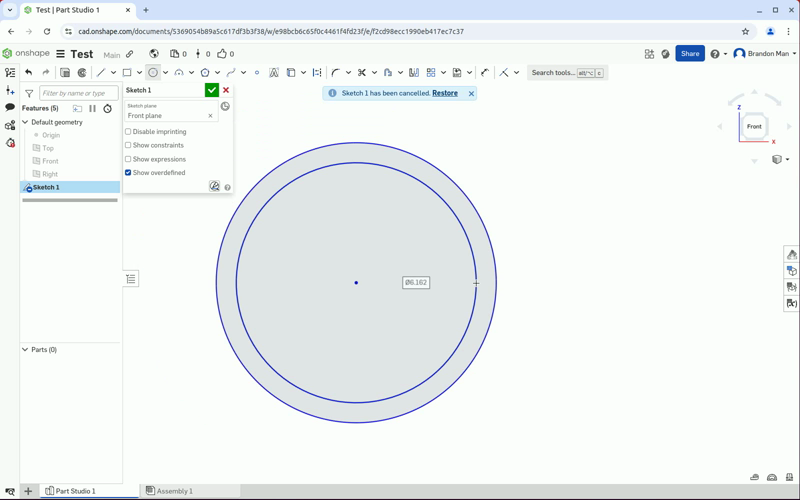
scroll(-6)
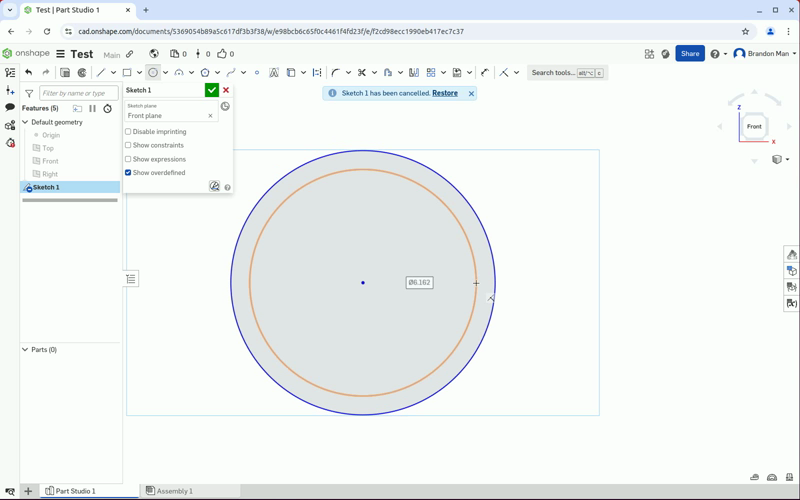
scroll(-6)
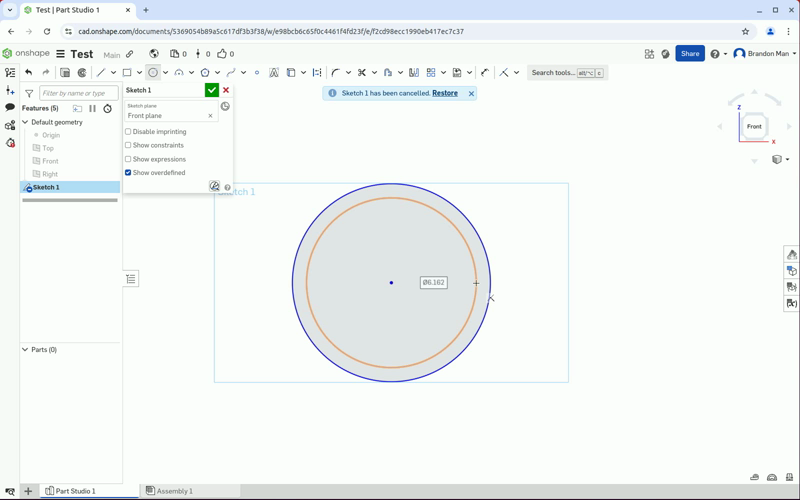
scroll(-6)
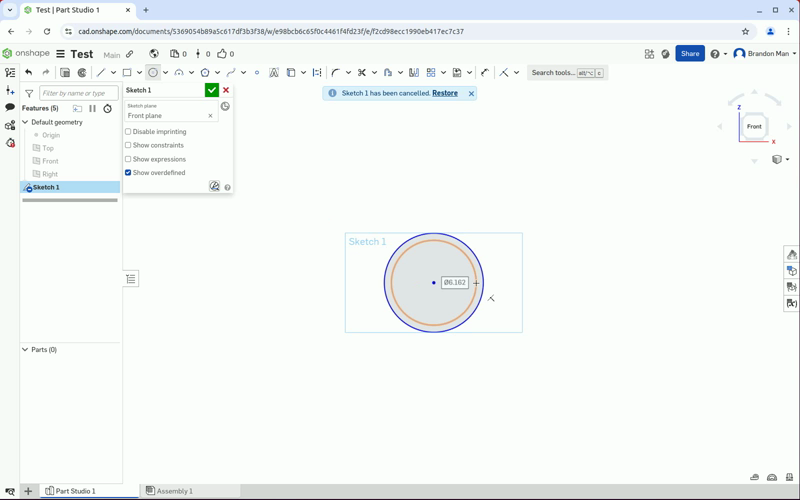
scroll(-6)
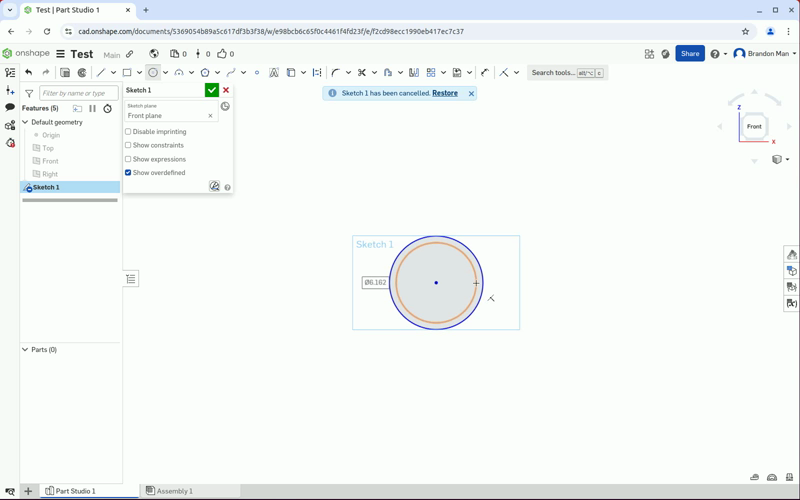
scroll(-6)
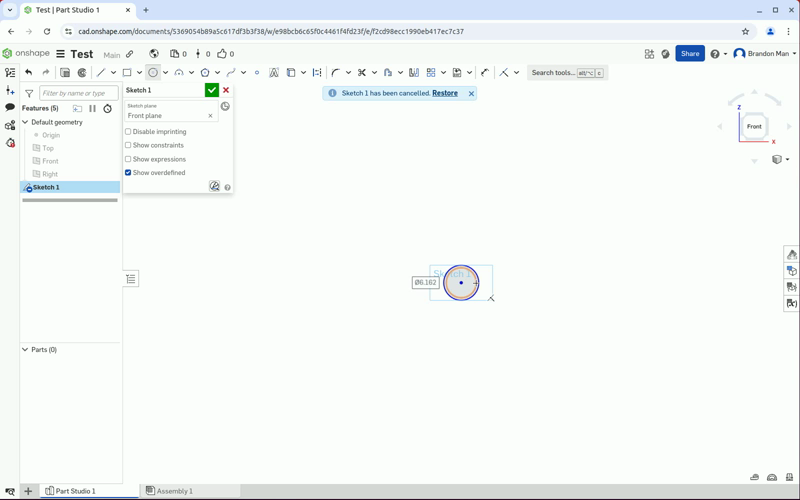
key(esc)
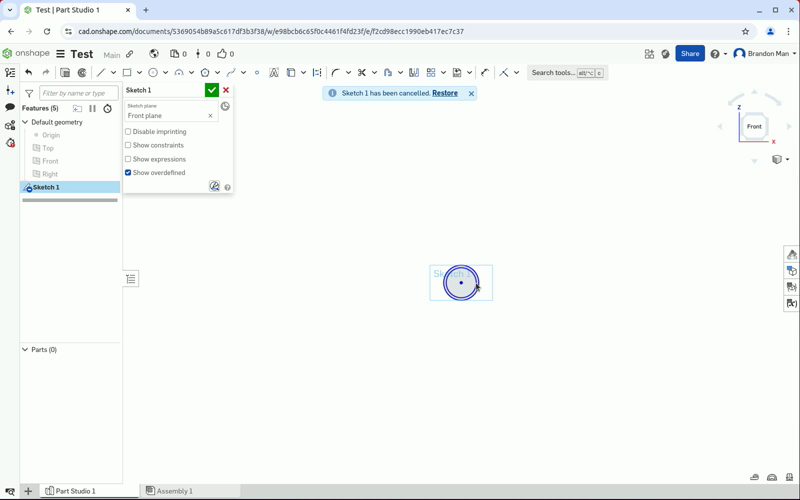
mouse_move(467, 268)
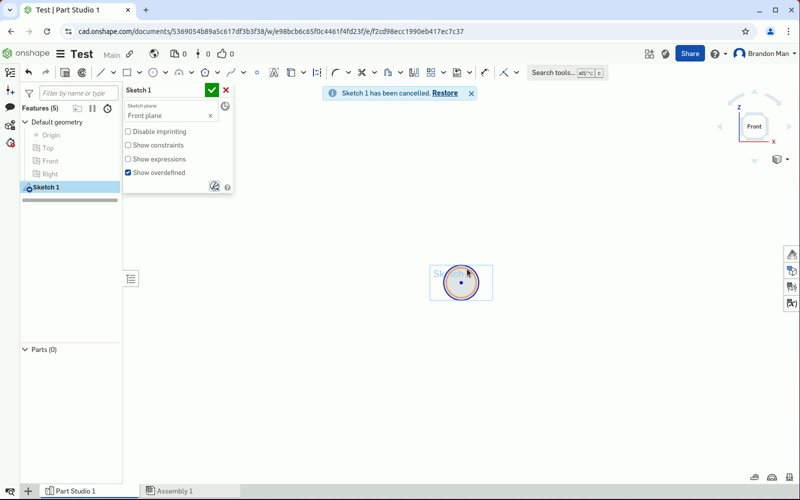
scroll(6)
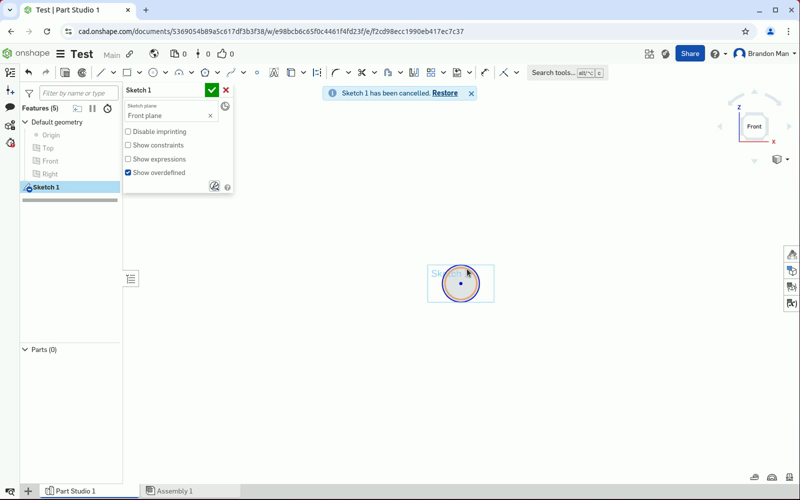
scroll(6)
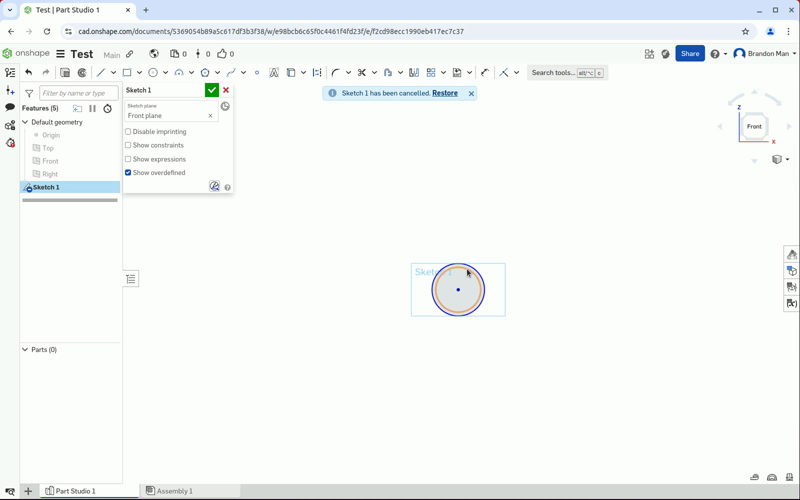
scroll(6)
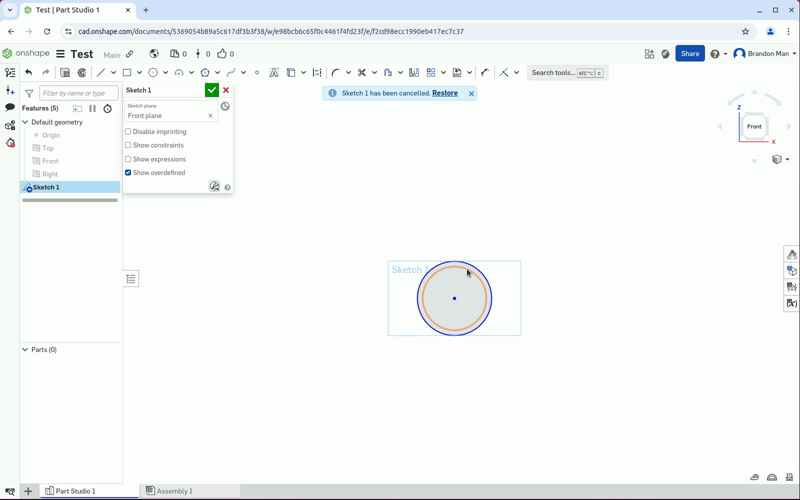
scroll(6)
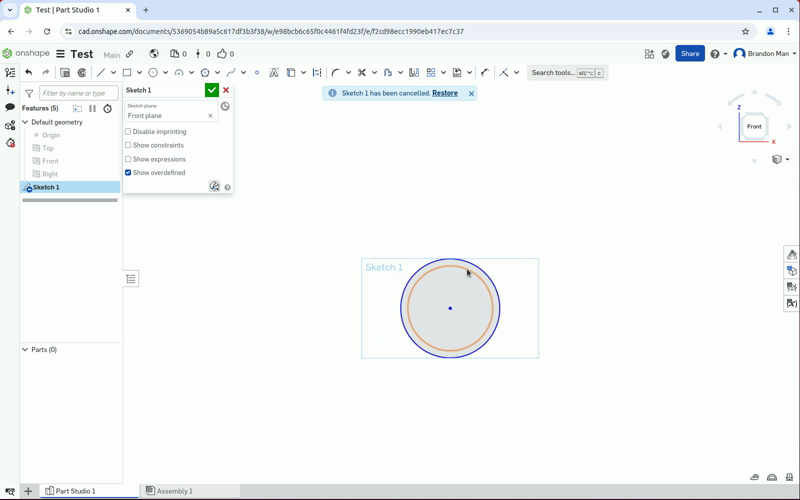
scroll(6)
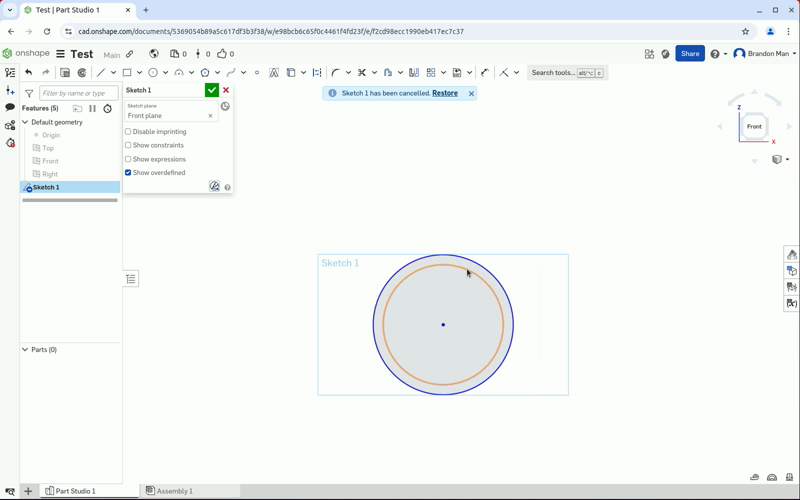
scroll(6)
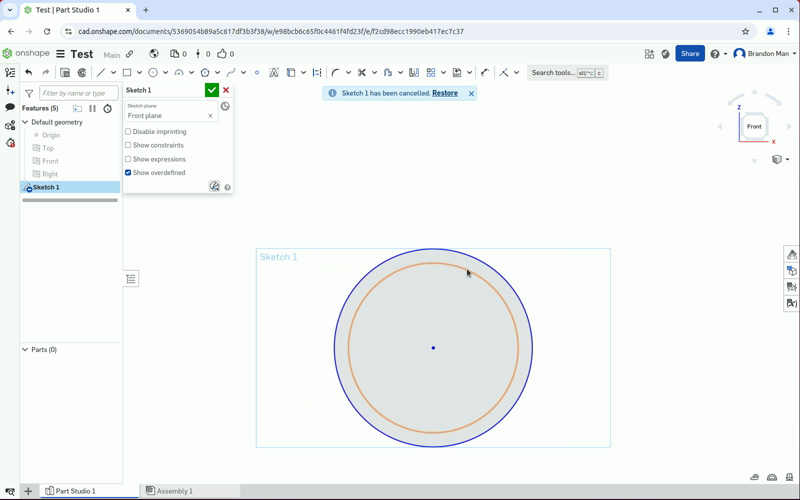
scroll(6)
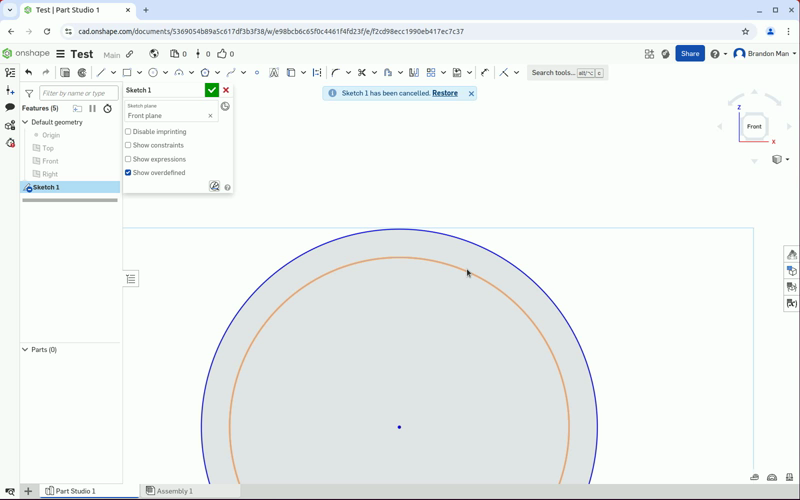
click(467, 268)
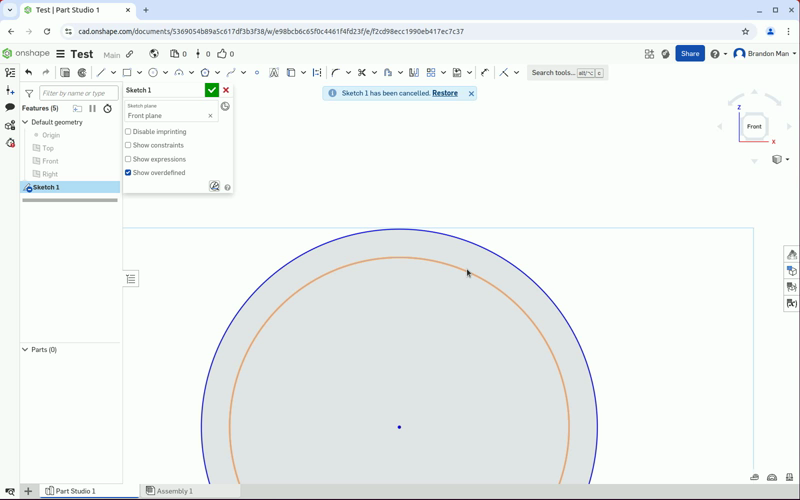
scroll(-6)
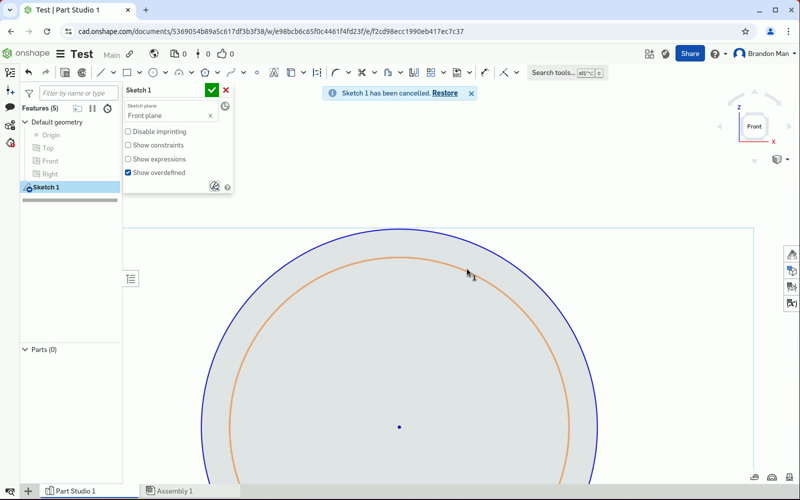
scroll(-6)
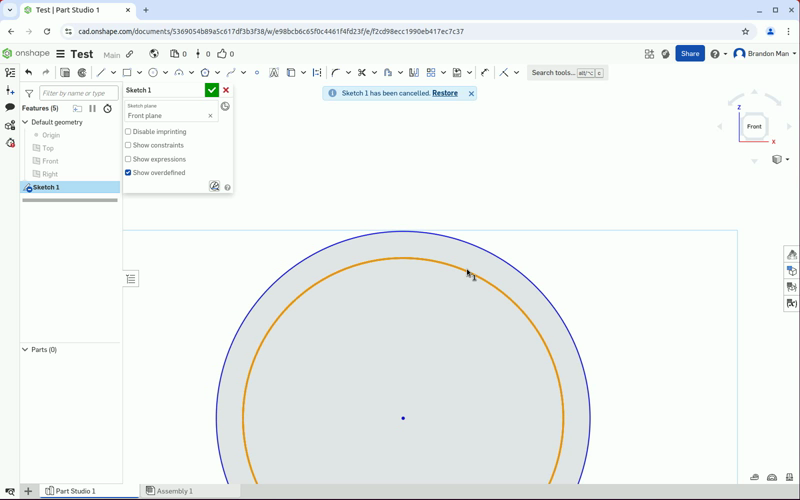
scroll(-6)
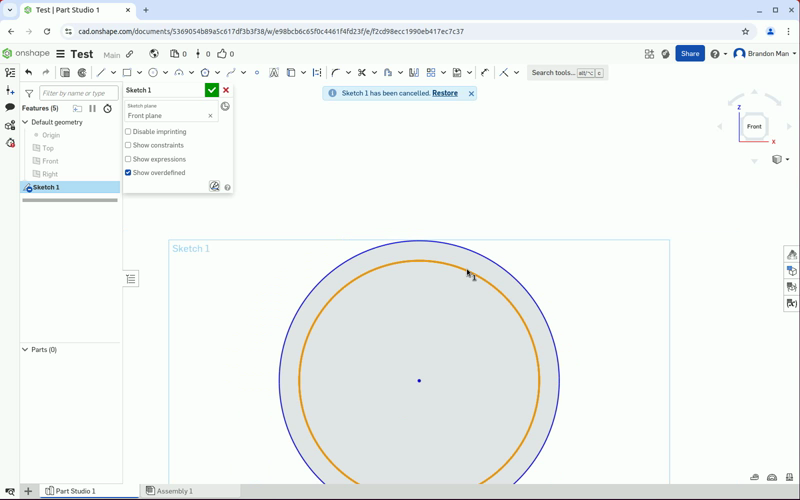
scroll(-6)
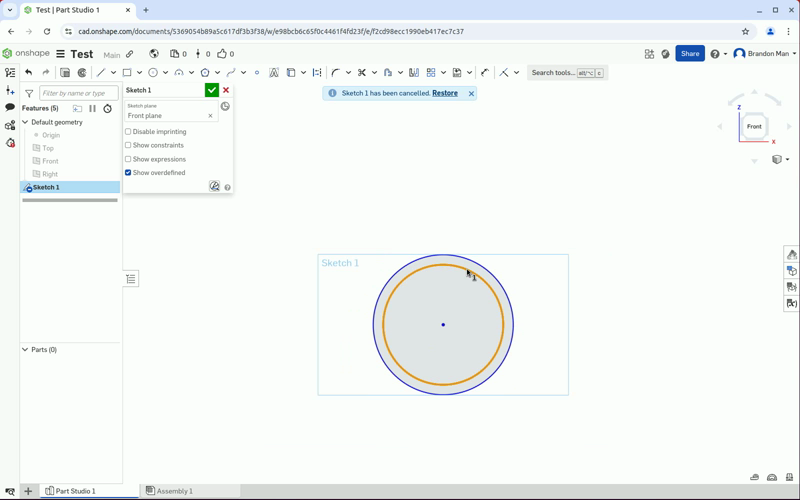
scroll(-6)
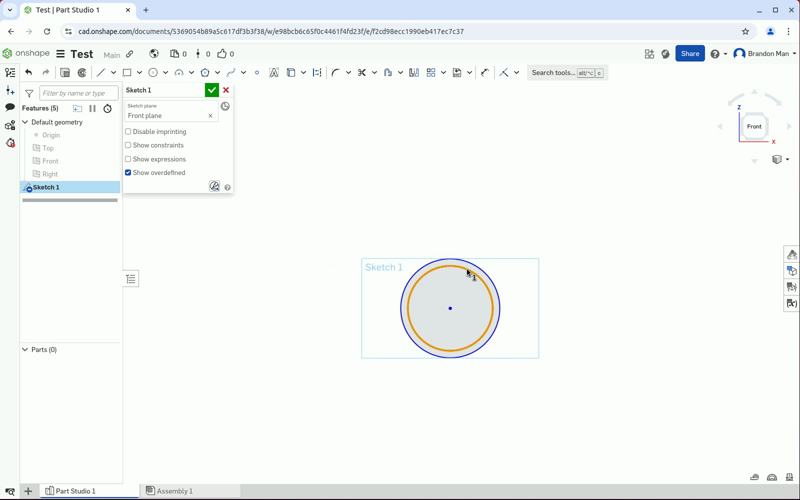
scroll(-6)
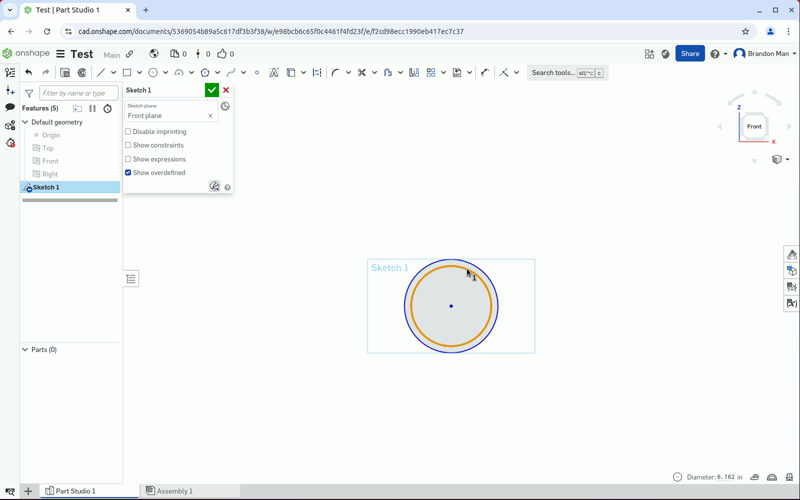
scroll(-6)
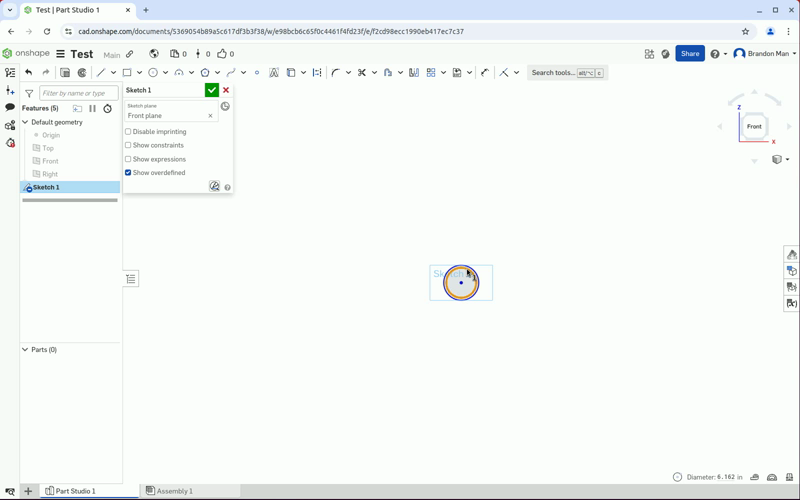
mouse_move(73, 352)
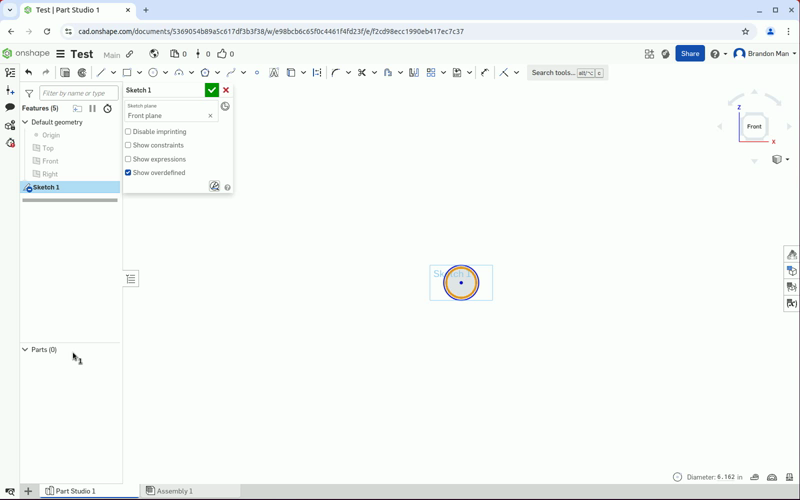
key(shift+y)
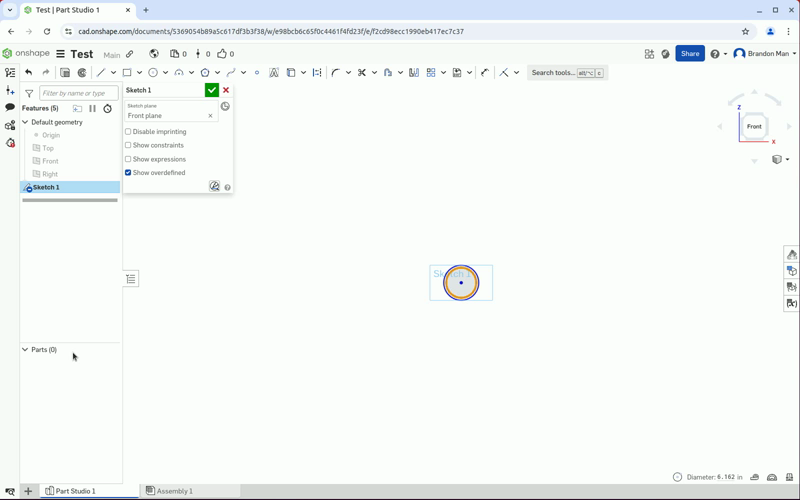
key(shift+e)
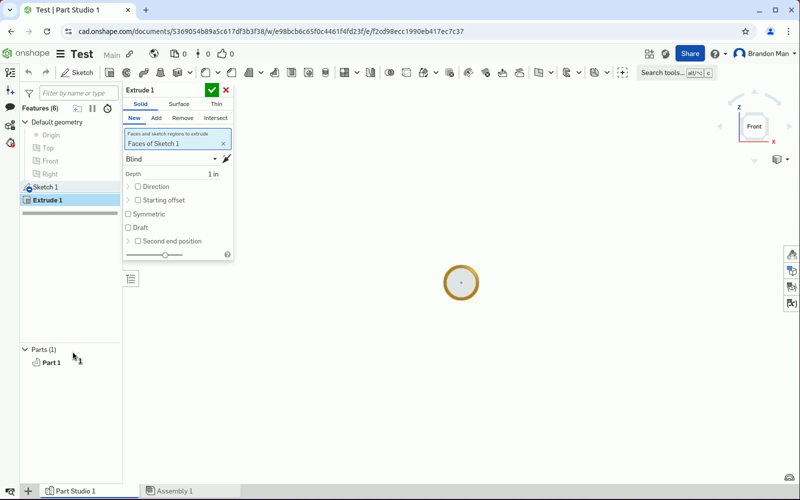
mouse_move(143, 106)
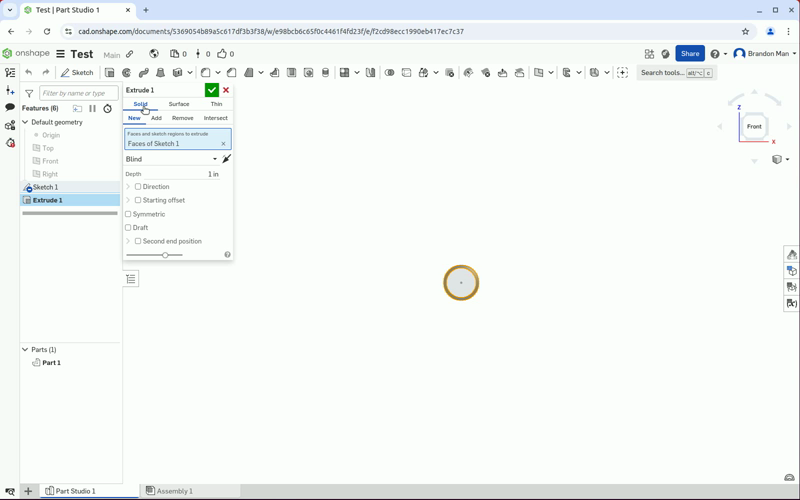
click(143, 106)
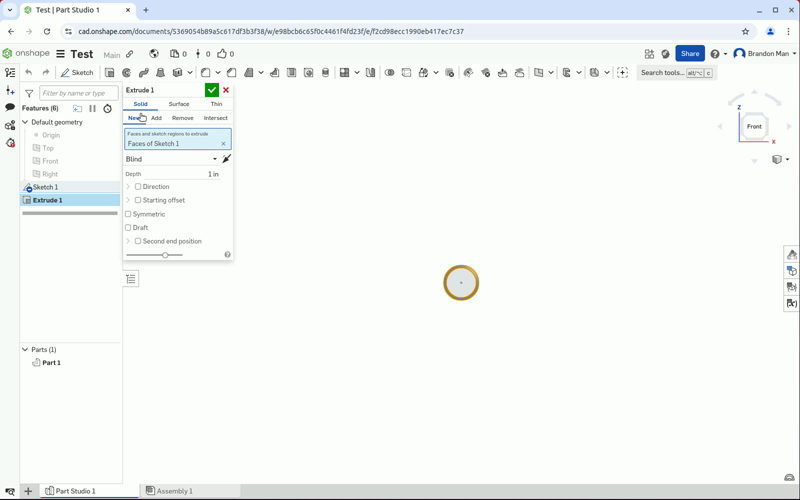
mouse_move(137, 120)
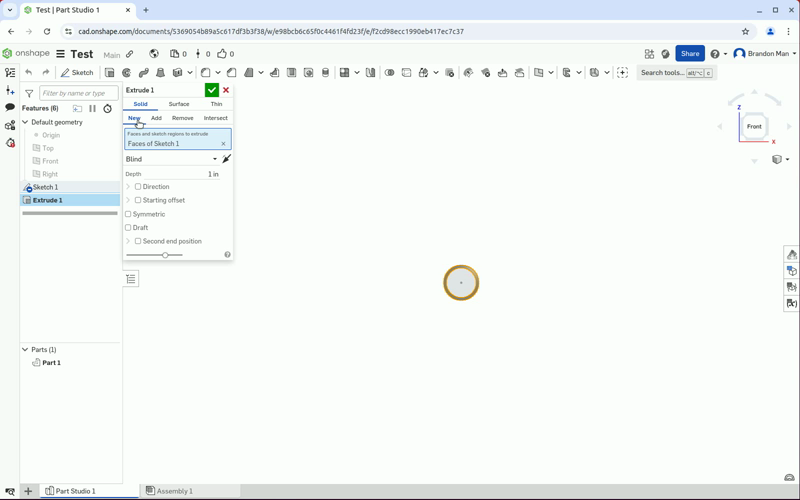
click(137, 120)
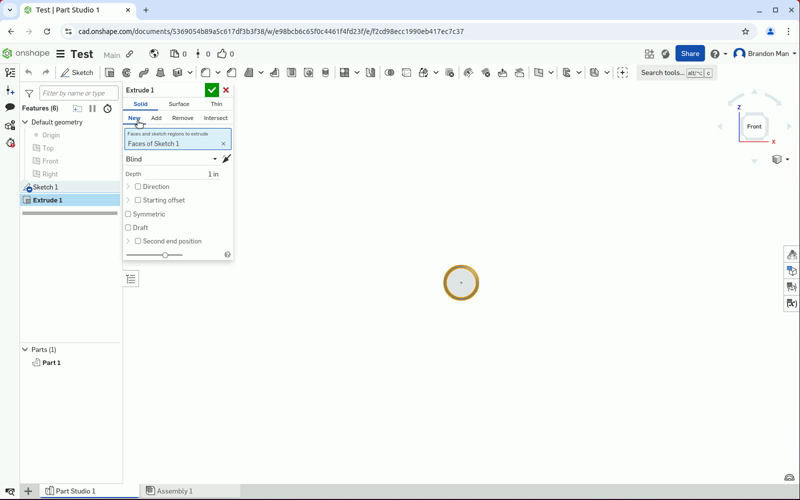
key(tab, 4)
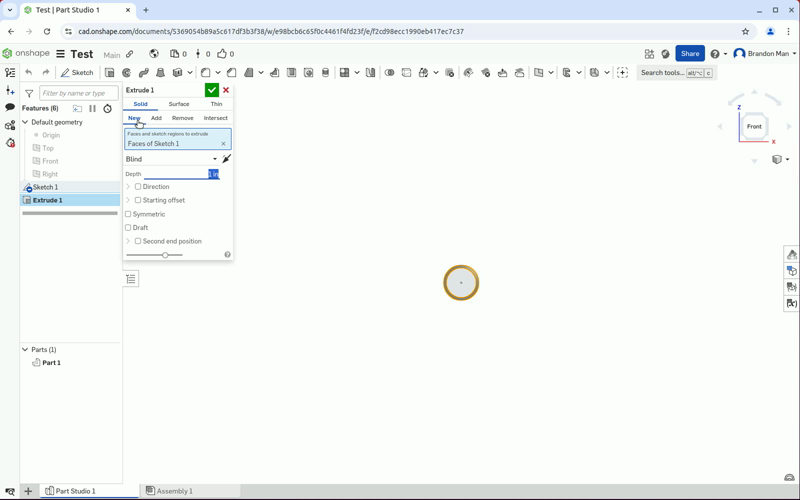
text(1.685)
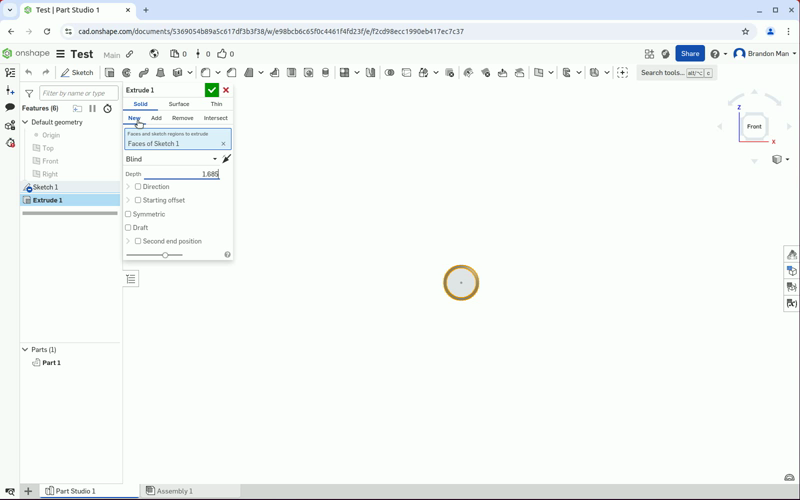
key(enter)
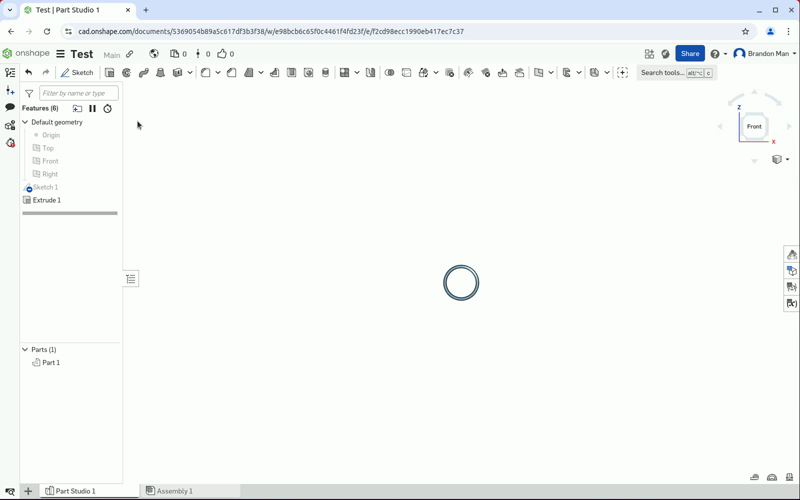
key(shift+h)
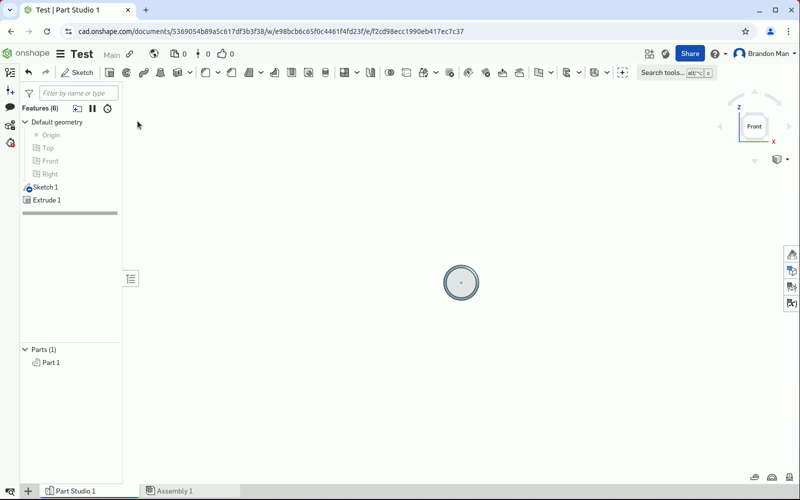
key(shift+h)
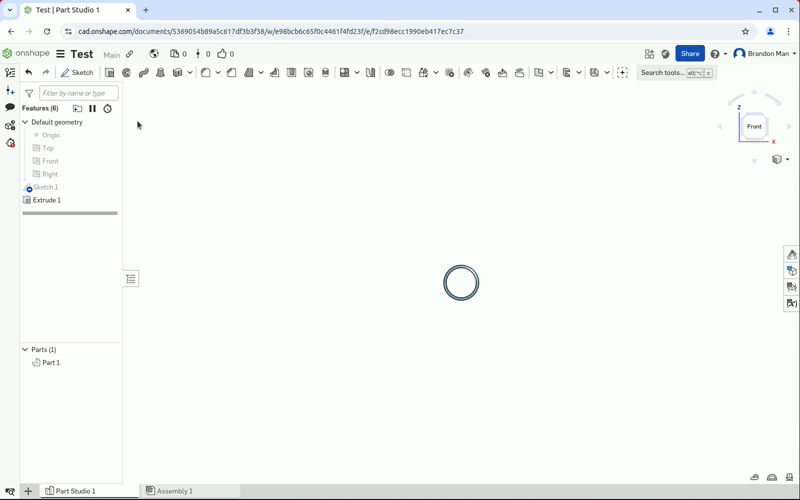
mouse_move(73, 189)
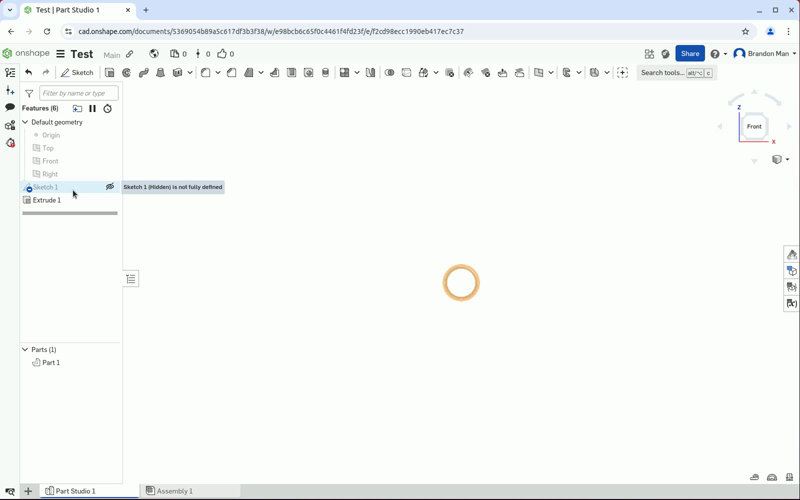
click(73, 189)
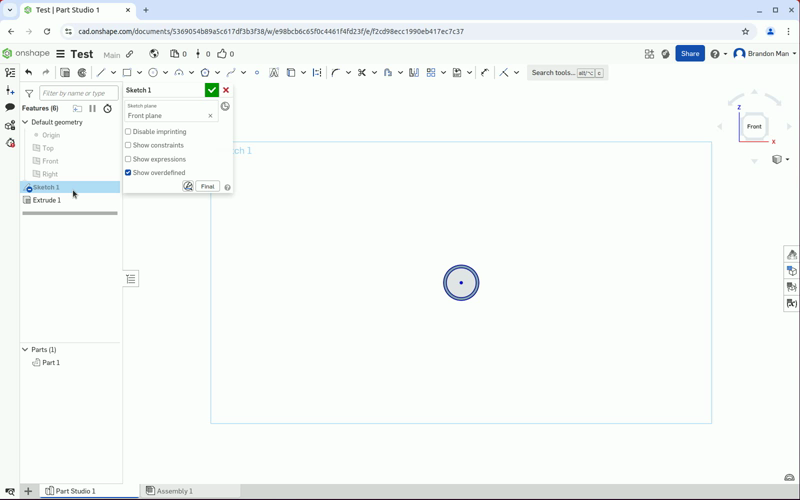
mouse_move(229, 92)
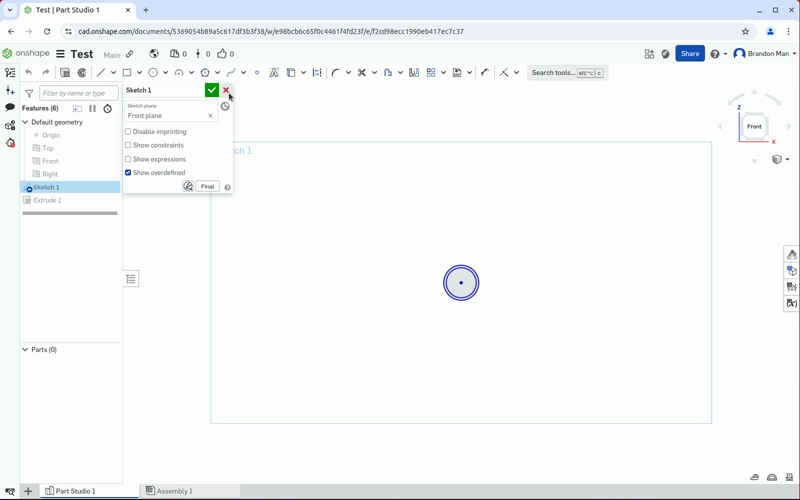
click(229, 92)
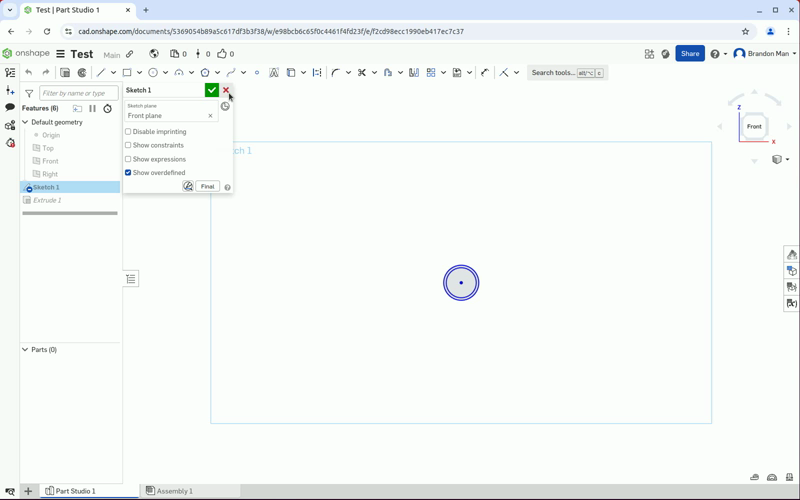
key(shift+s)
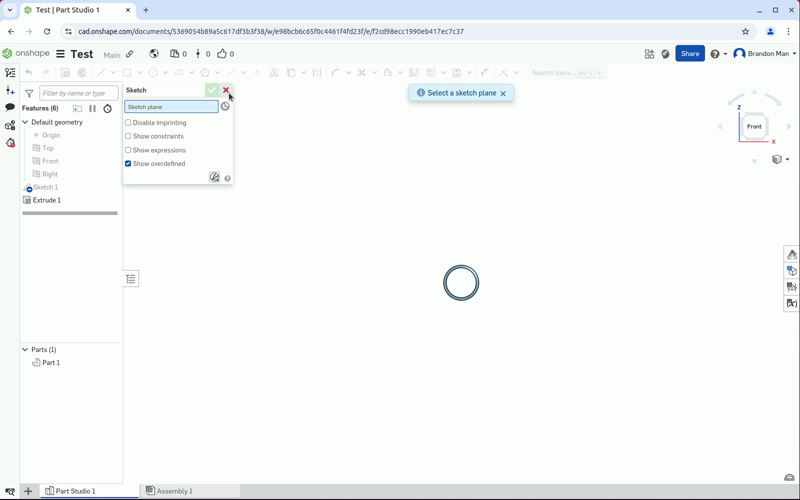
mouse_move(73, 163)
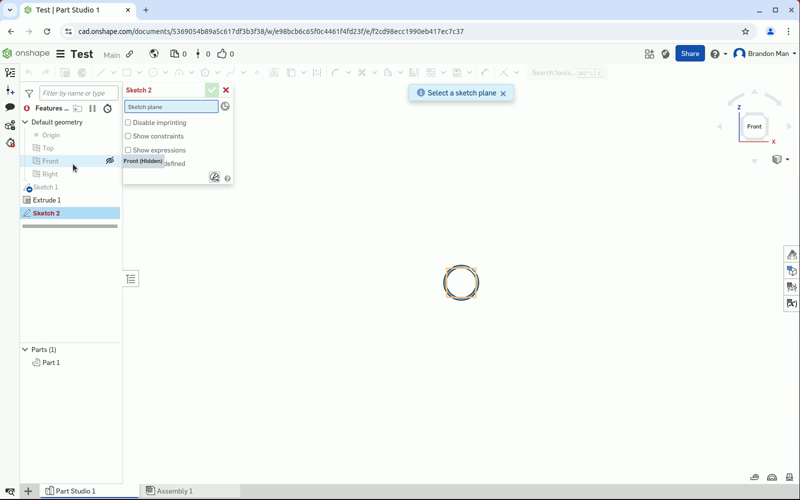
click(73, 163)
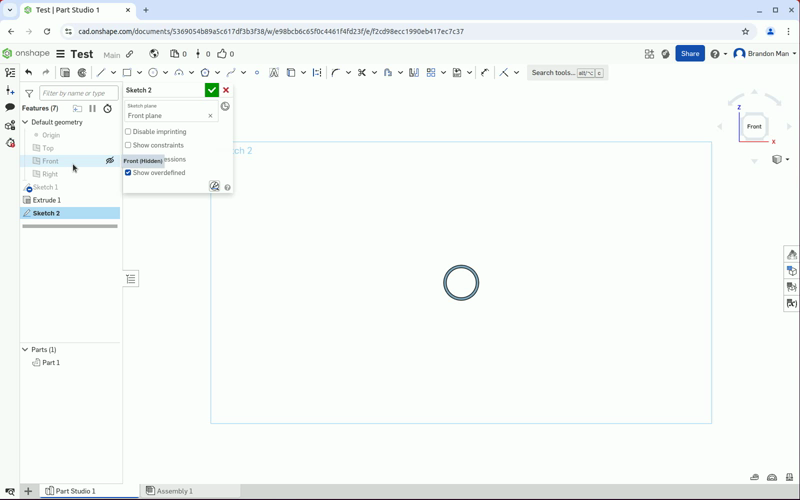
mouse_move(73, 352)
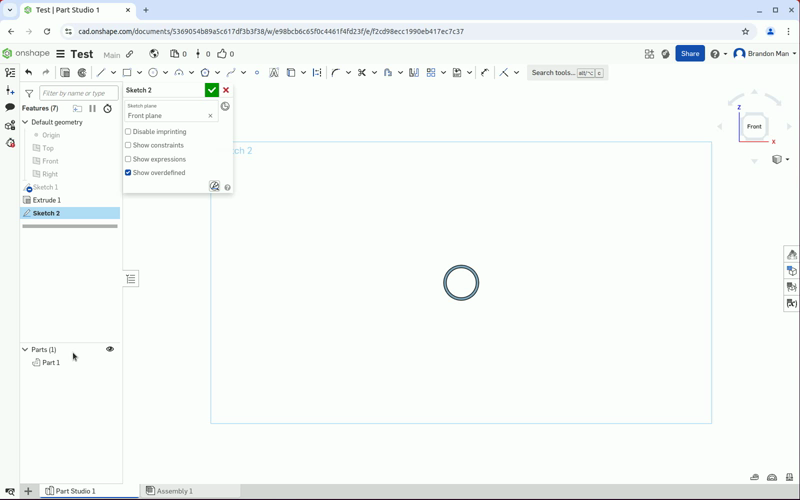
key(y)
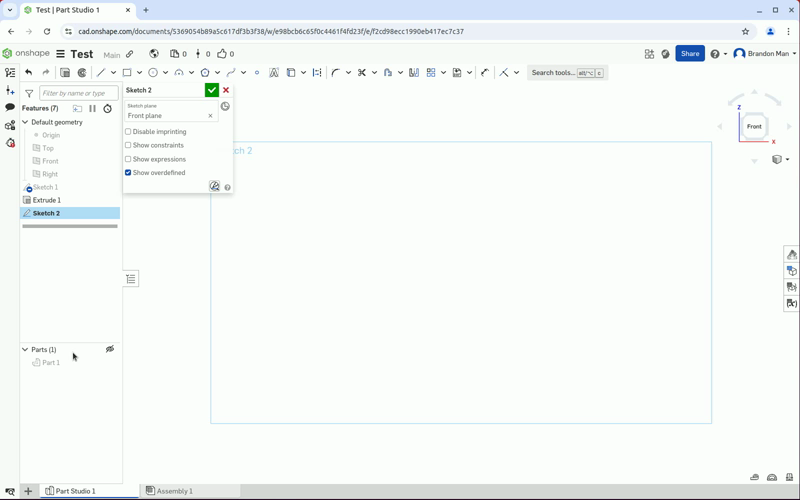
key(c)
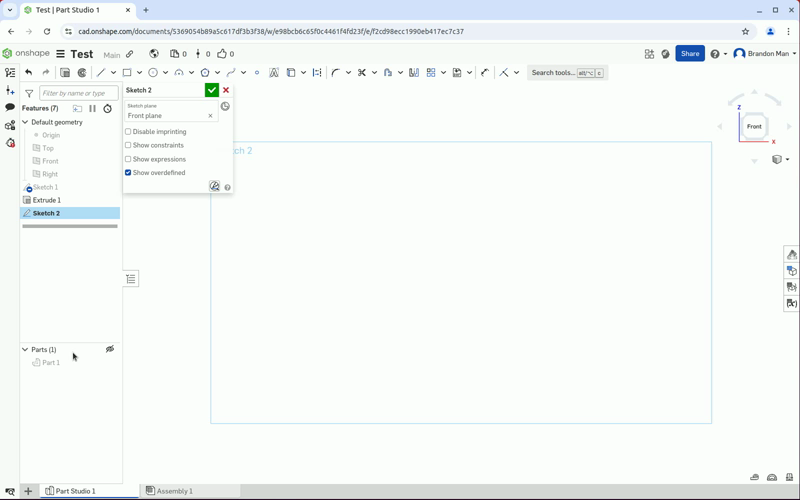
key_down(shift)
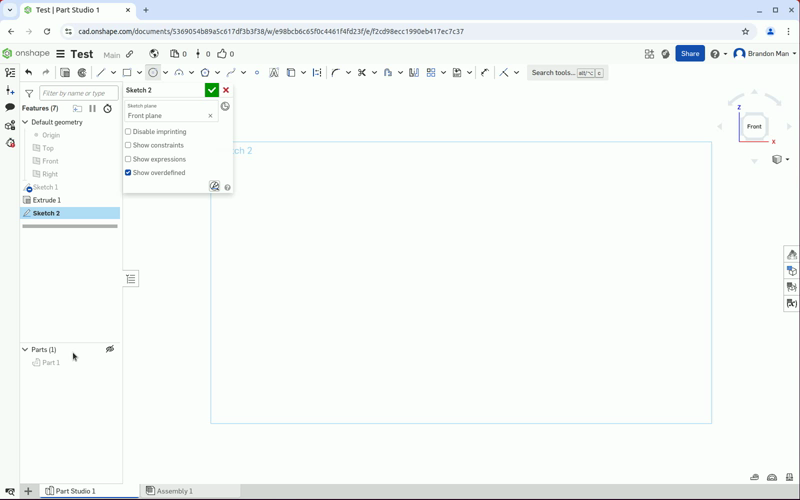
mouse_move(532, 282)
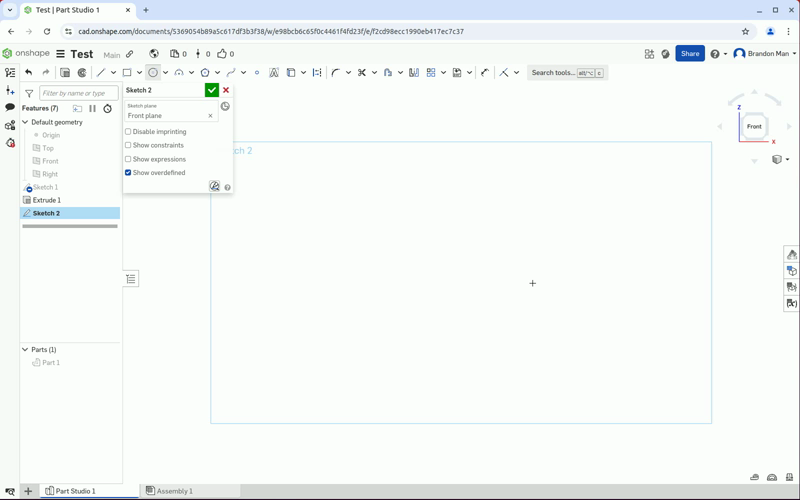
click(532, 282)
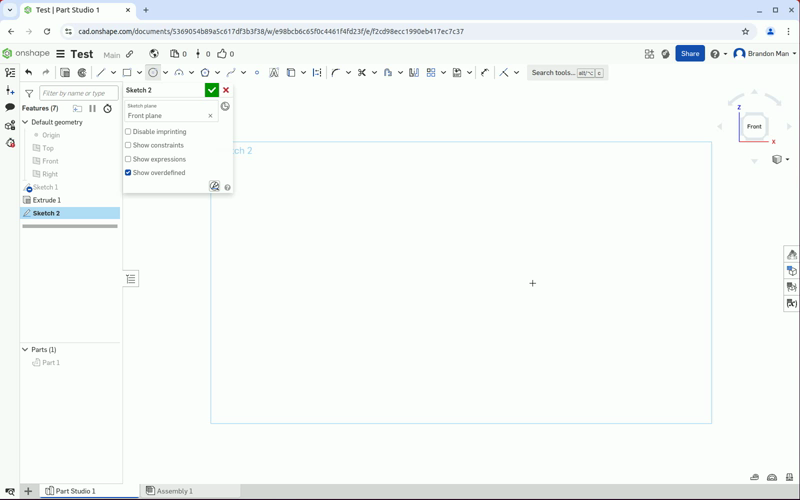
key_up(shift)
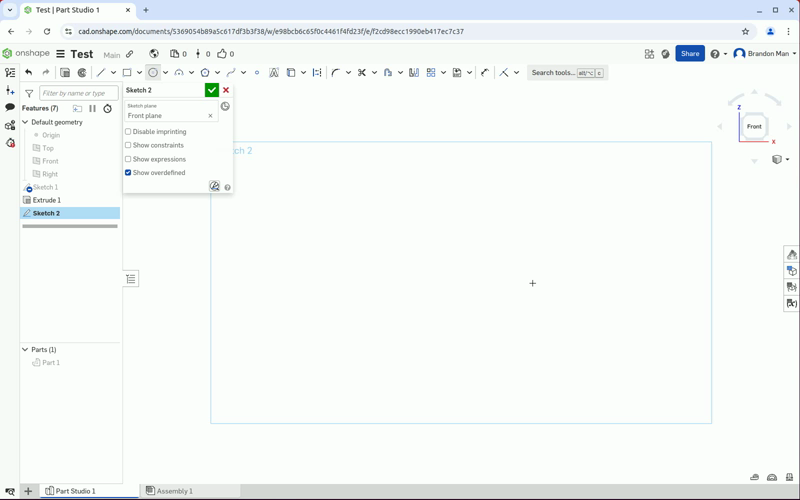
mouse_move(564, 282)
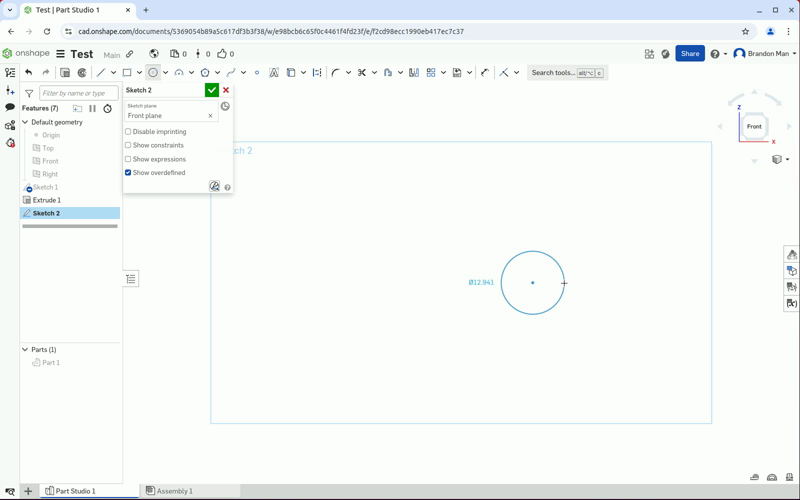
click(564, 282)
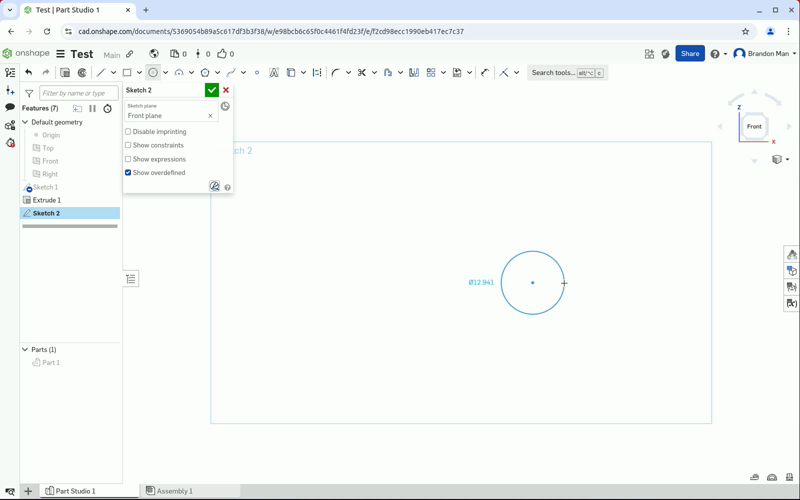
key(esc)
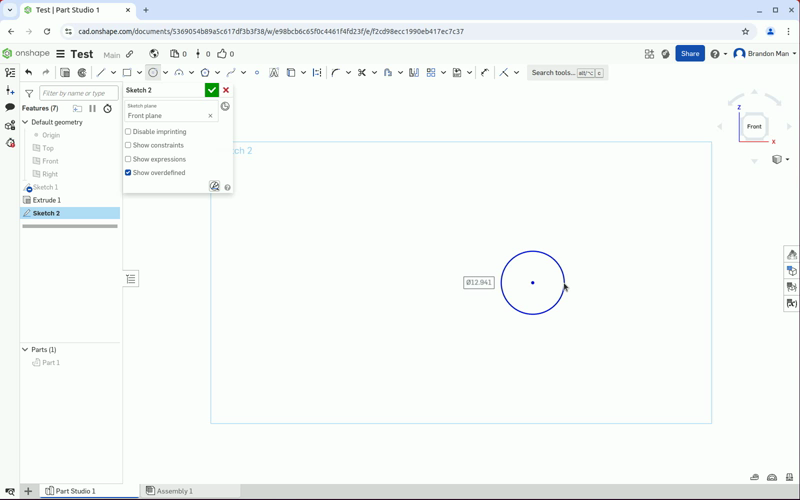
key(c)
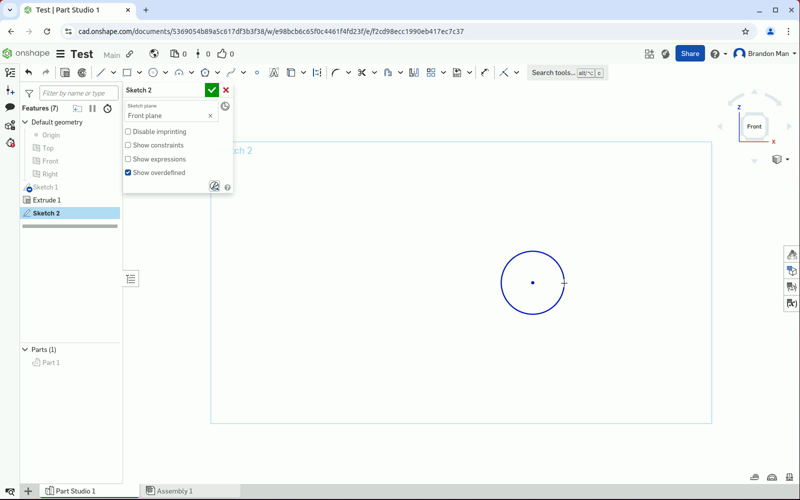
key_down(shift)
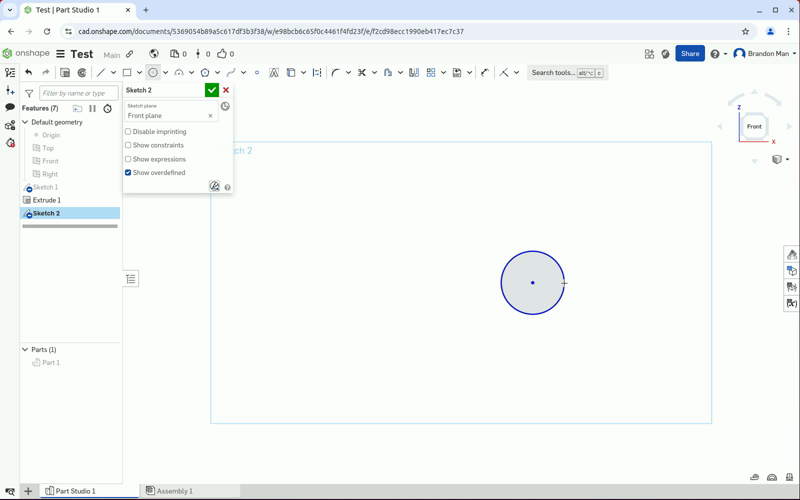
mouse_move(532, 282)
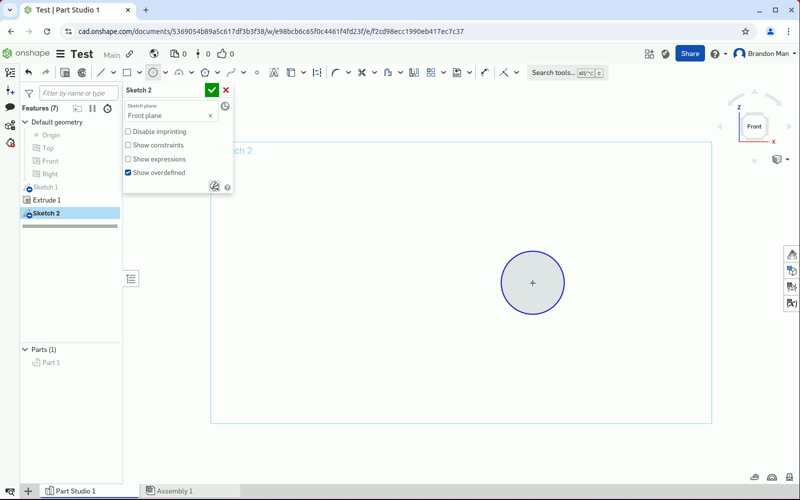
click(532, 282)
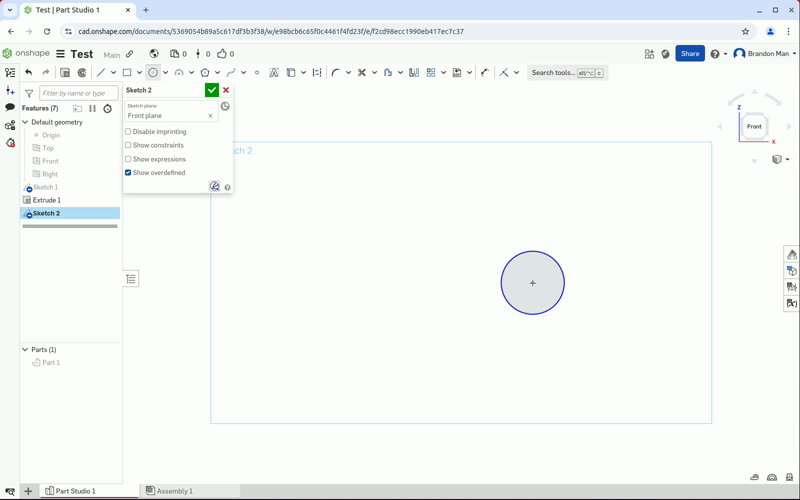
key_up(shift)
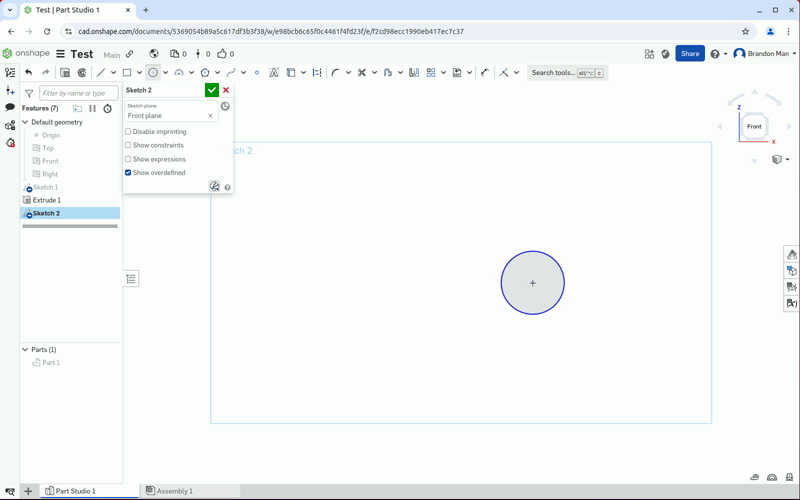
mouse_move(561, 282)
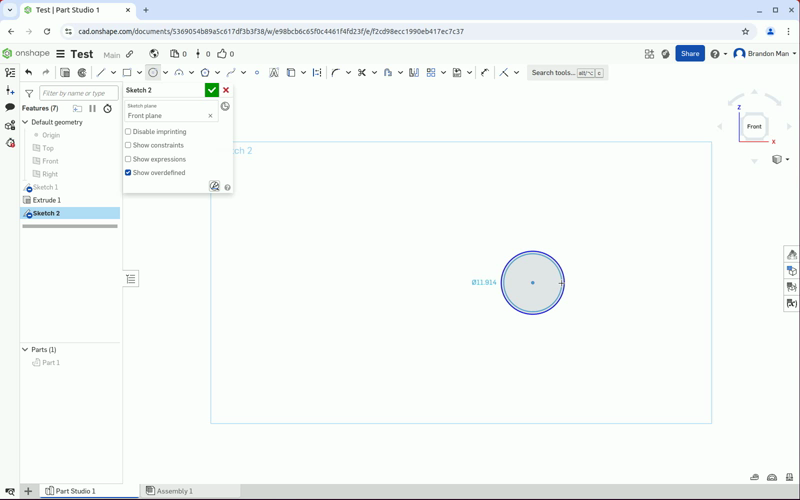
scroll(6)
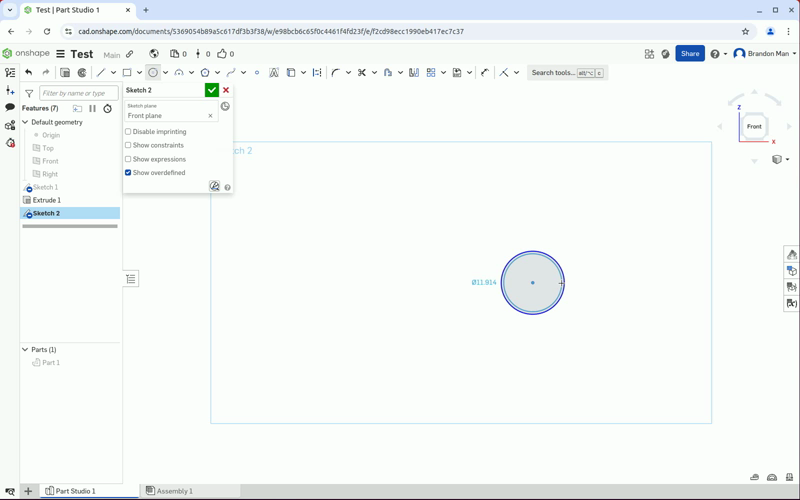
scroll(6)
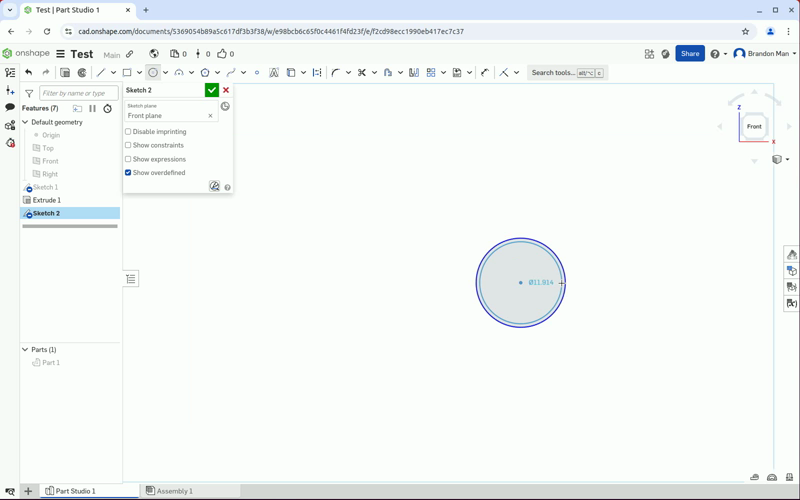
scroll(6)
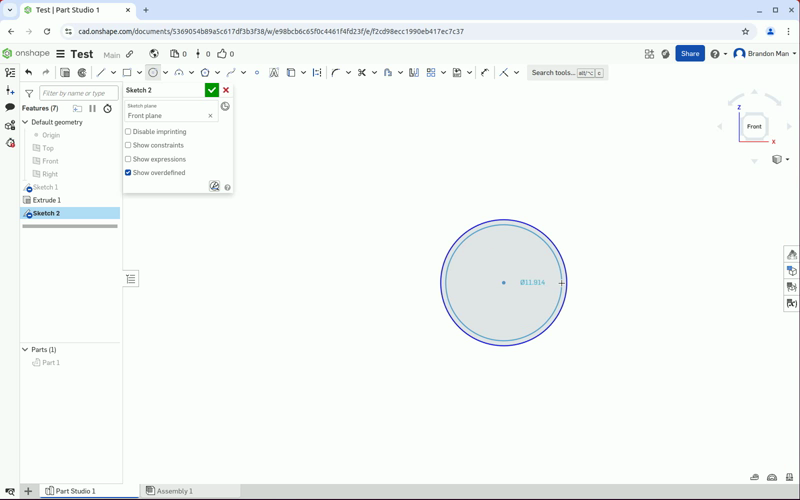
scroll(6)
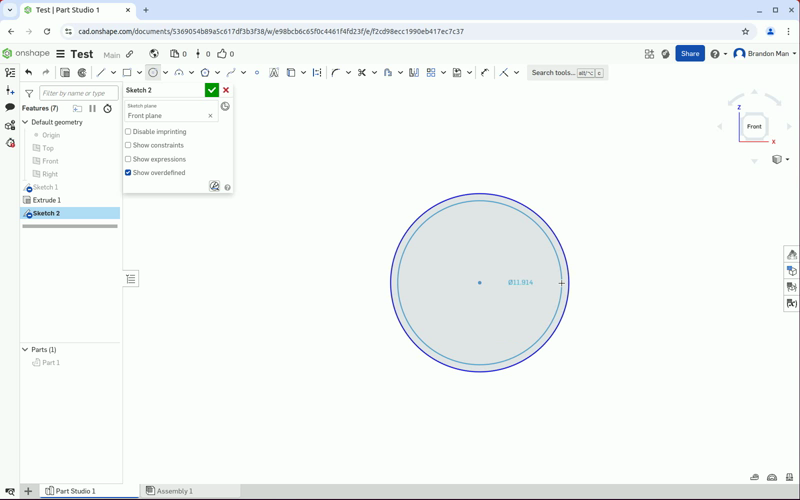
scroll(6)
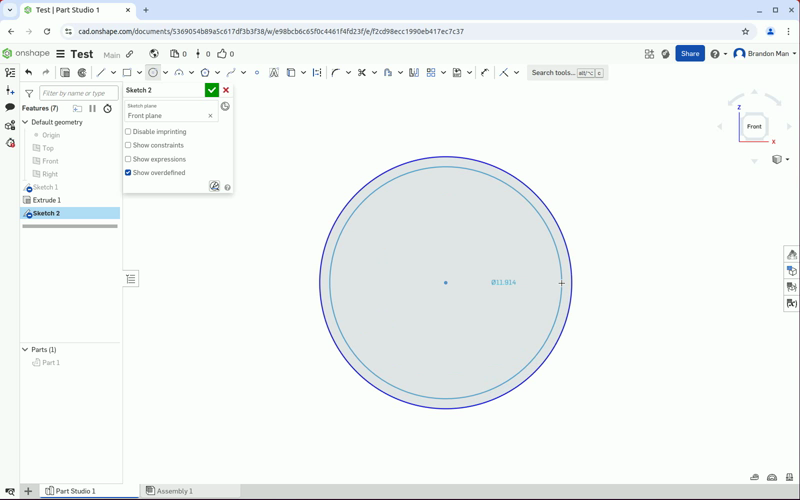
scroll(6)
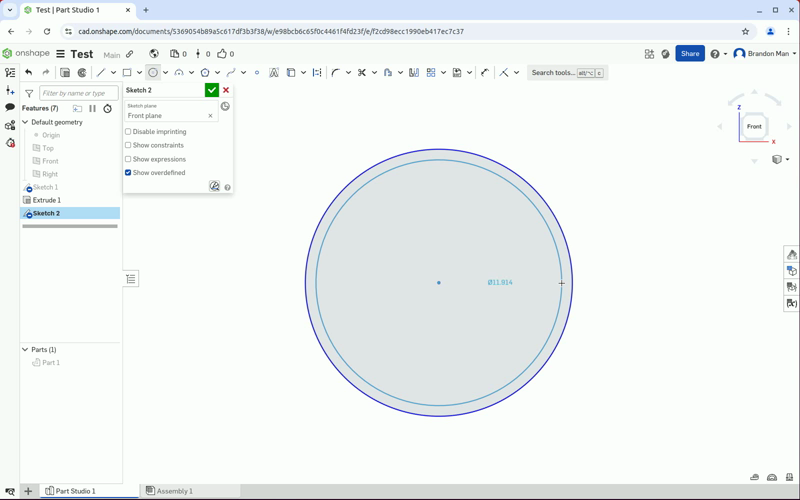
scroll(6)
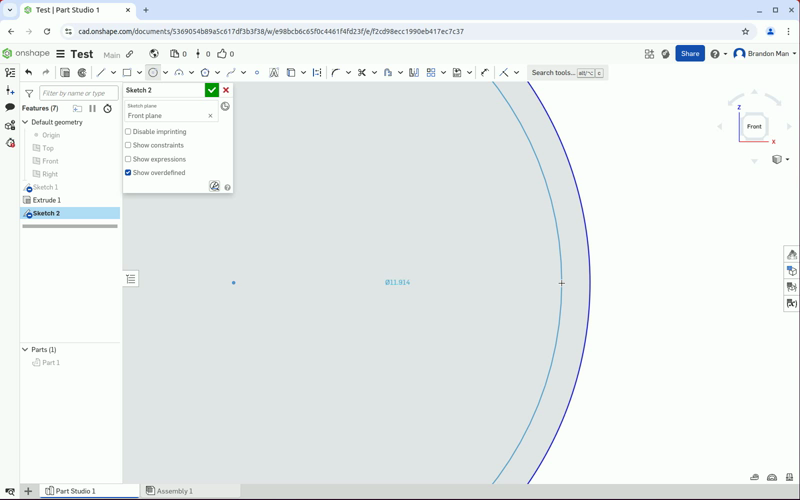
click(561, 282)
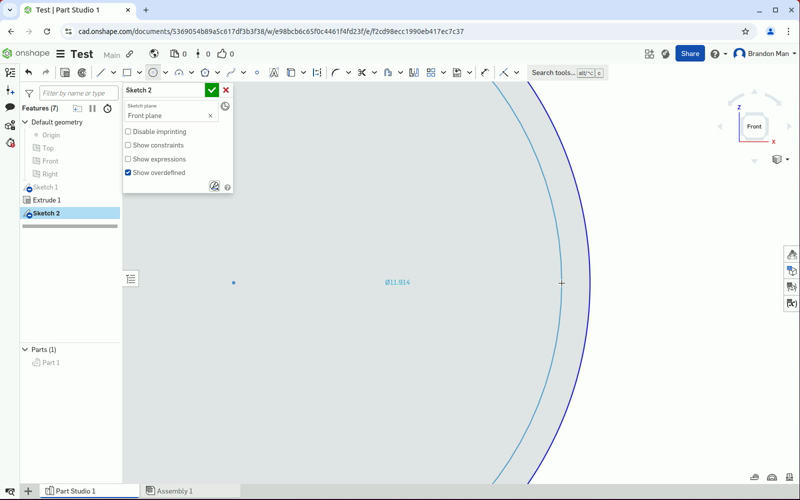
scroll(-6)
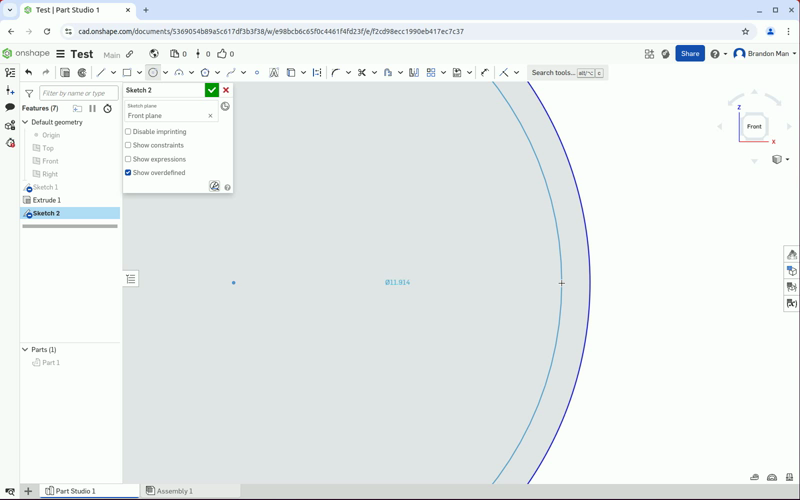
scroll(-6)
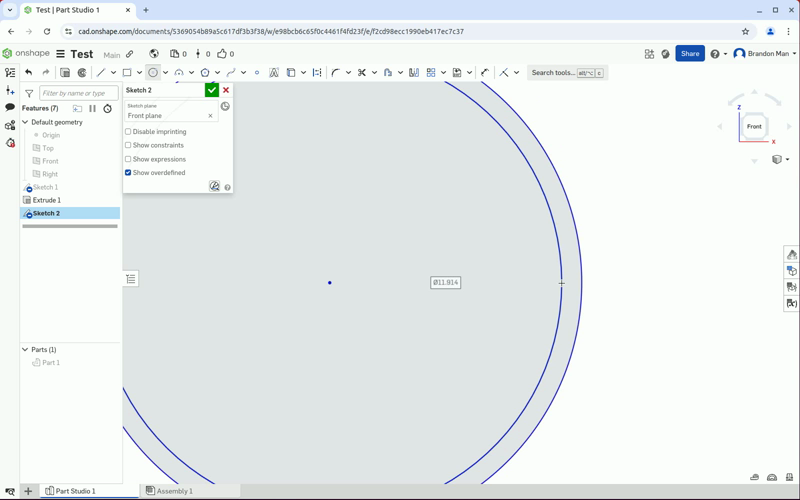
scroll(-6)
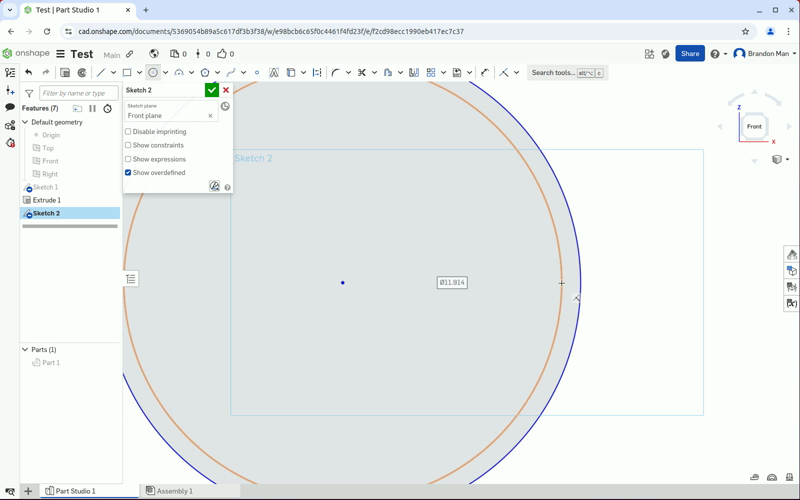
scroll(-6)
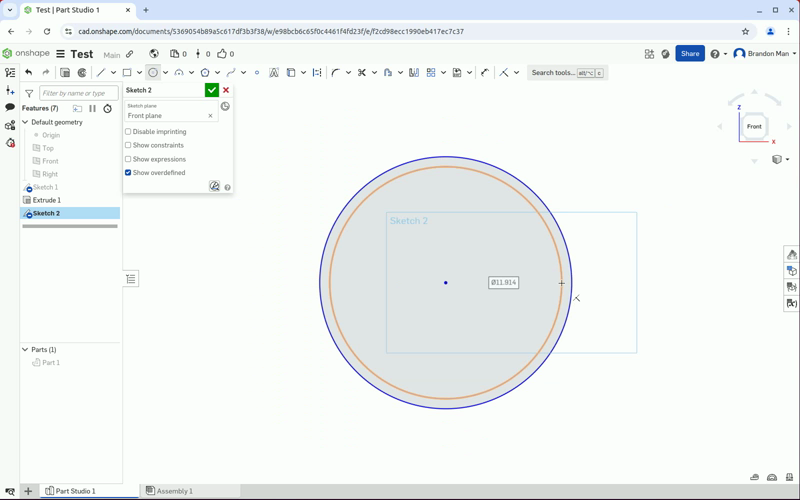
scroll(-6)
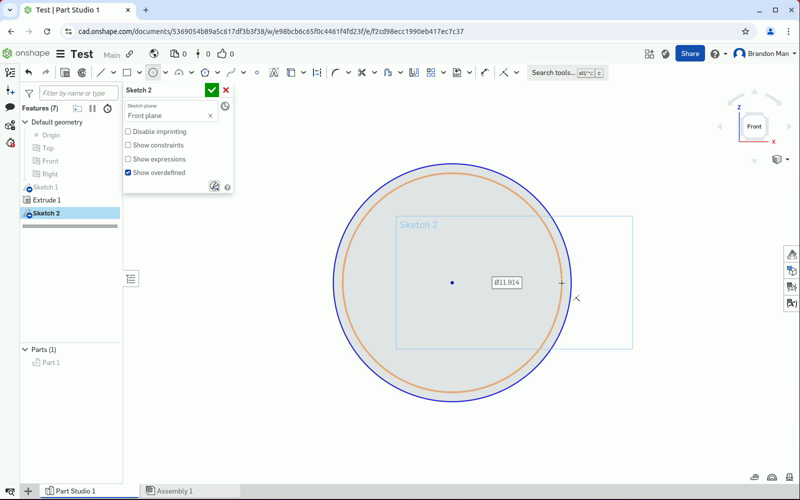
scroll(-6)
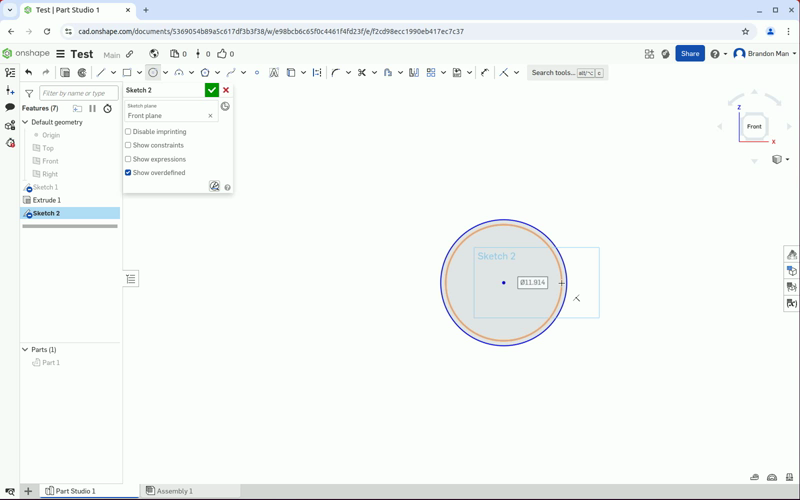
scroll(-6)
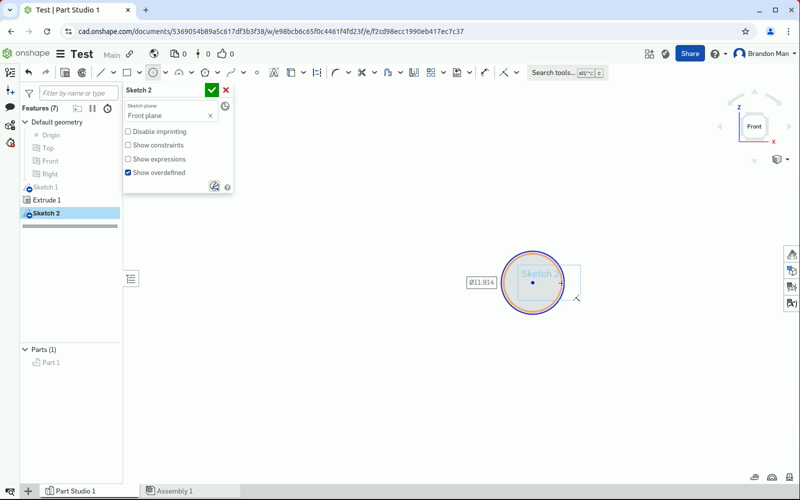
key(esc)
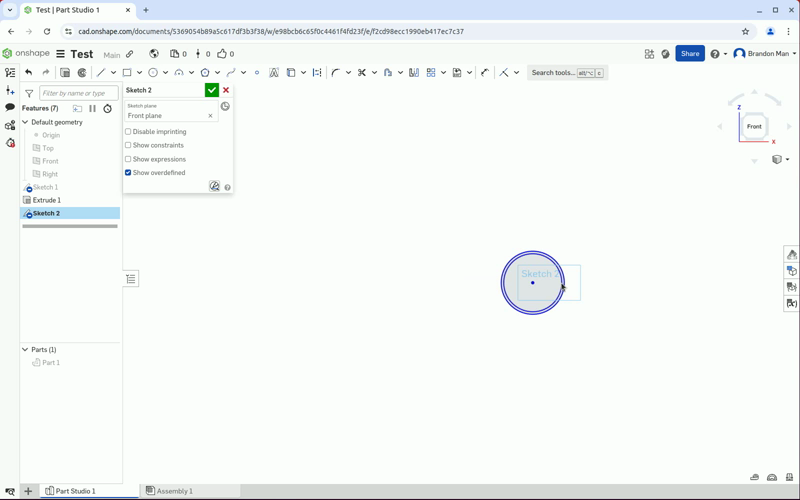
mouse_move(517, 257)
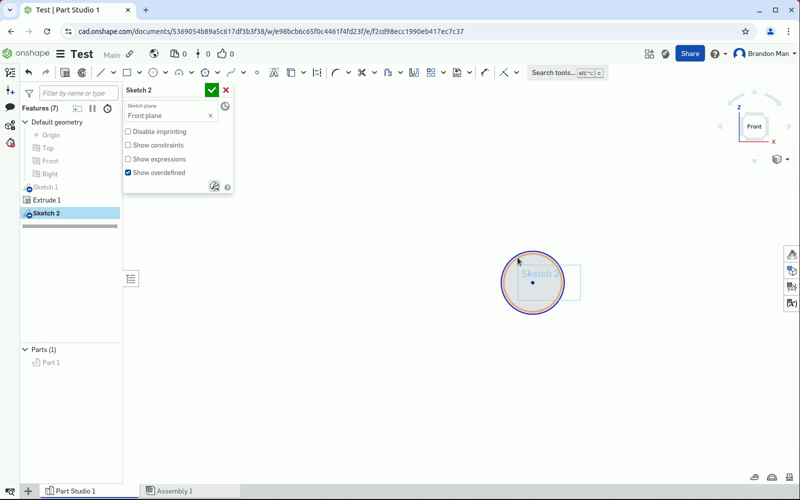
scroll(6)
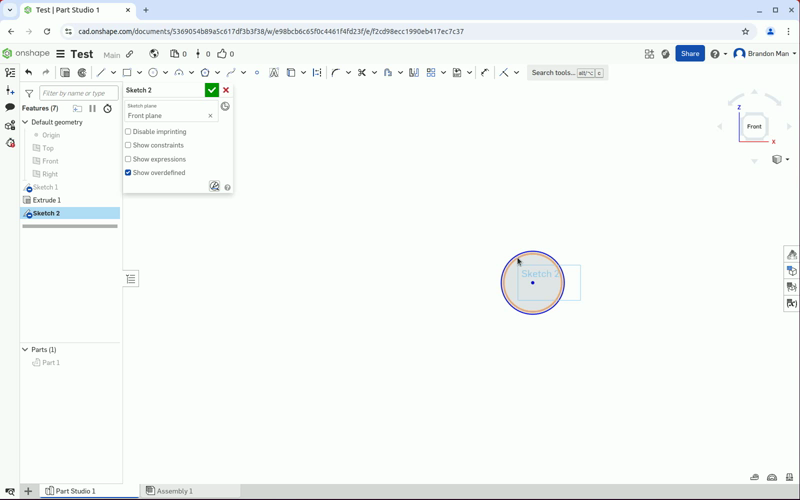
scroll(6)
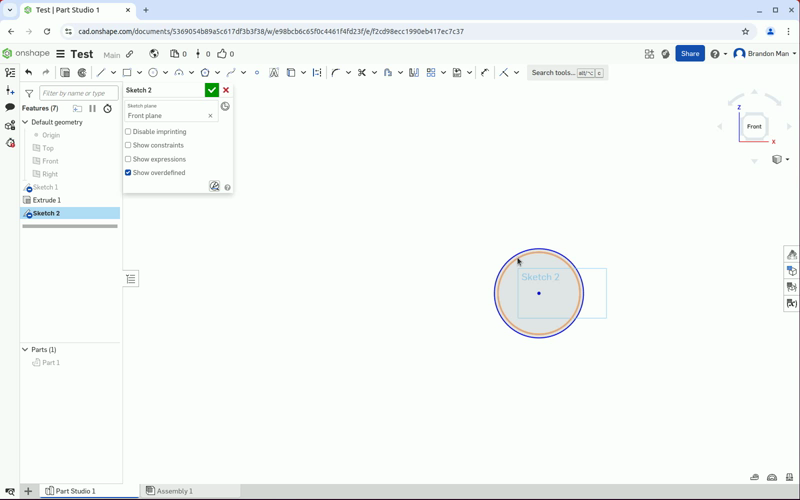
scroll(6)
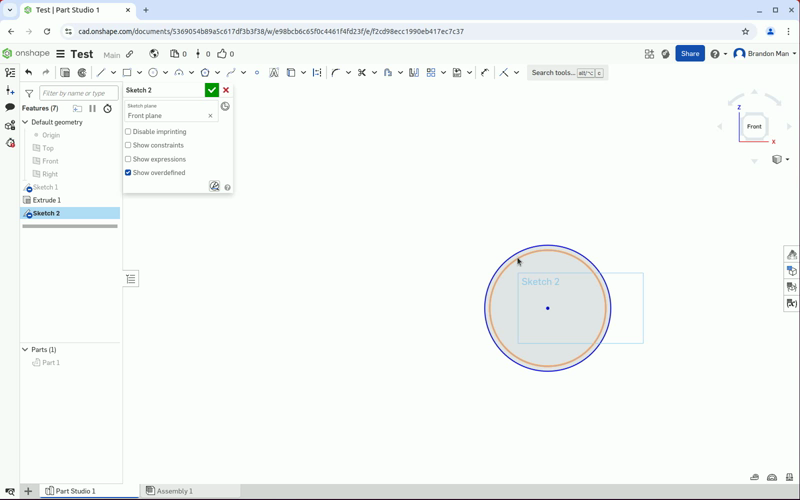
scroll(6)
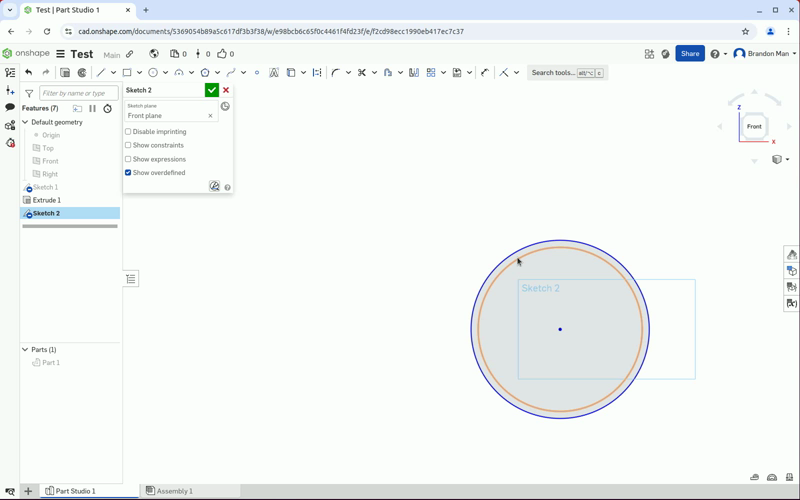
scroll(6)
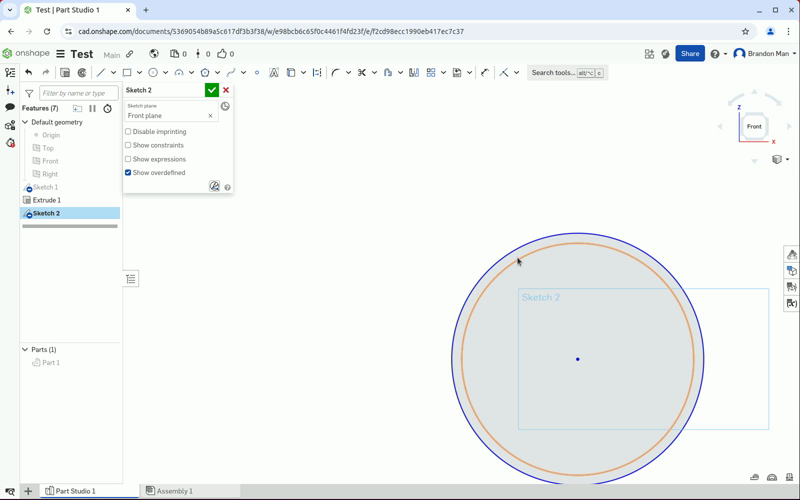
scroll(6)
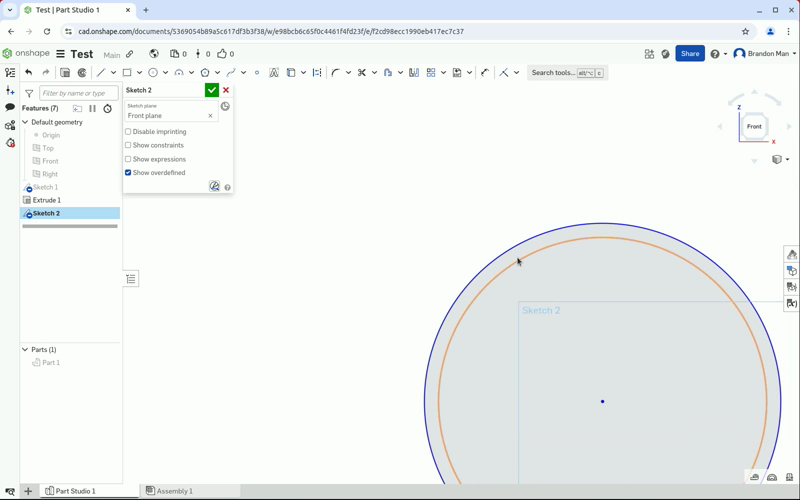
scroll(6)
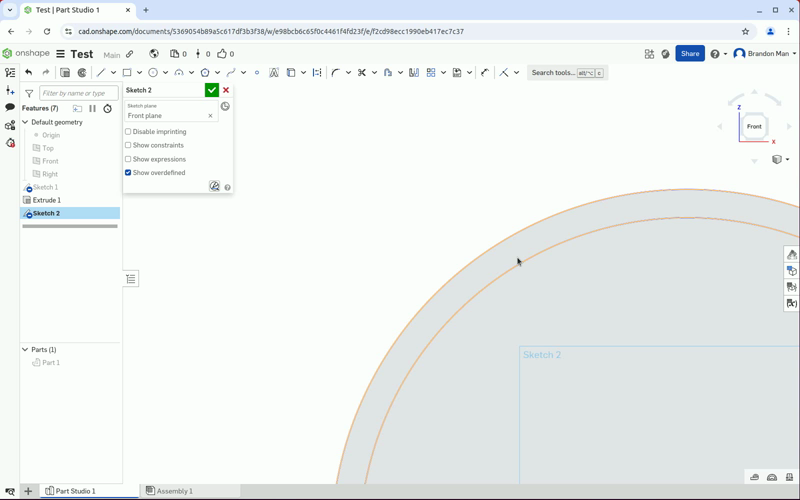
click(517, 257)
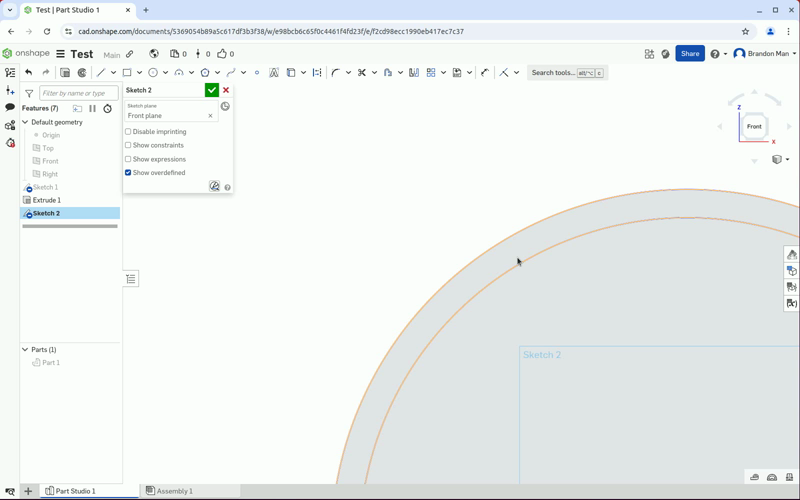
scroll(-6)
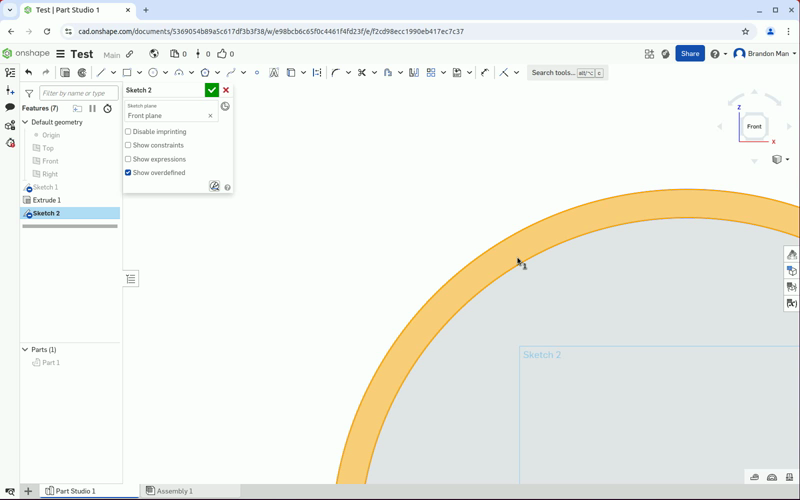
scroll(-6)
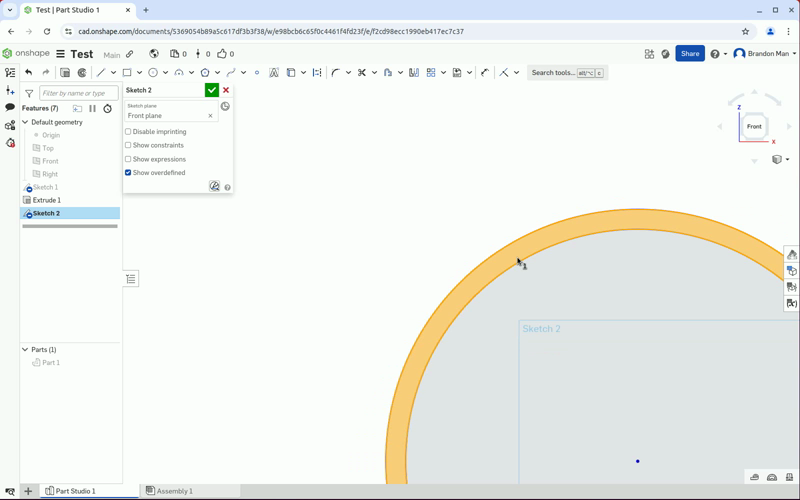
scroll(-6)
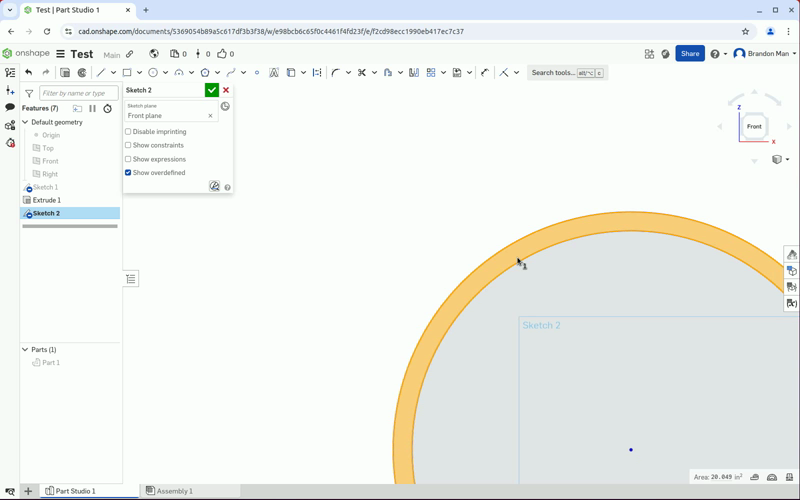
scroll(-6)
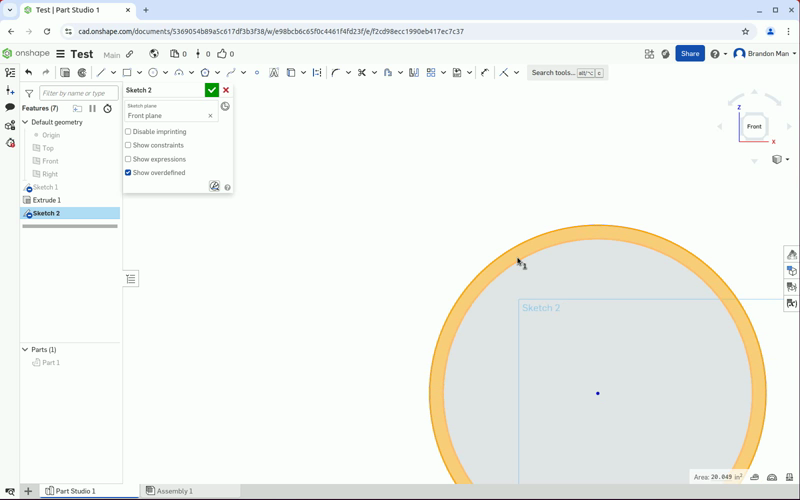
scroll(-6)
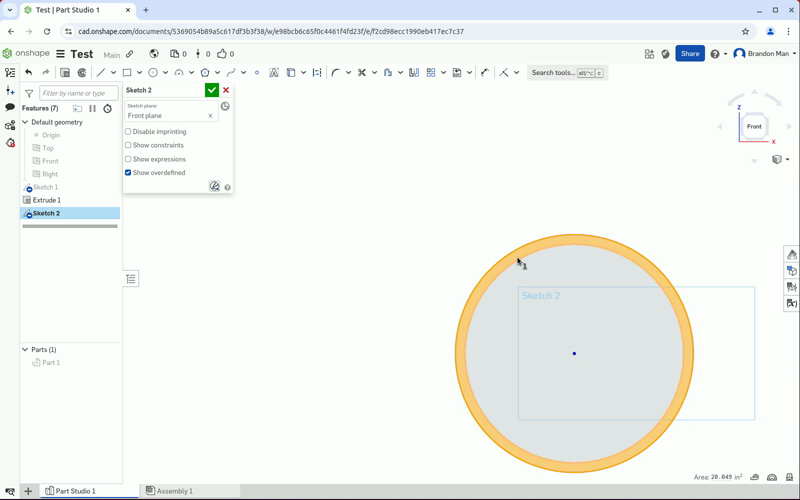
scroll(-6)
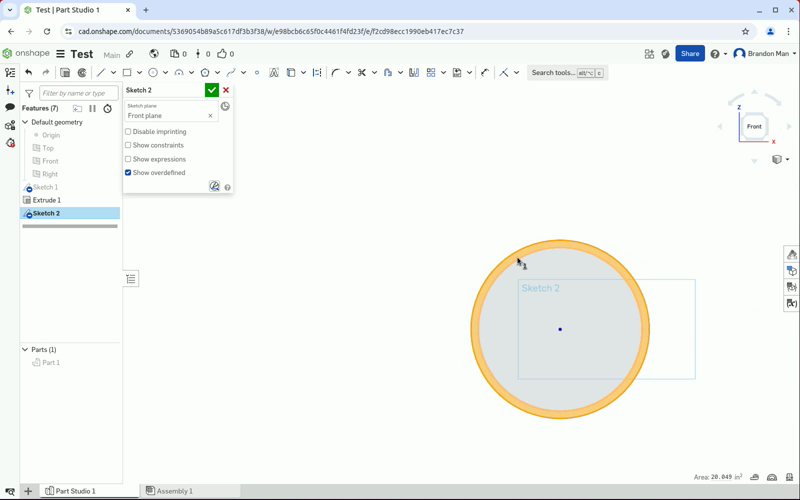
scroll(-6)
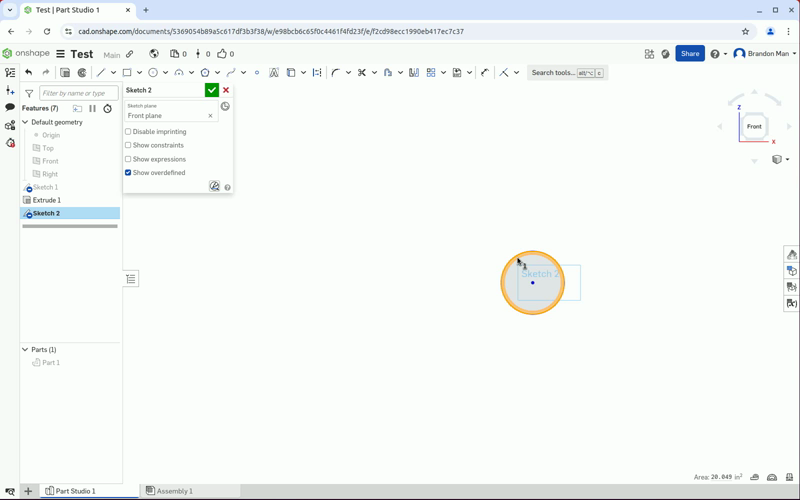
mouse_move(73, 352)
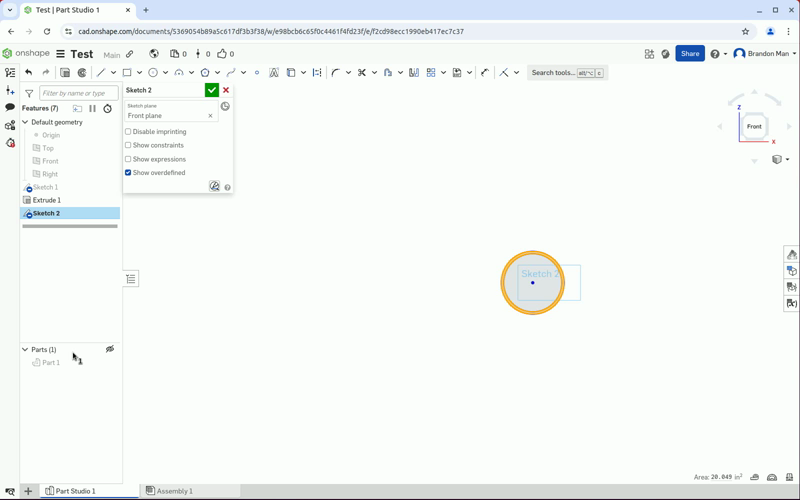
key(shift+y)
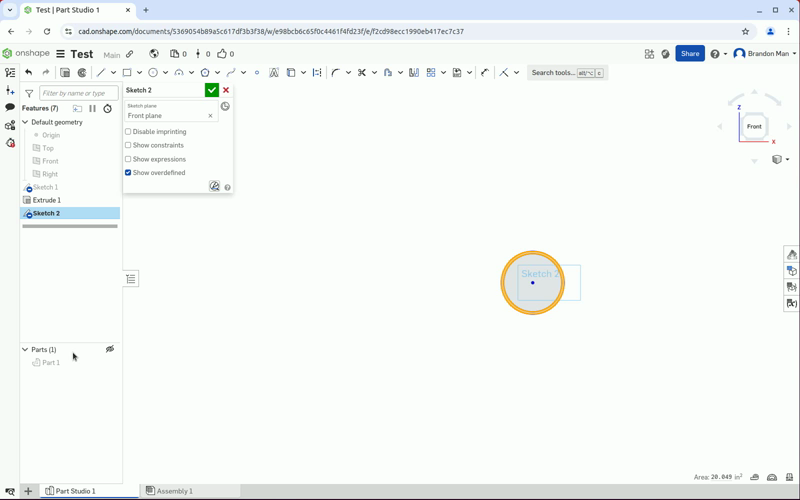
key(shift+e)
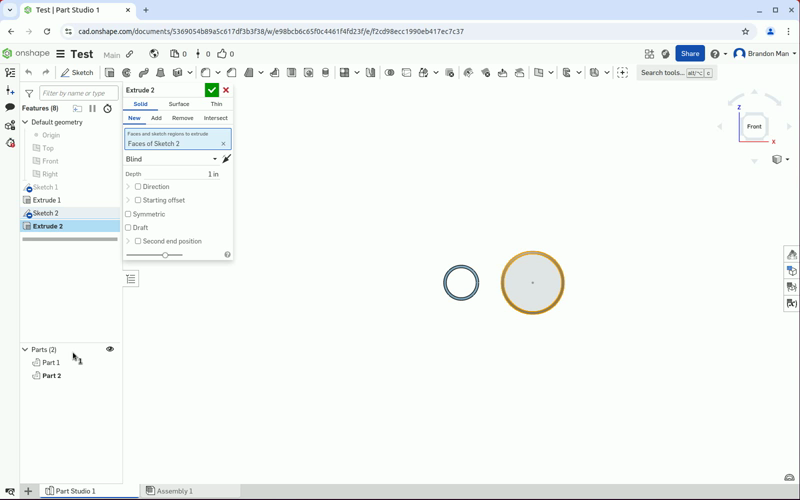
mouse_move(143, 106)
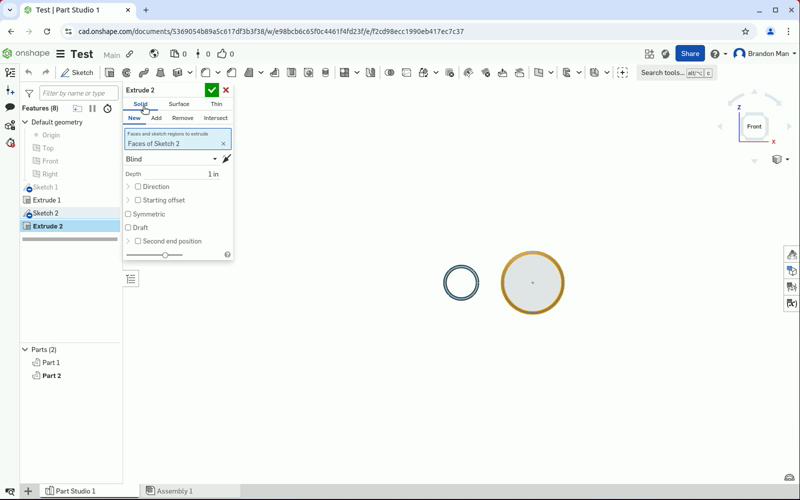
click(143, 106)
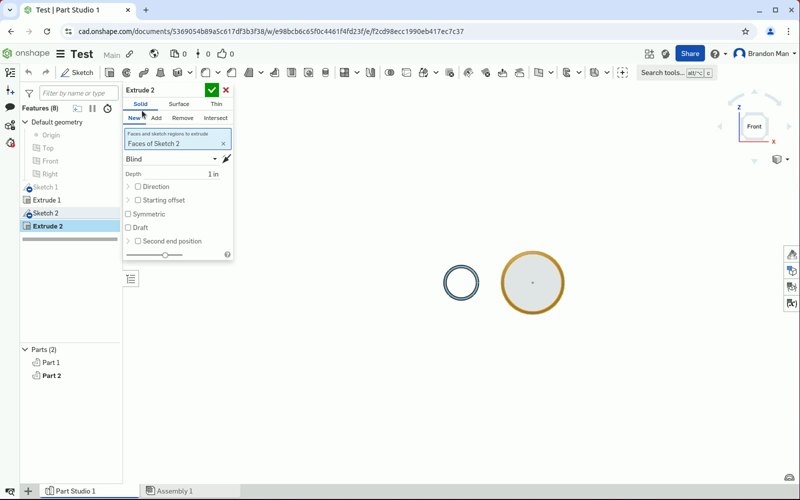
mouse_move(137, 120)
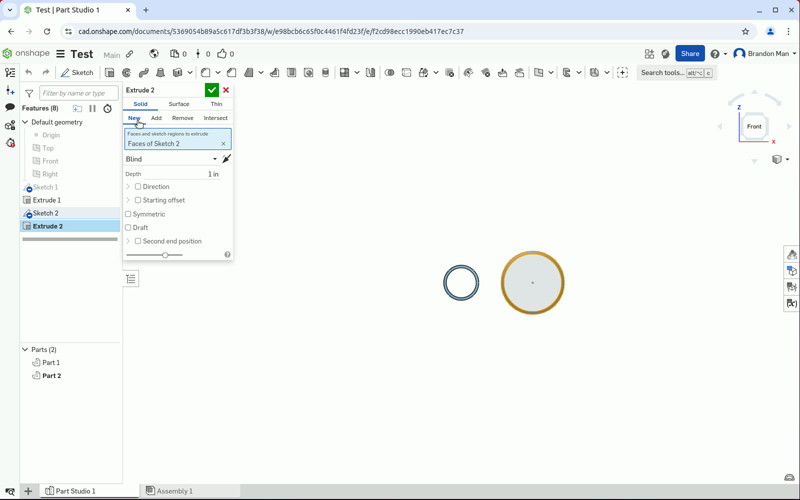
click(137, 120)
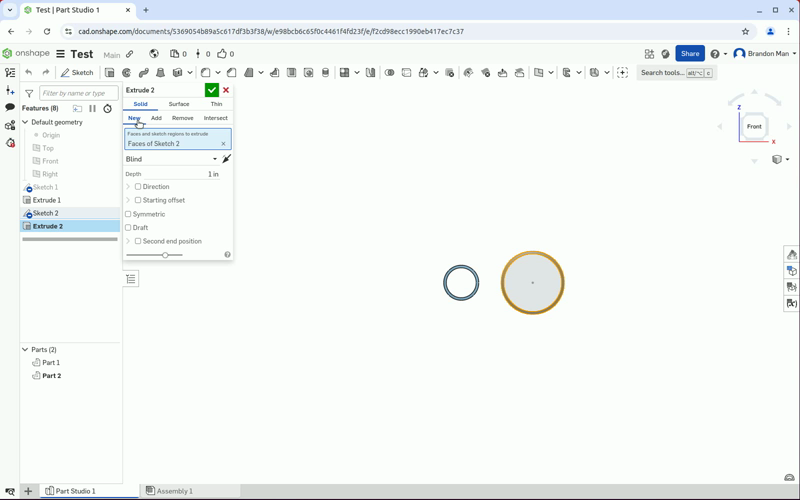
key(tab, 4)
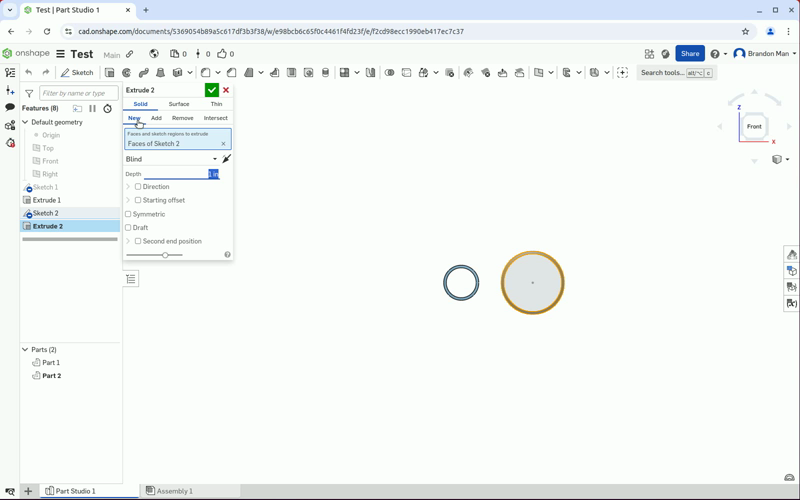
text(7.943)
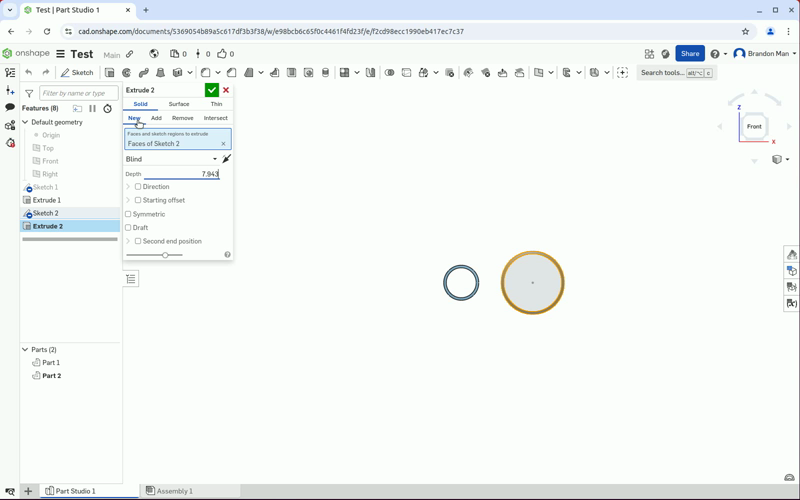
key(enter)
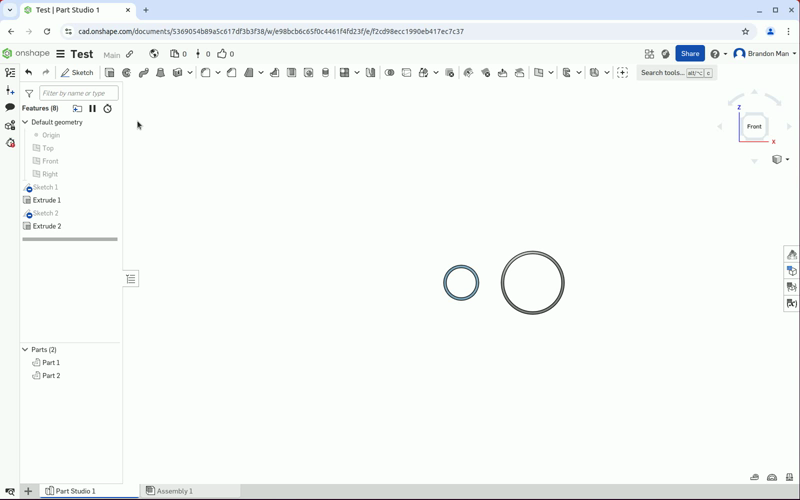
key(shift+h)
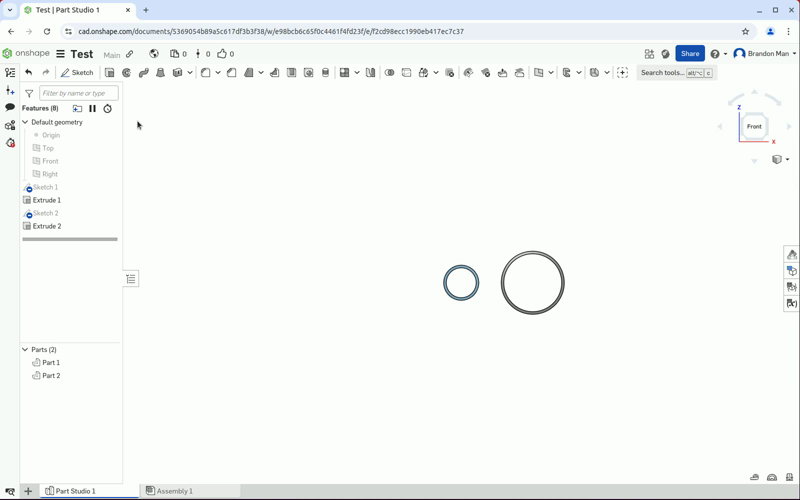
key(shift+h)
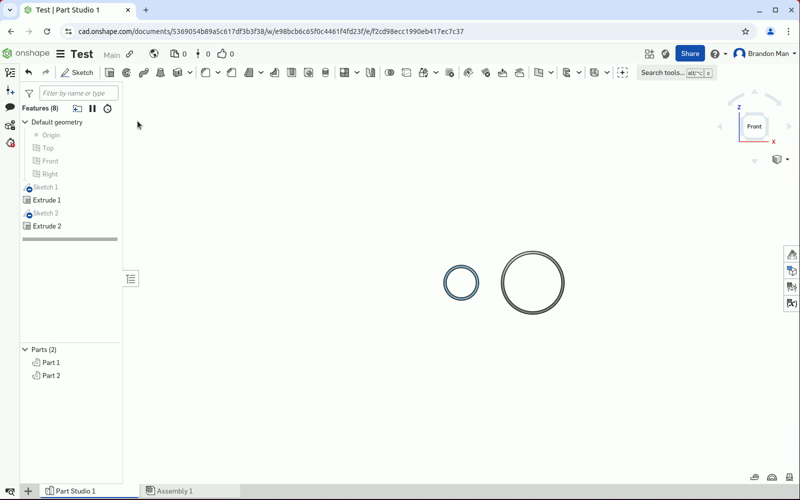
mouse_move(73, 189)
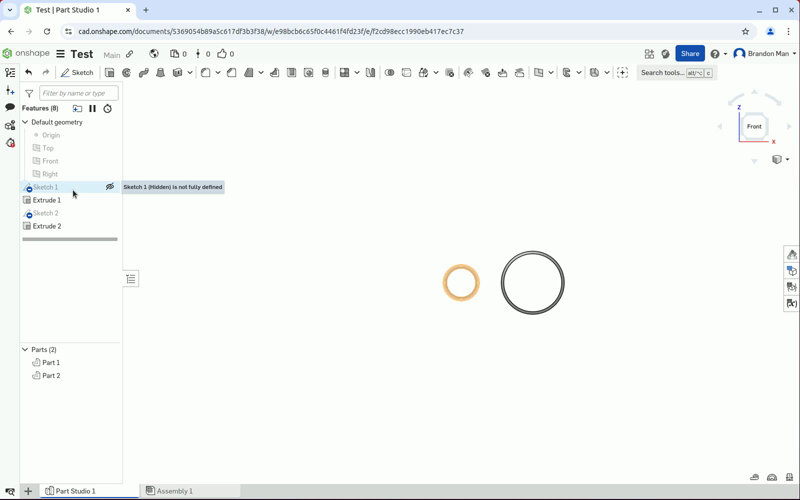
click(73, 189)
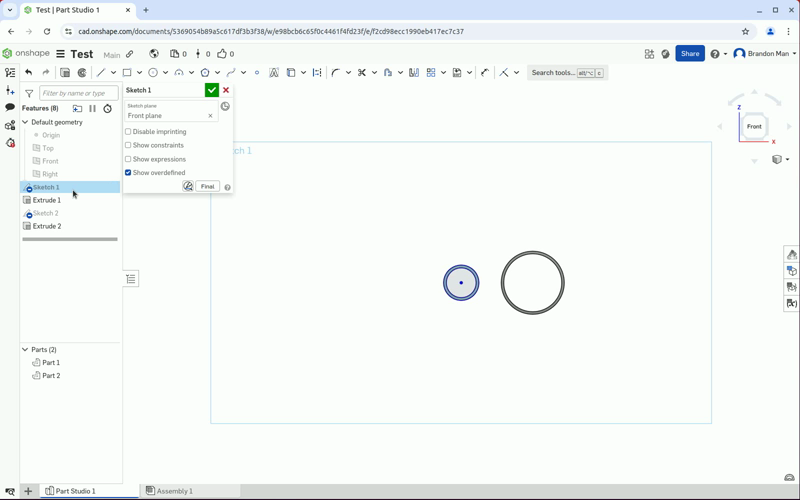
mouse_move(229, 92)
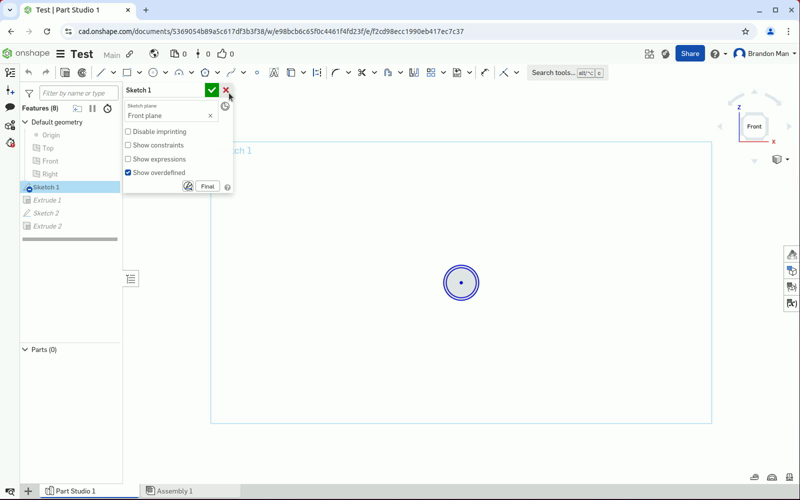
click(229, 92)
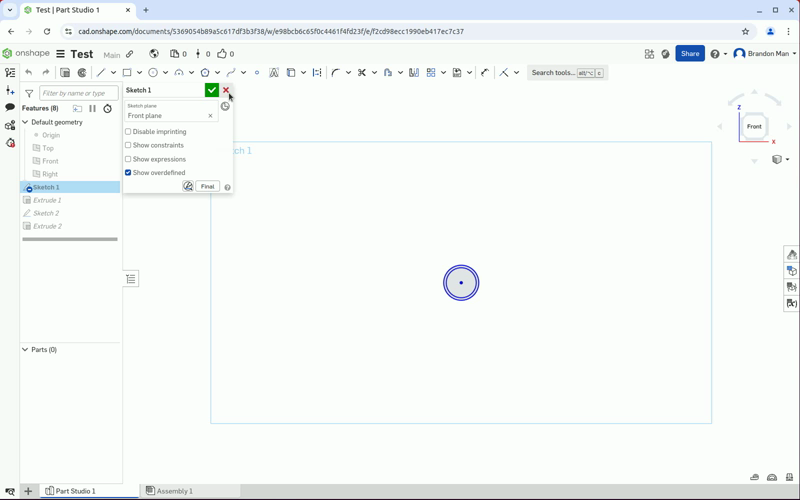
key(shift+s)
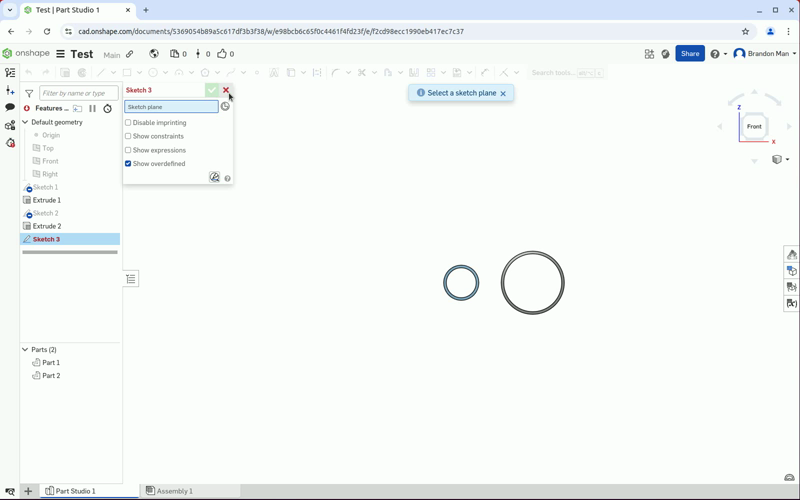
mouse_move(73, 163)
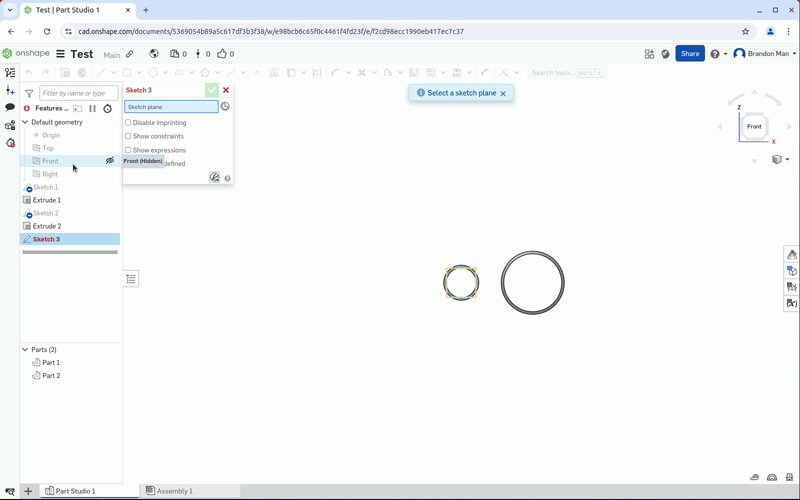
click(73, 163)
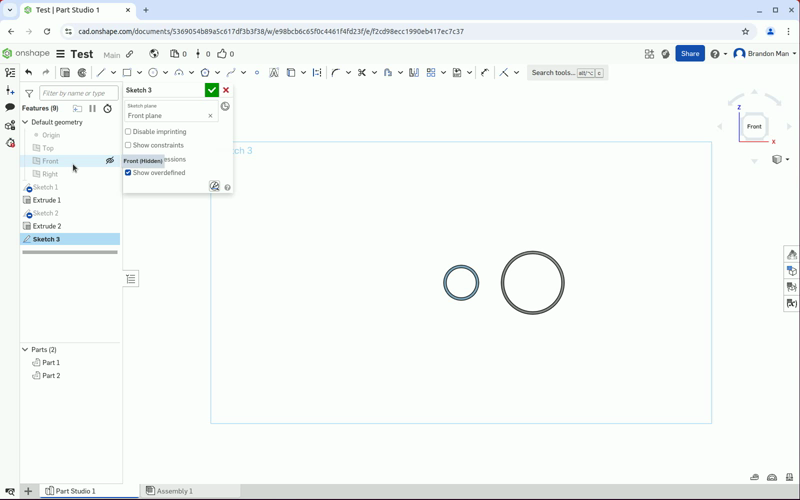
mouse_move(73, 352)
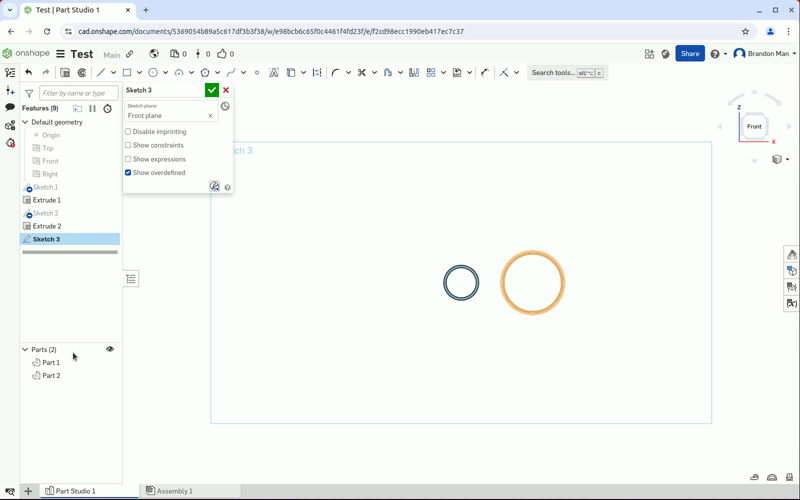
key(y)
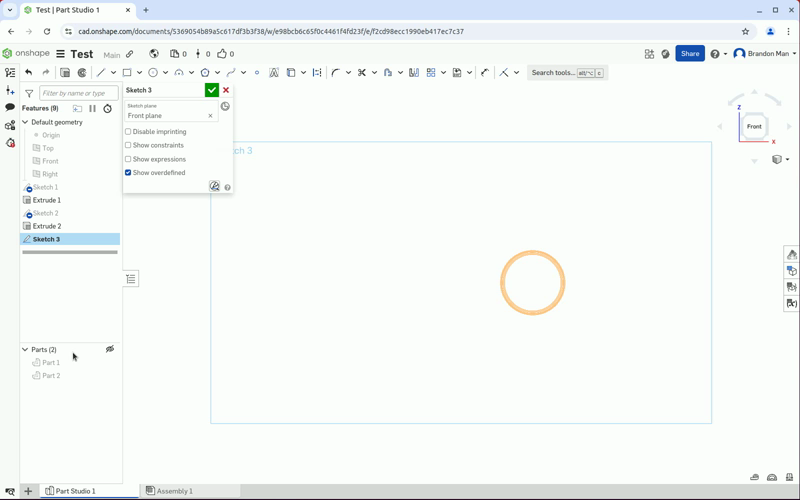
key(c)
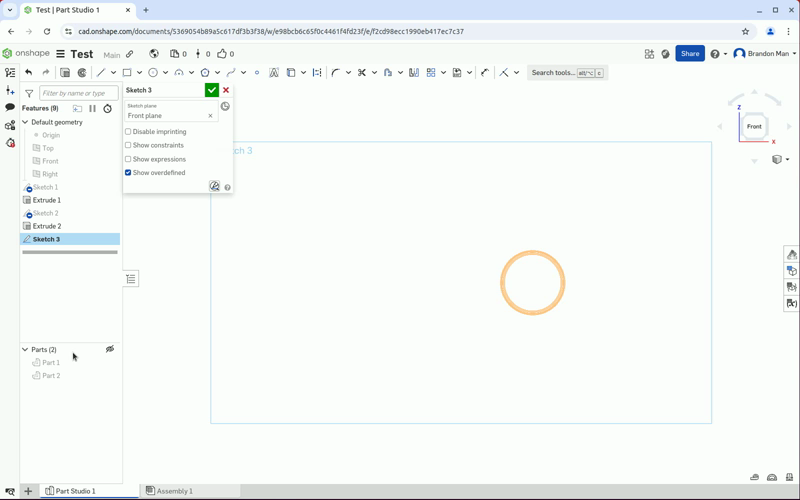
key_down(shift)
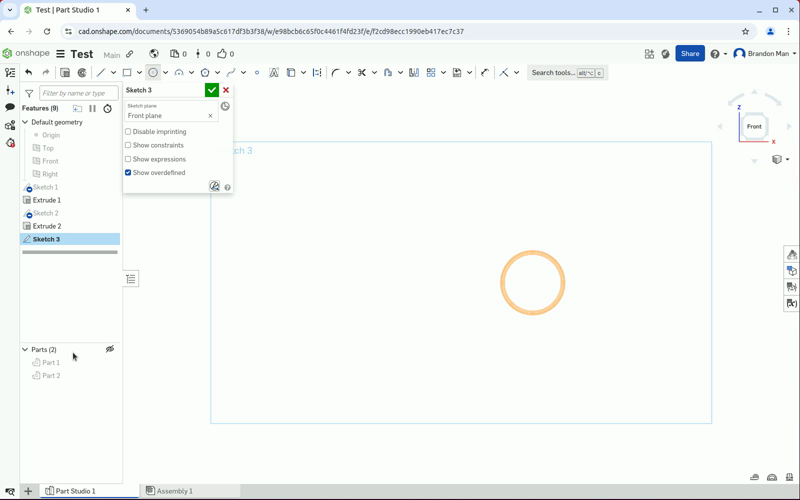
mouse_move(533, 282)
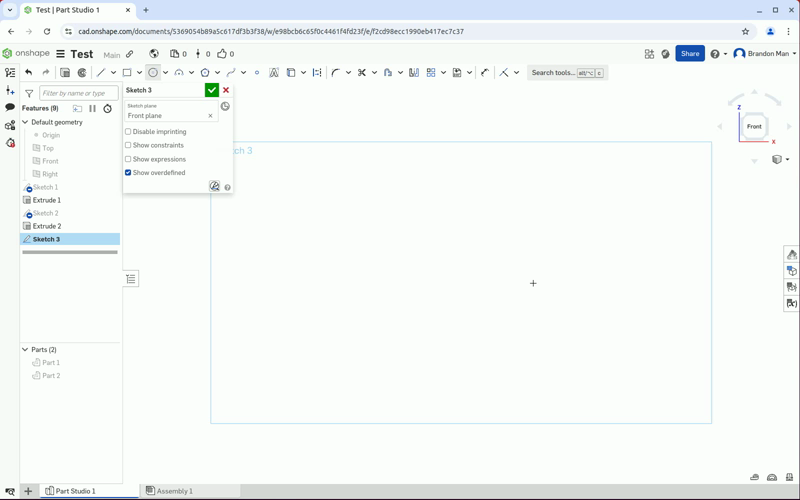
click(533, 282)
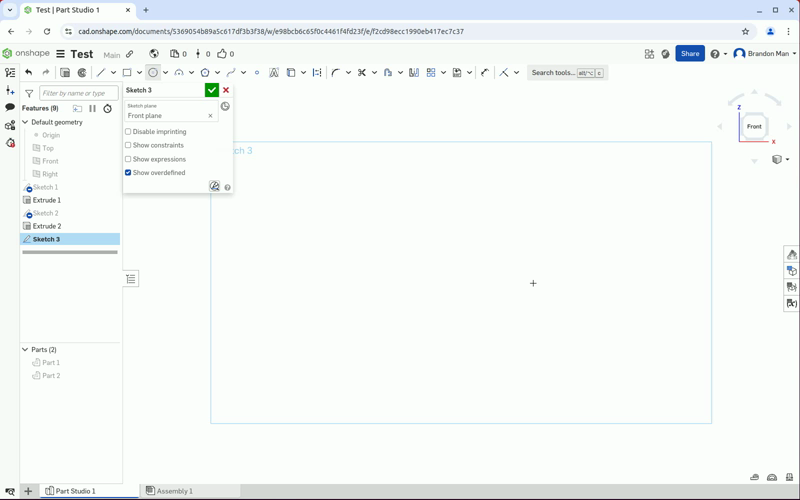
key_up(shift)
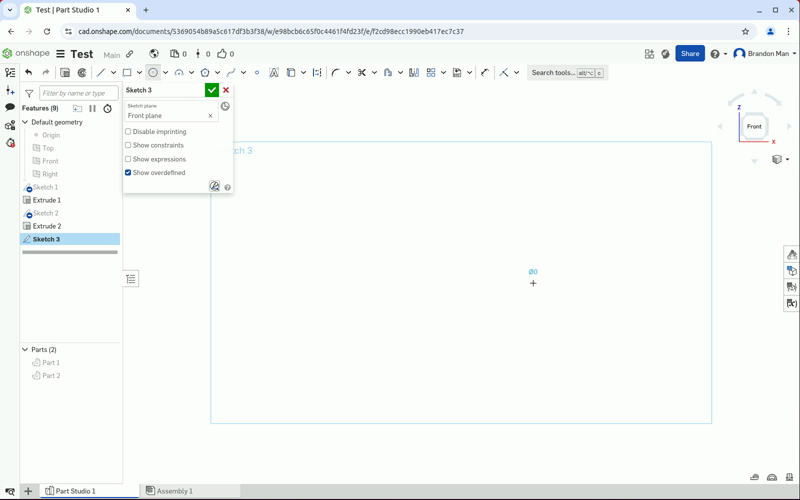
mouse_move(573, 282)
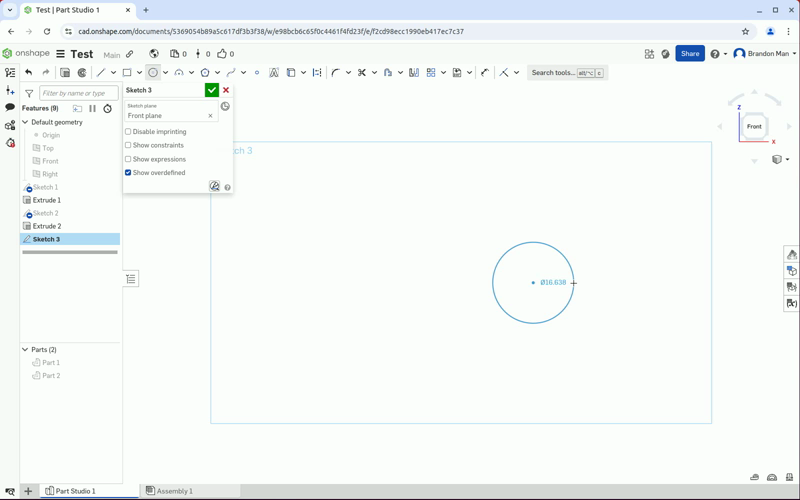
click(573, 282)
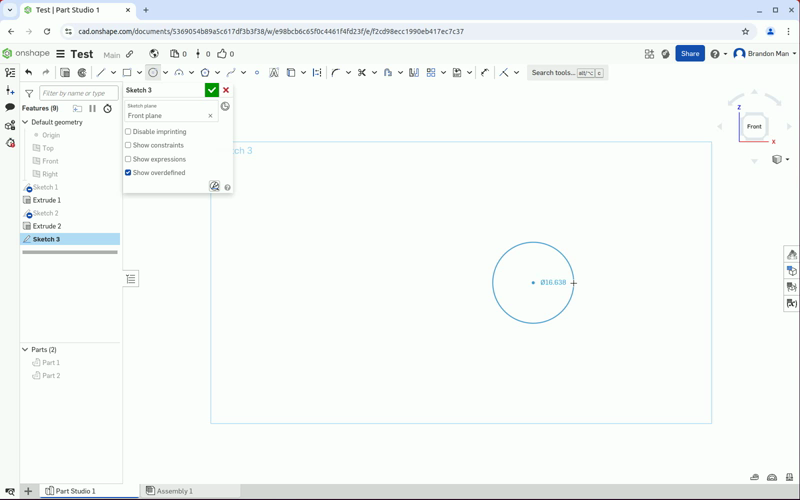
key(esc)
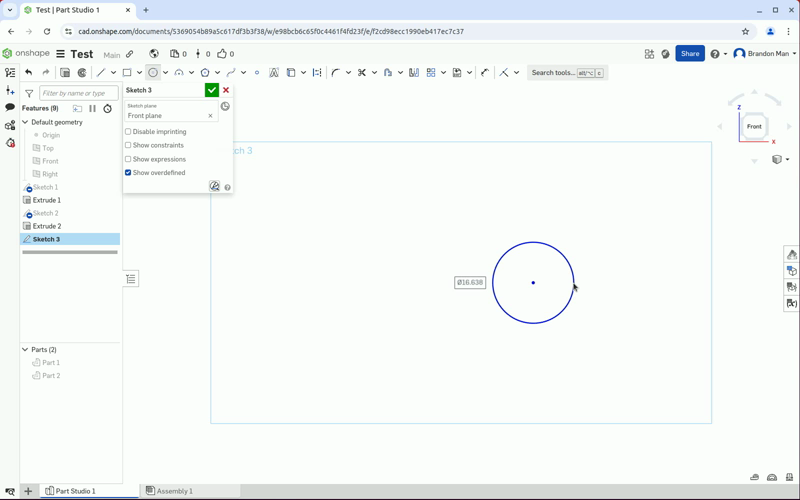
key(c)
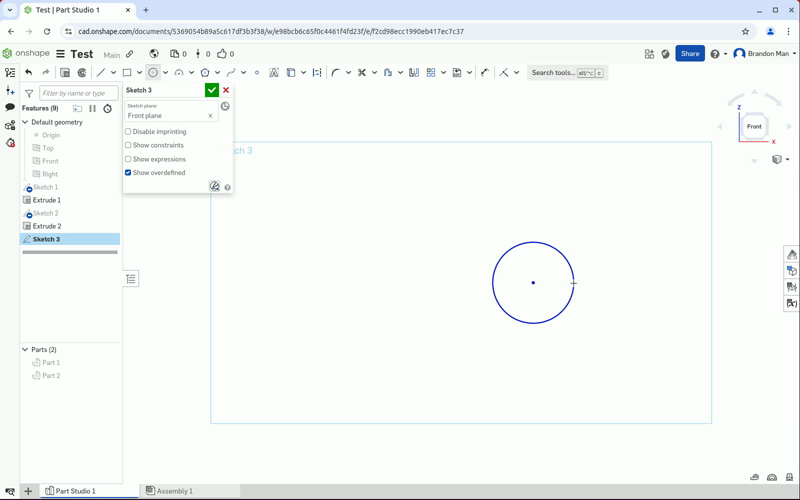
key_down(shift)
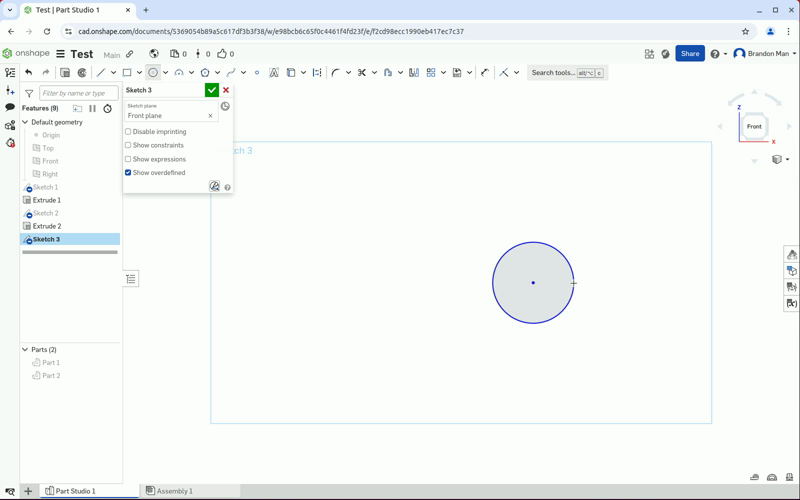
mouse_move(533, 282)
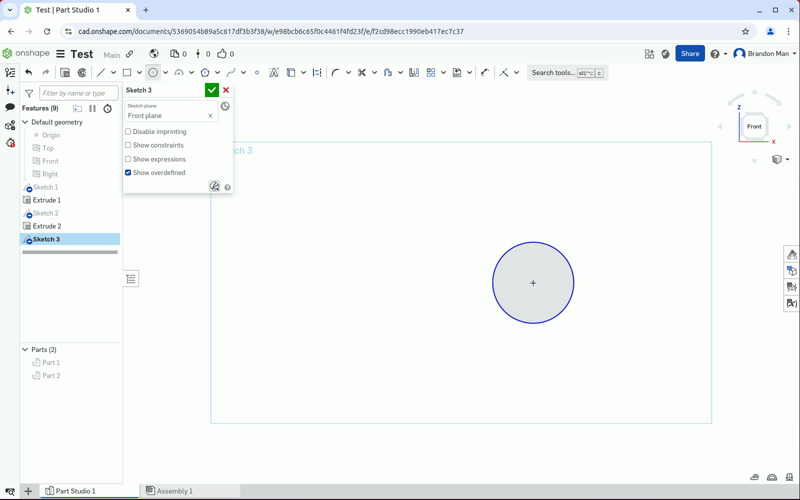
click(533, 282)
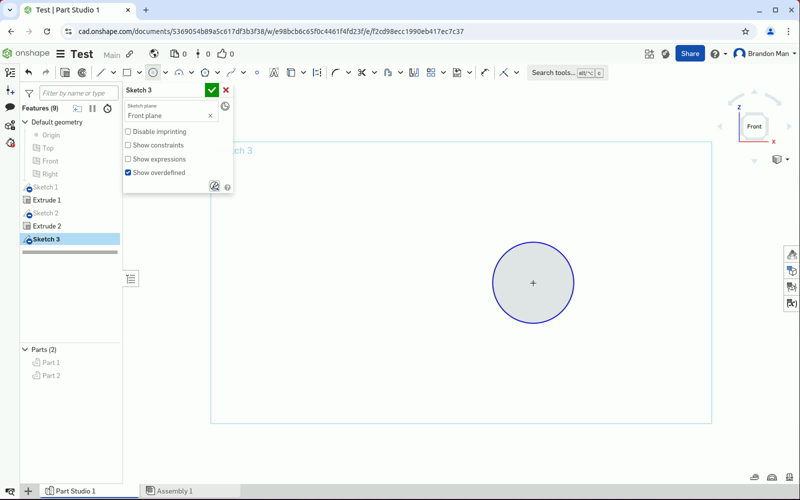
key_up(shift)
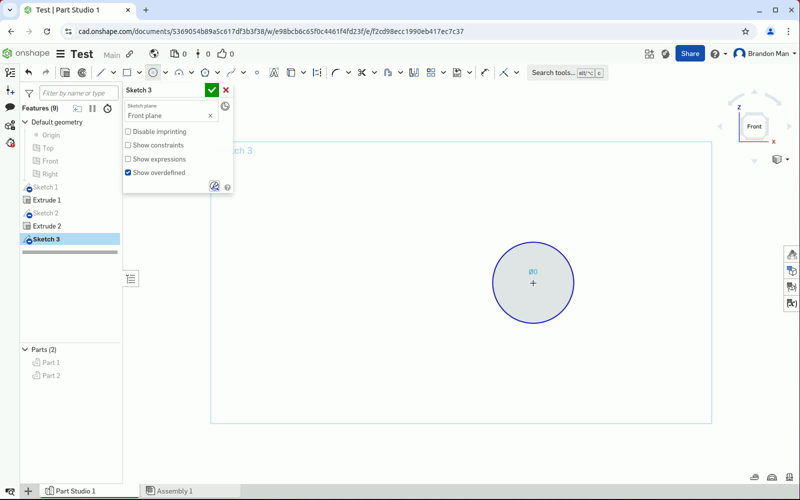
mouse_move(564, 282)
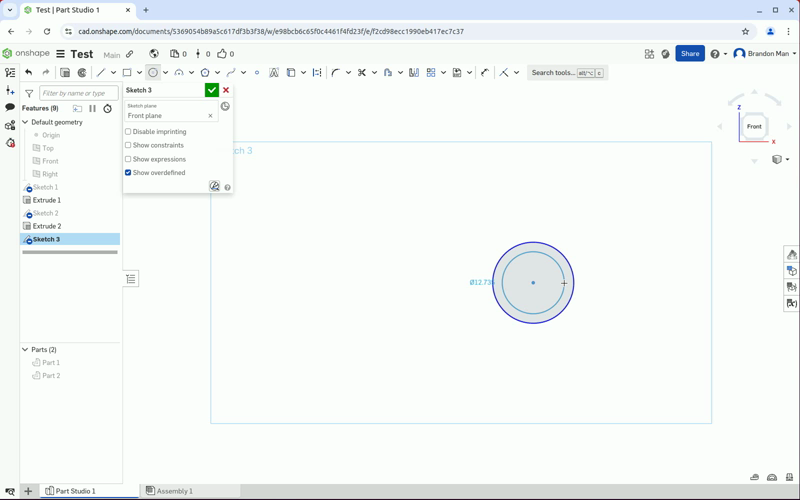
click(564, 282)
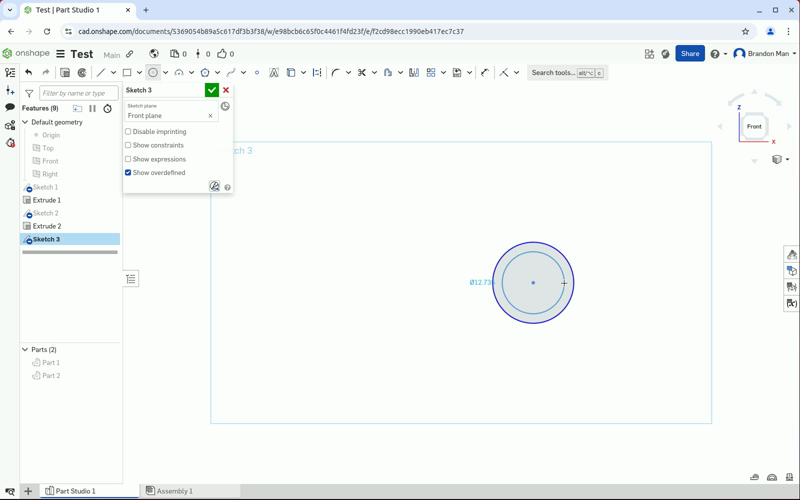
key(esc)
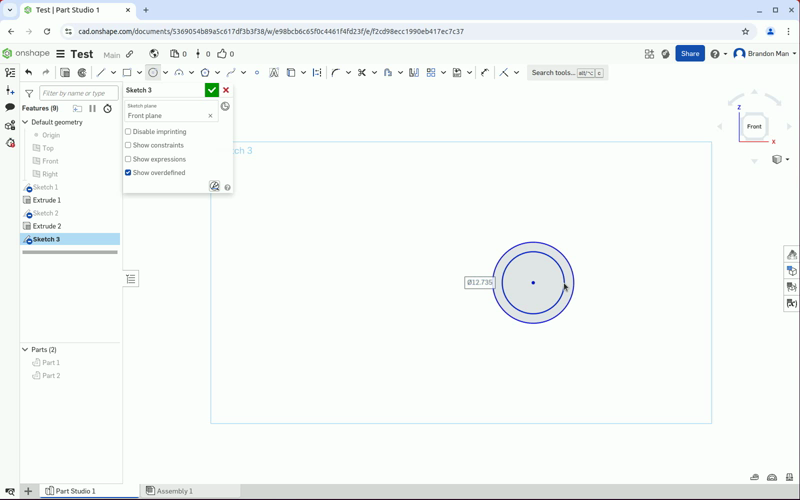
mouse_move(545, 247)
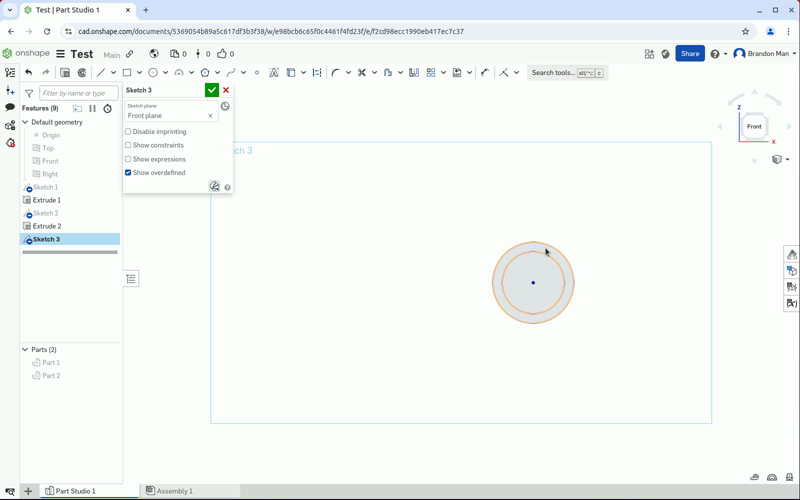
click(545, 247)
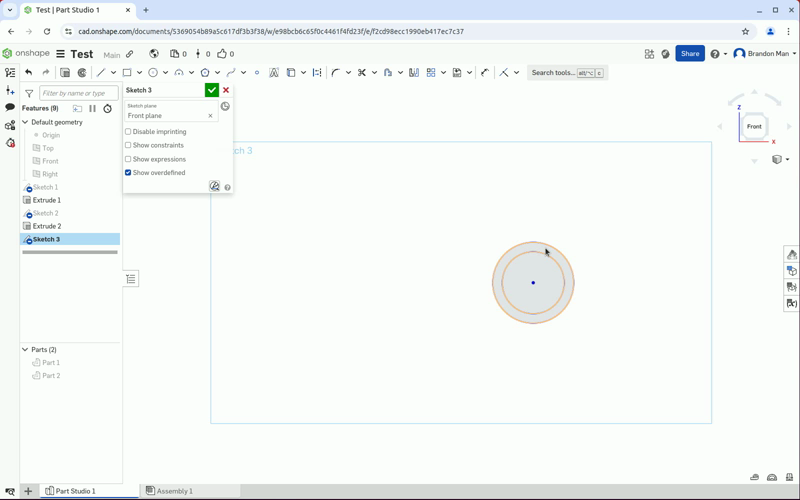
mouse_move(73, 352)
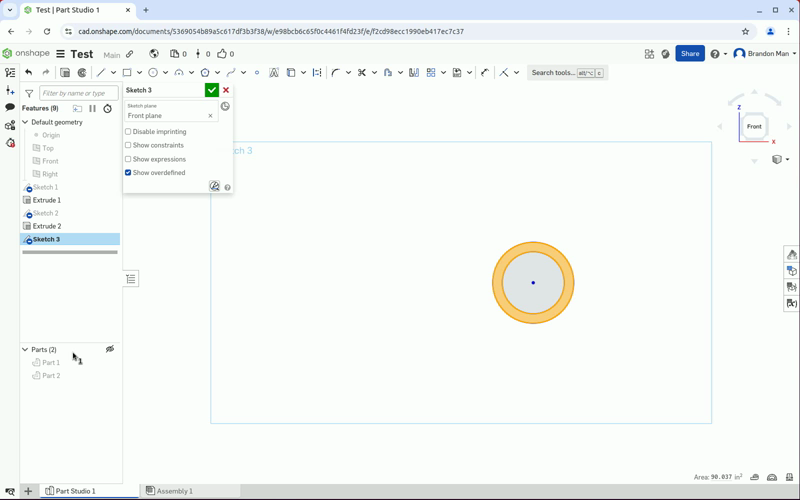
key(shift+y)
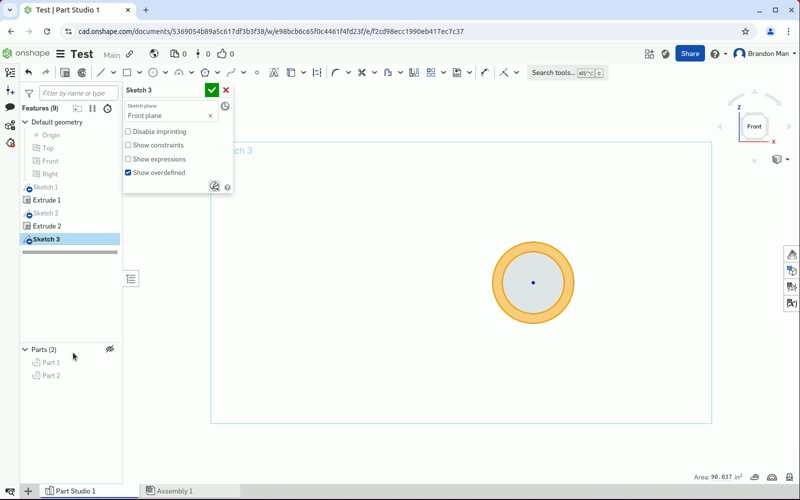
key(shift+e)
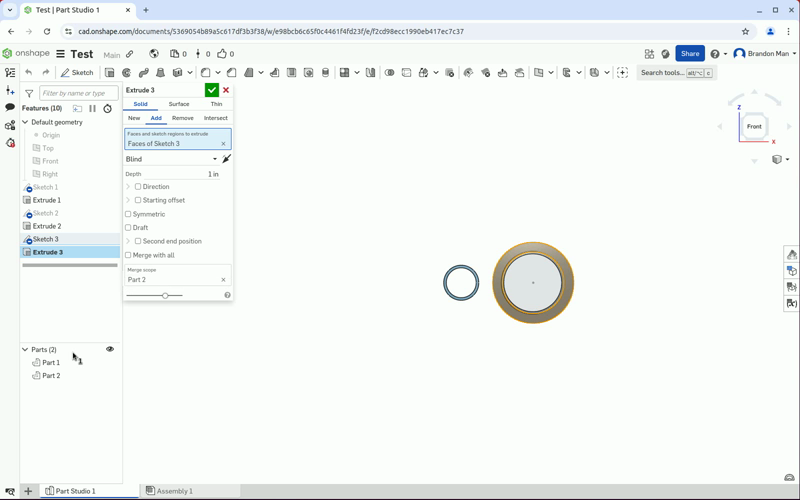
mouse_move(143, 106)
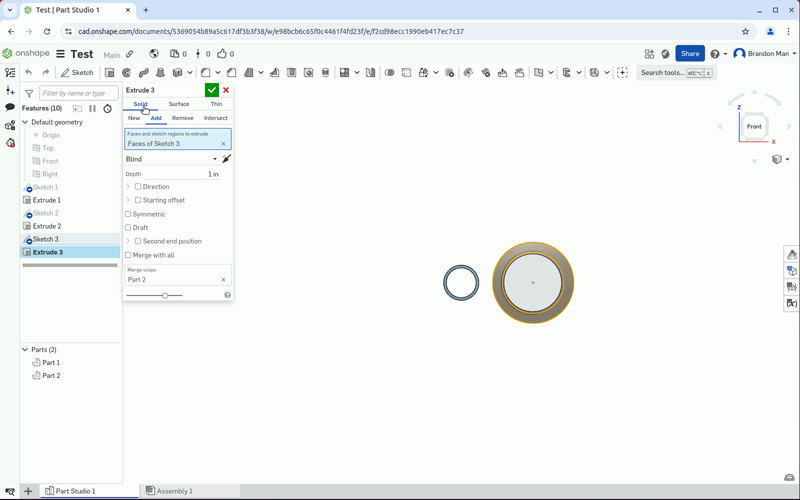
click(143, 106)
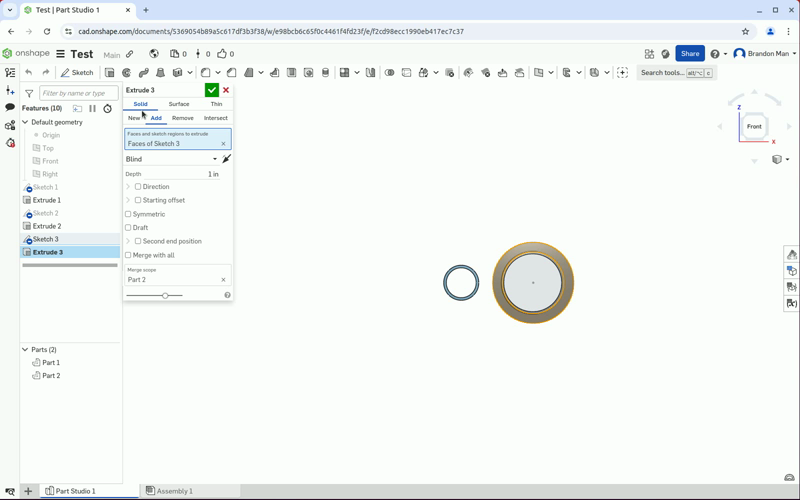
mouse_move(137, 120)
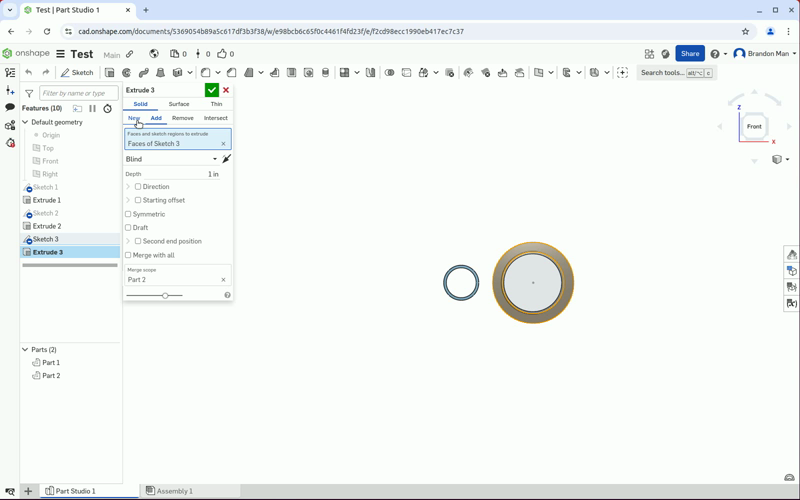
click(137, 120)
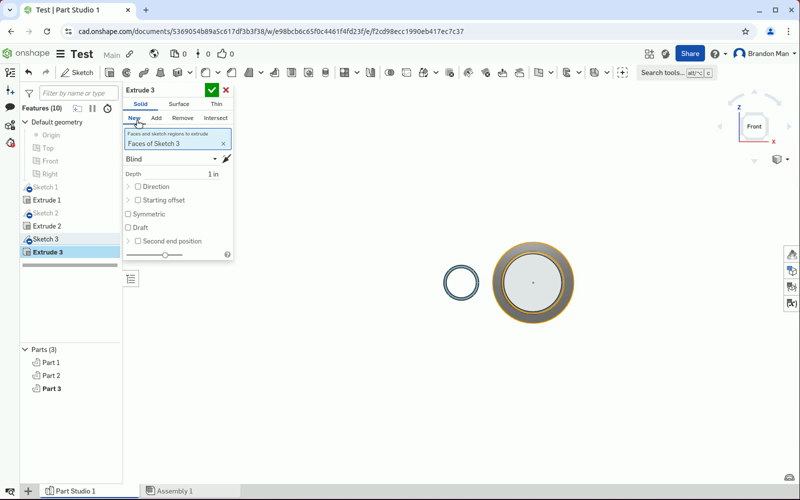
key(tab, 4)
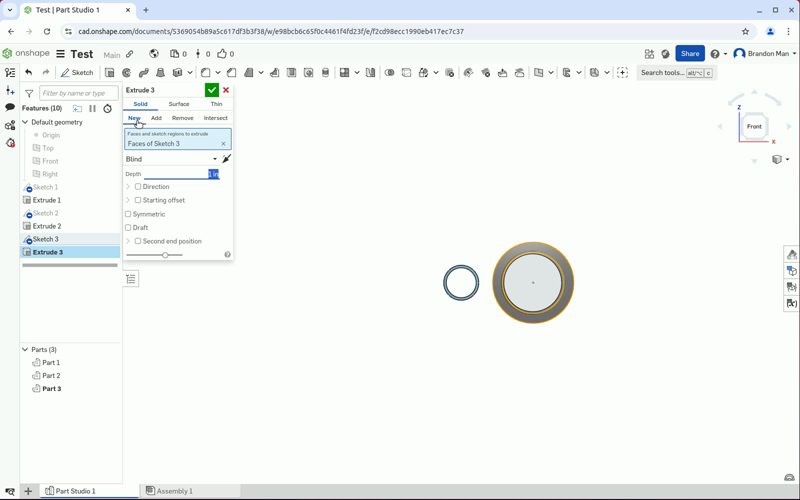
text(0.481)
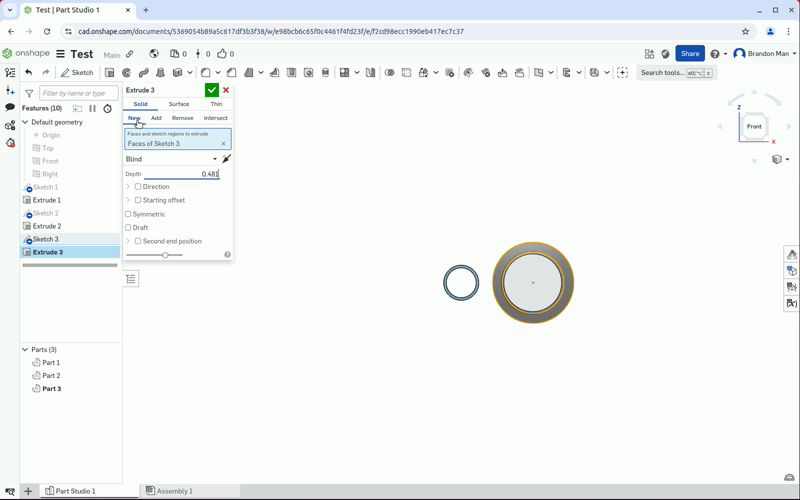
key(enter)
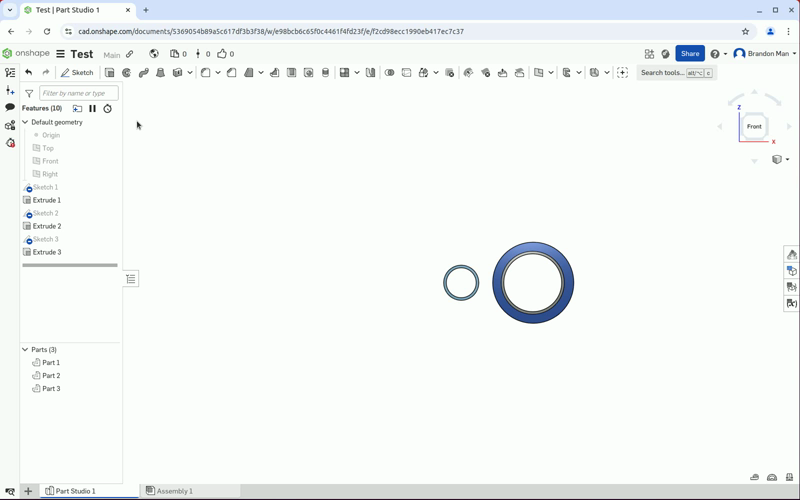
key(shift+h)
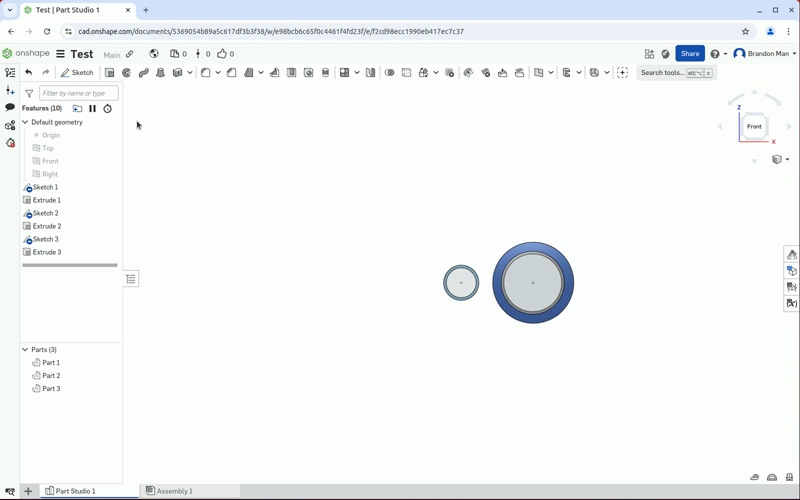
key(shift+h)
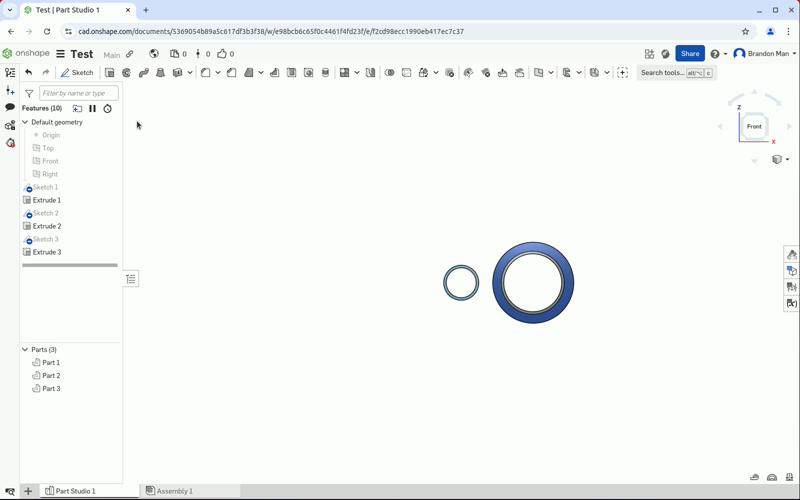
mouse_move(73, 189)
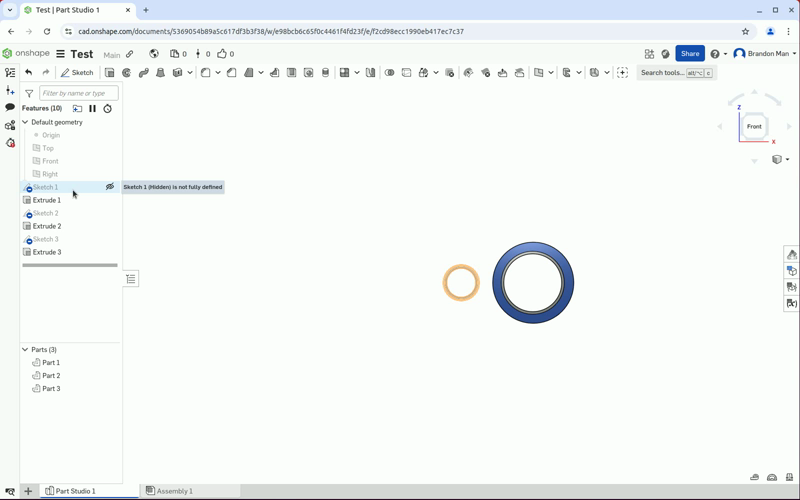
click(73, 189)
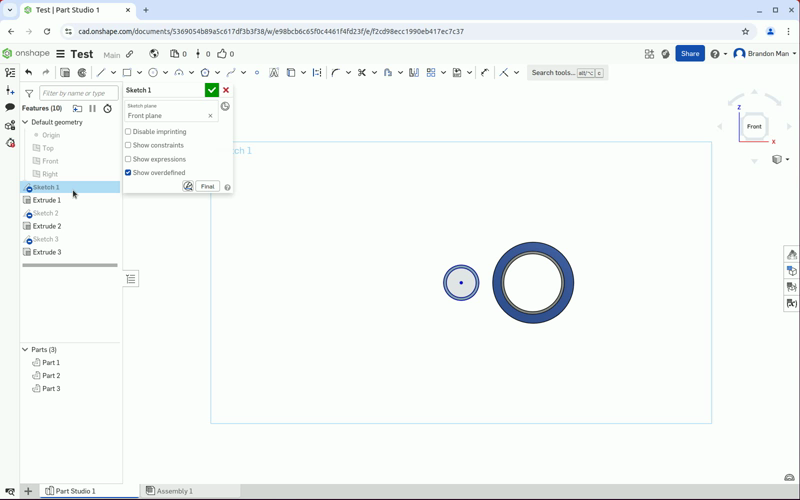
mouse_move(229, 92)
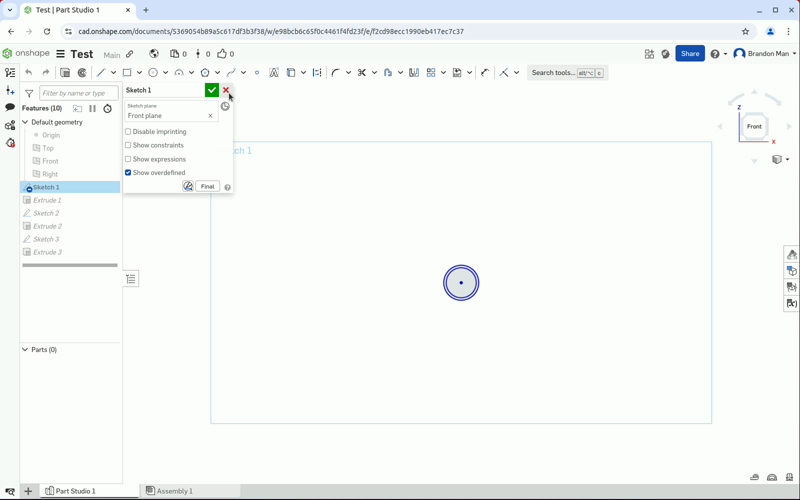
click(229, 92)
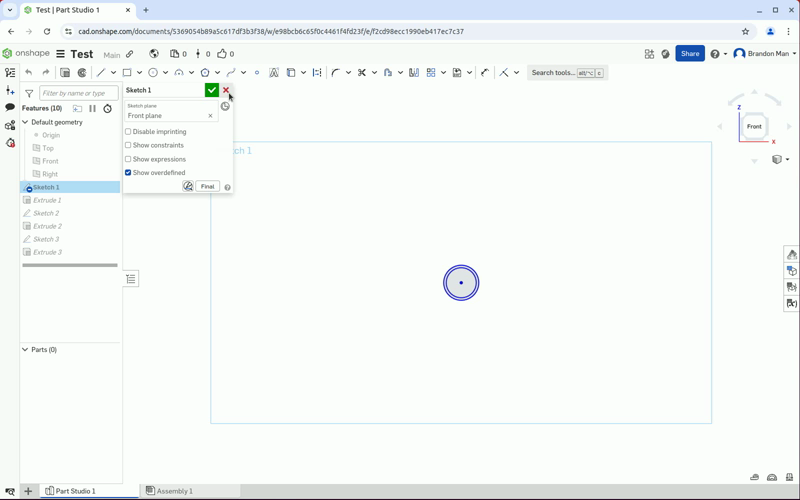
key(shift+s)
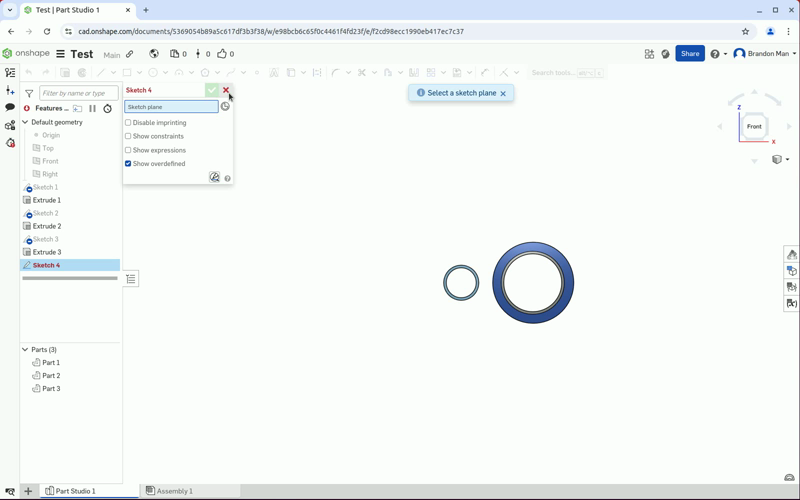
mouse_move(73, 163)
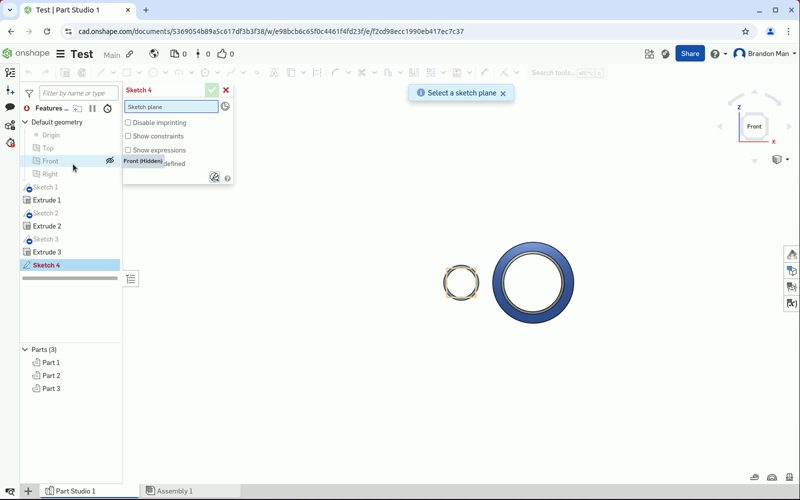
click(73, 163)
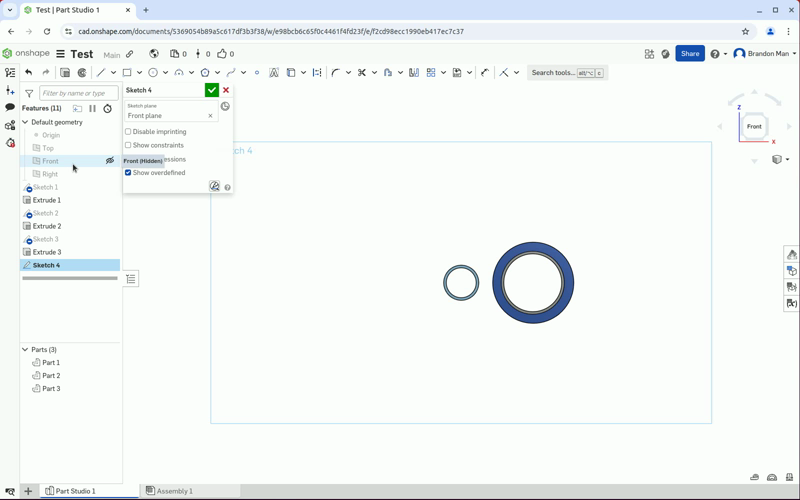
mouse_move(73, 352)
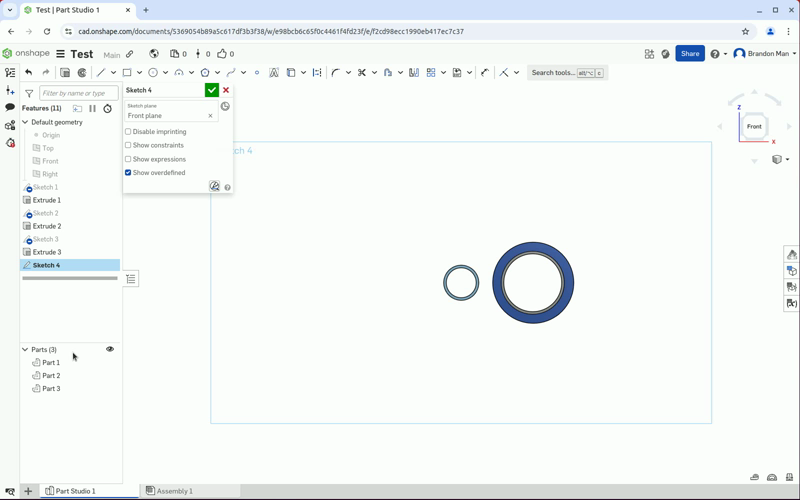
key(y)
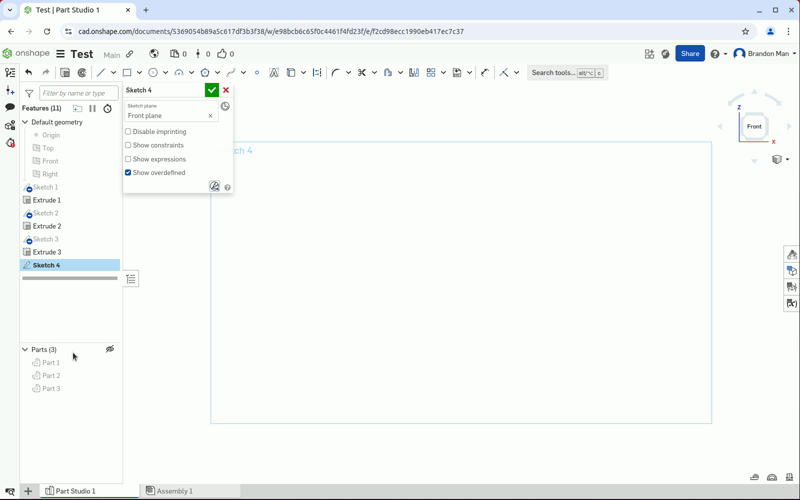
key(c)
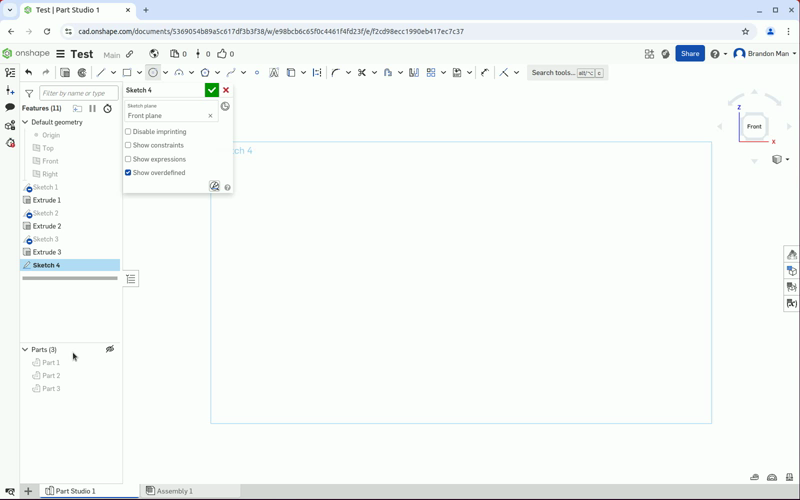
key_down(shift)
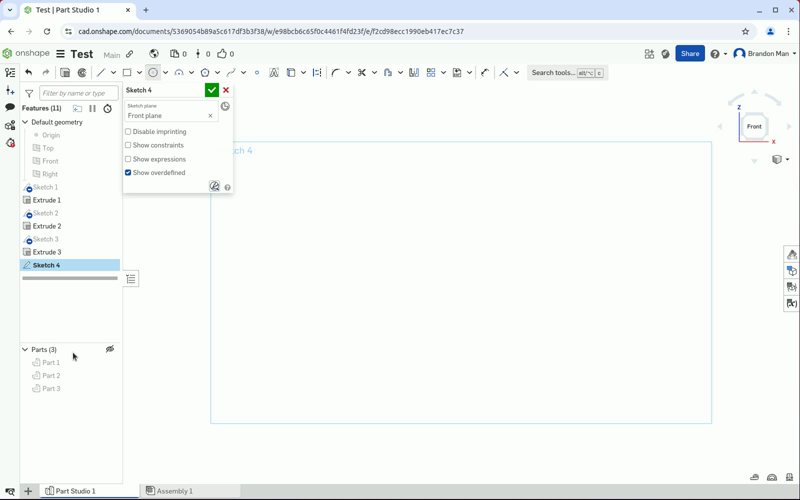
mouse_move(461, 282)
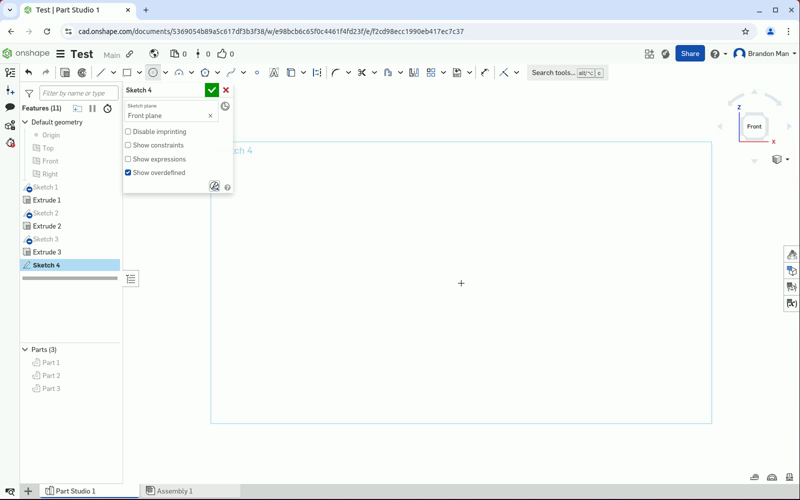
click(461, 282)
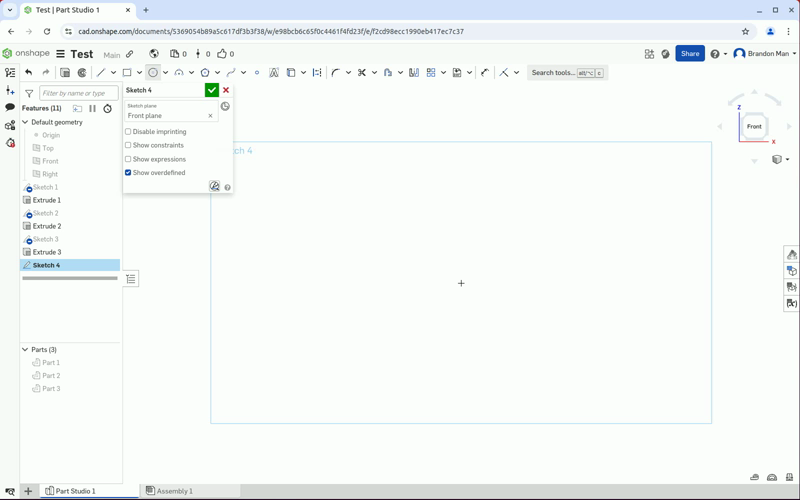
key_up(shift)
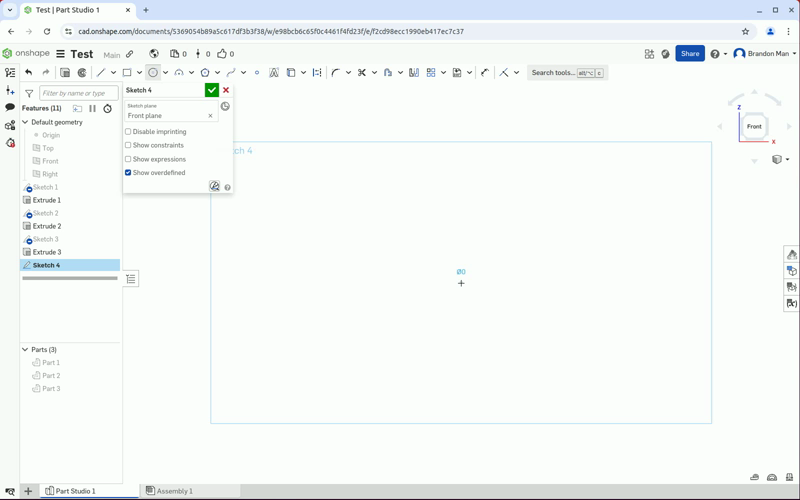
mouse_move(484, 282)
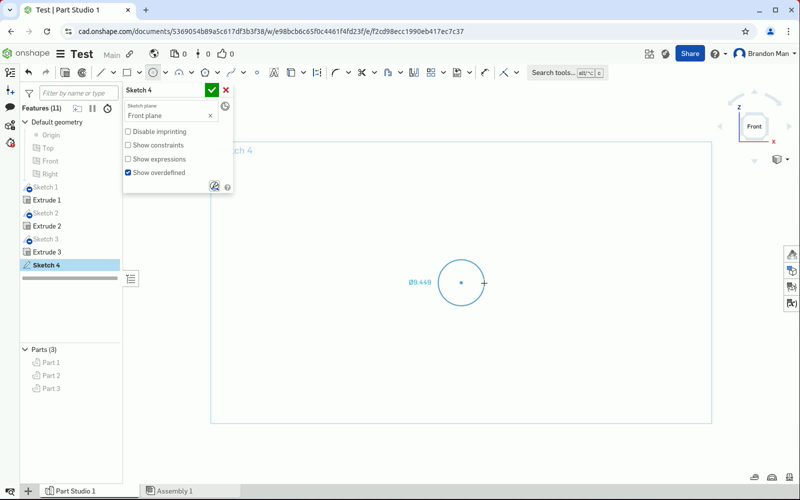
click(484, 282)
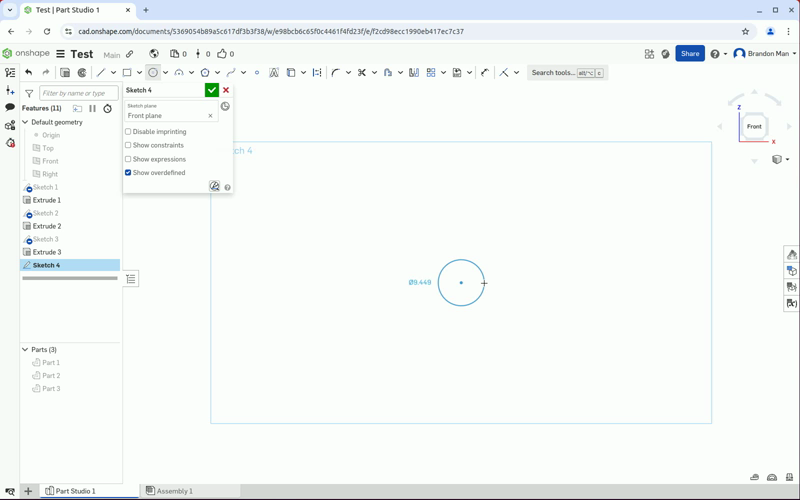
key(esc)
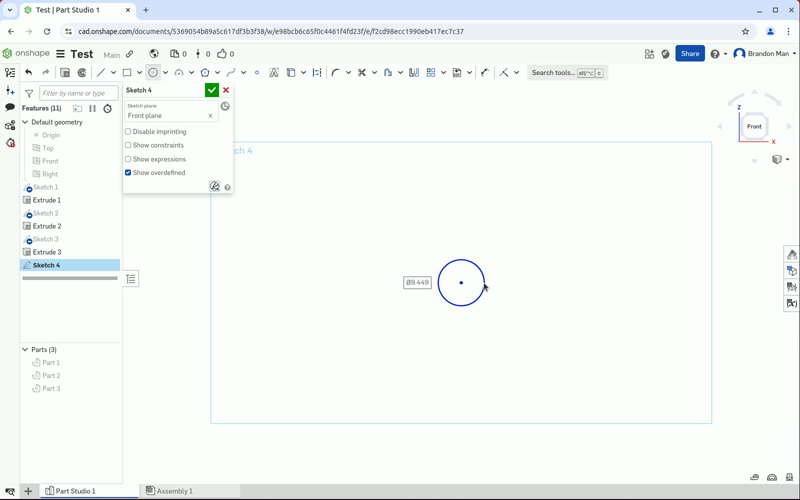
key(c)
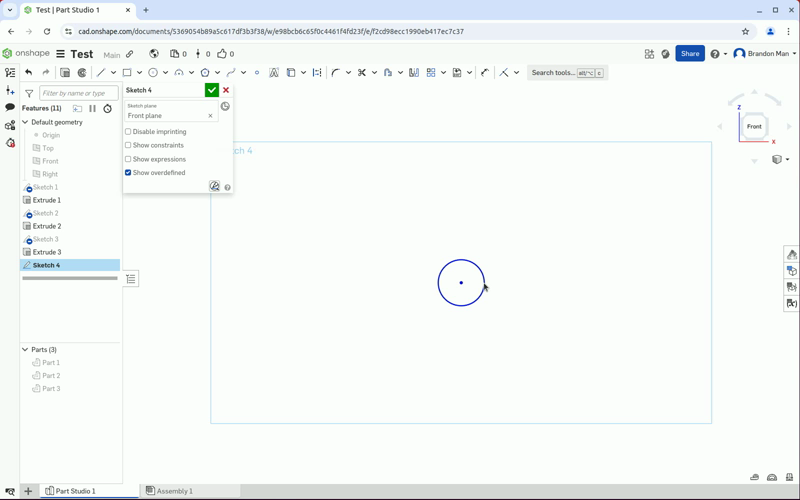
key_down(shift)
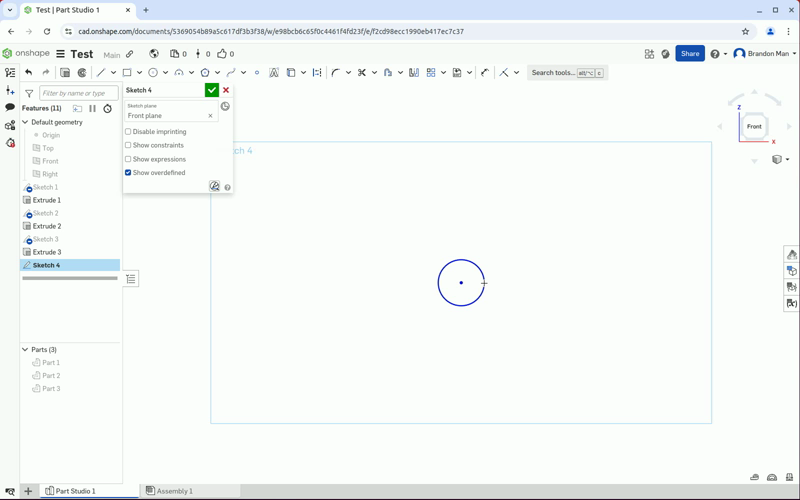
mouse_move(461, 282)
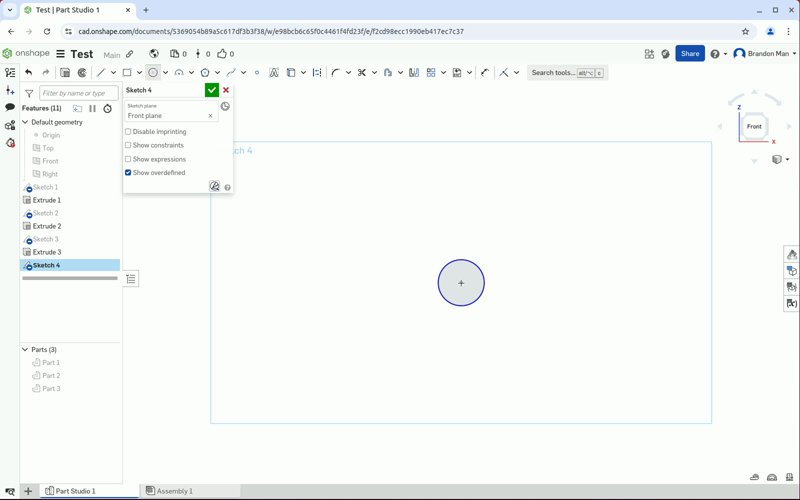
click(461, 282)
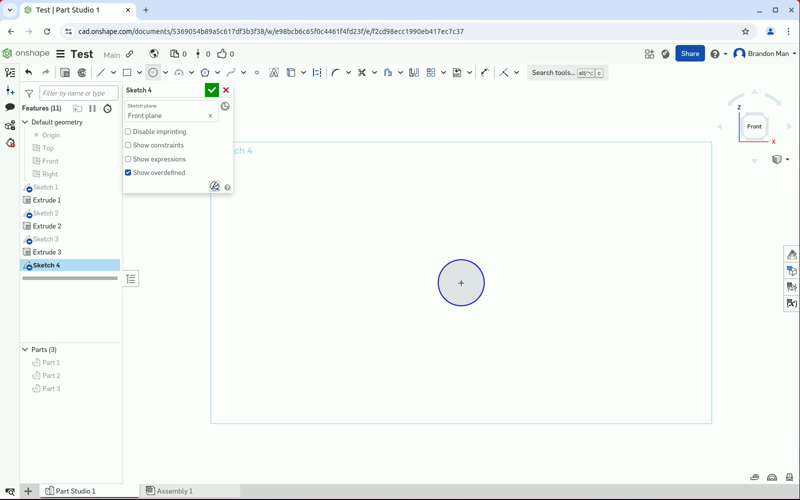
key_up(shift)
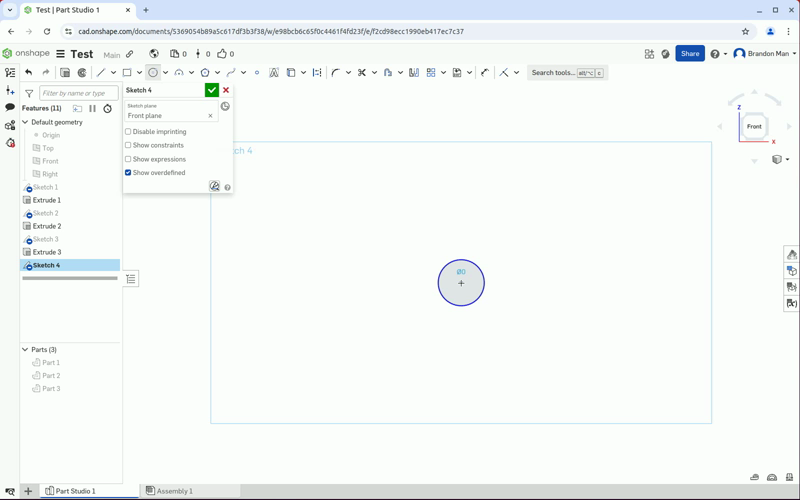
mouse_move(478, 282)
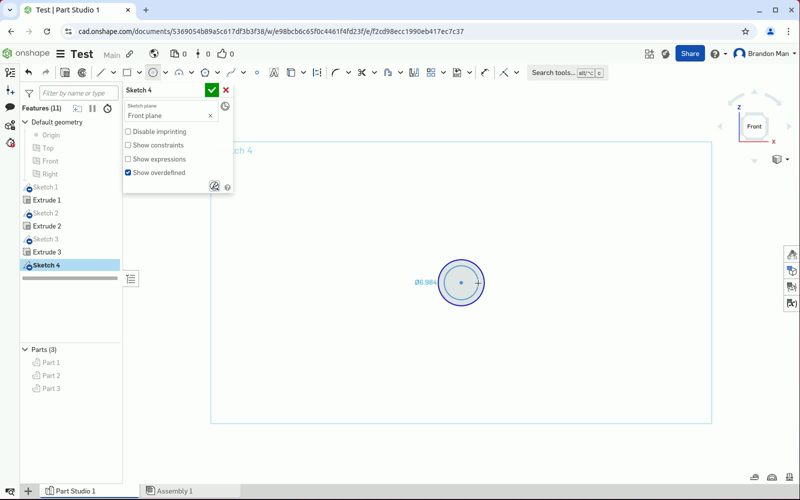
click(478, 282)
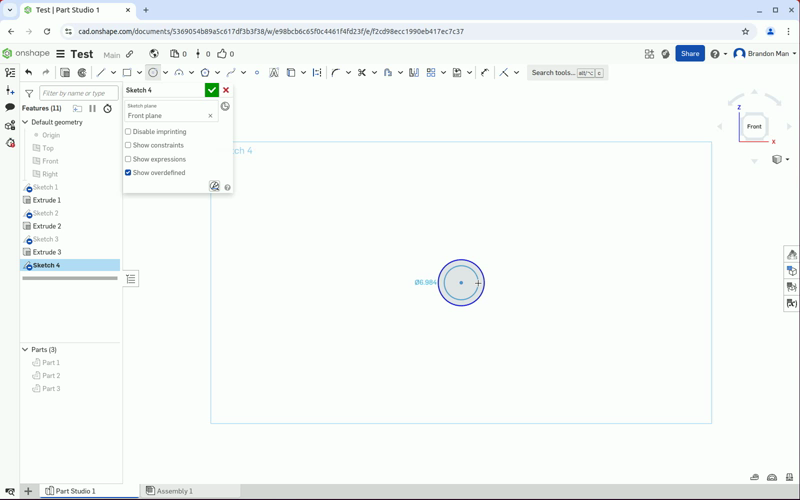
key(esc)
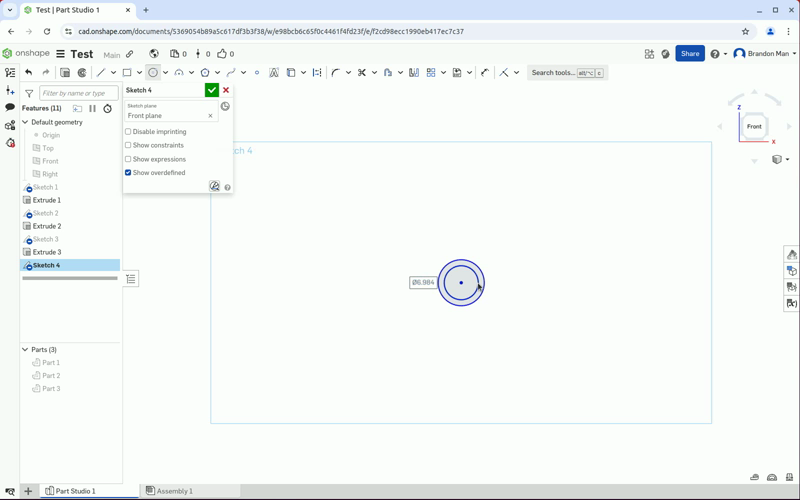
mouse_move(477, 288)
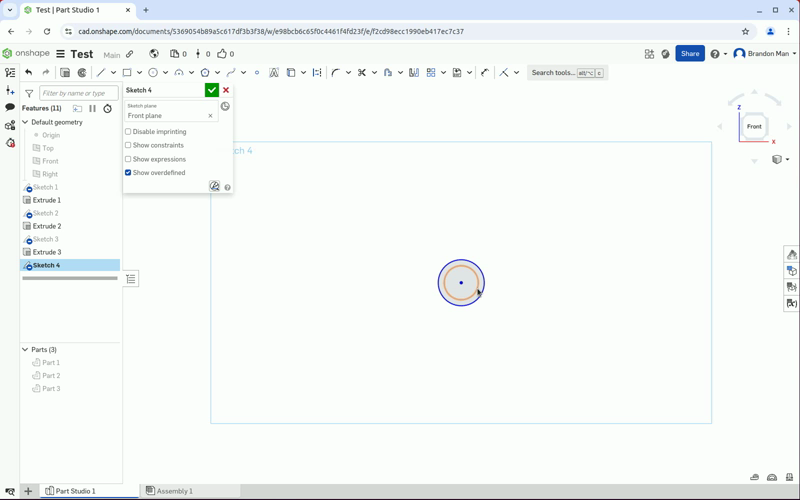
scroll(6)
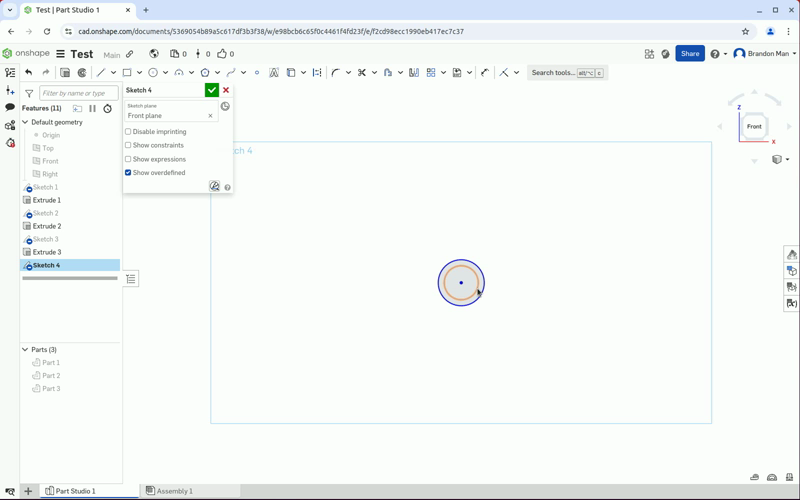
scroll(6)
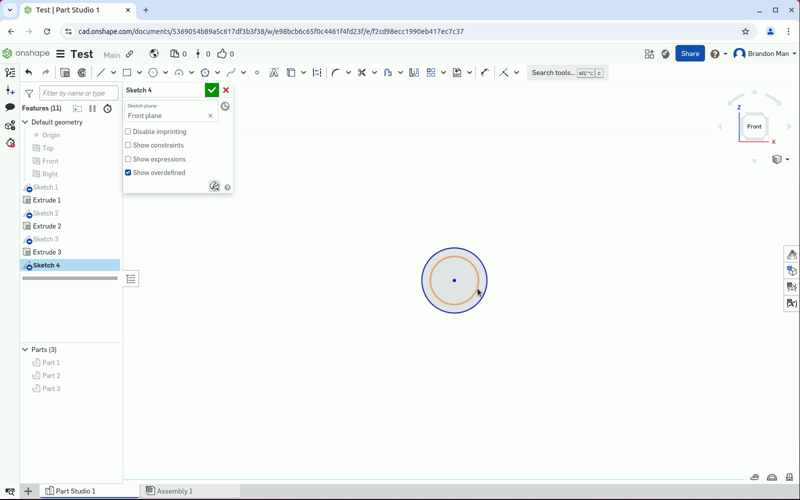
scroll(6)
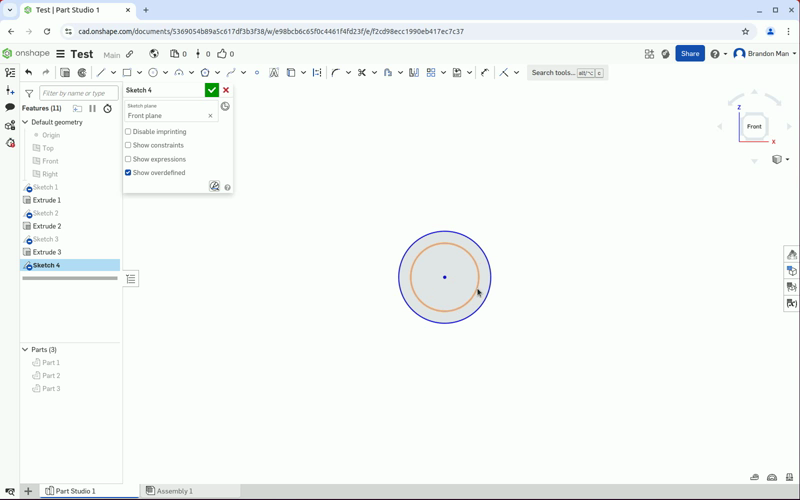
scroll(6)
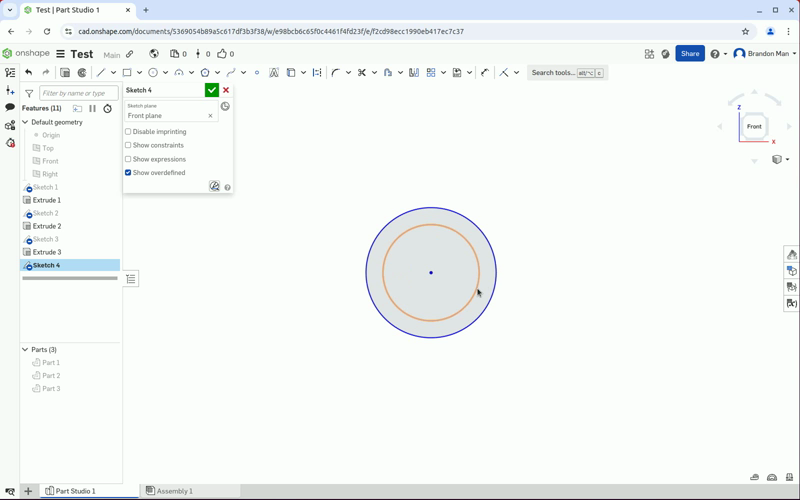
scroll(6)
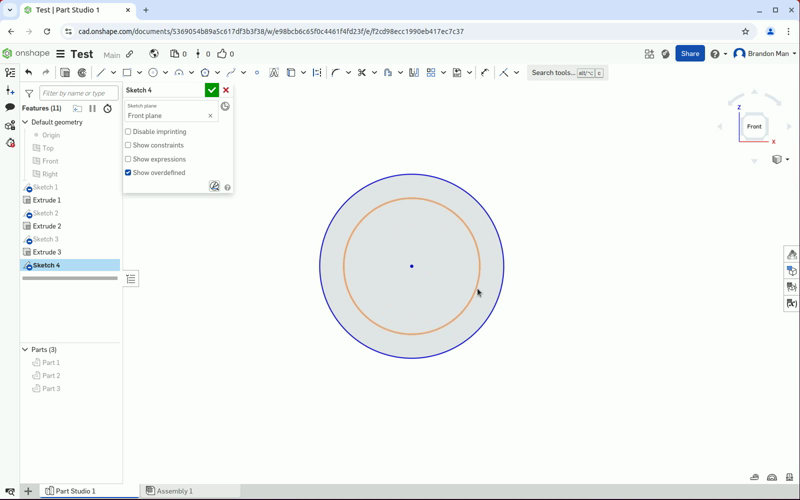
scroll(6)
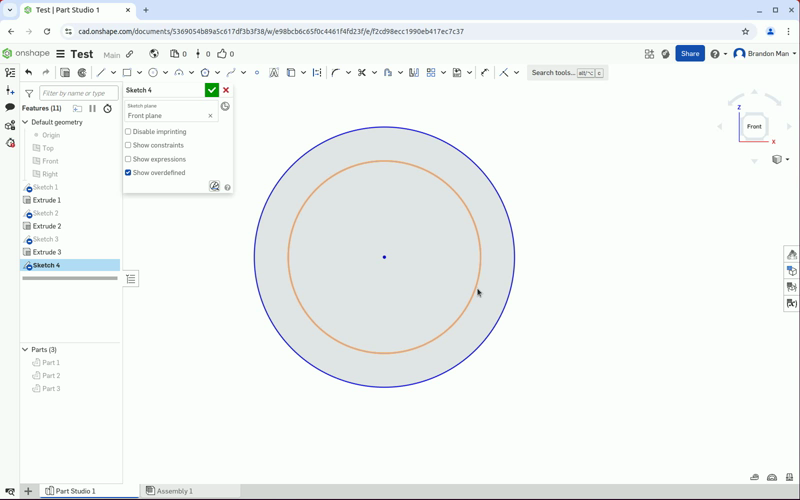
scroll(6)
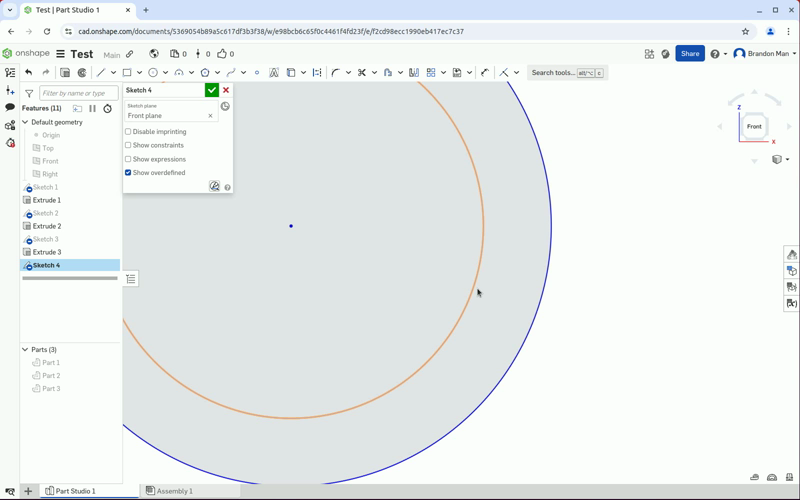
click(477, 288)
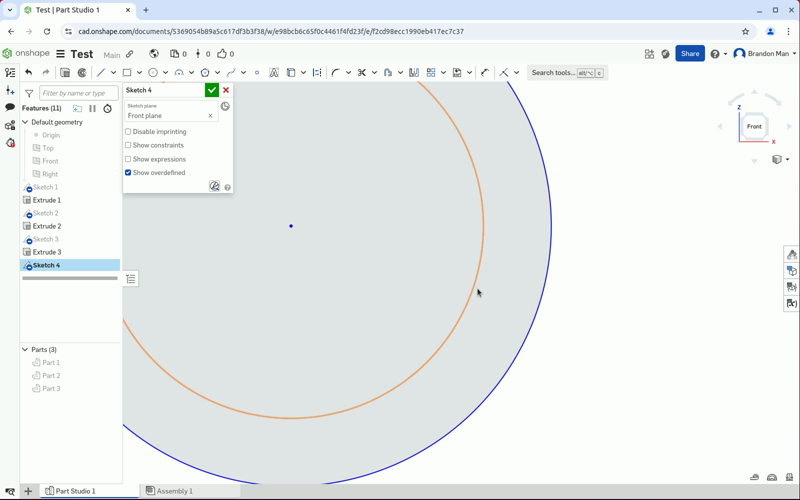
scroll(-6)
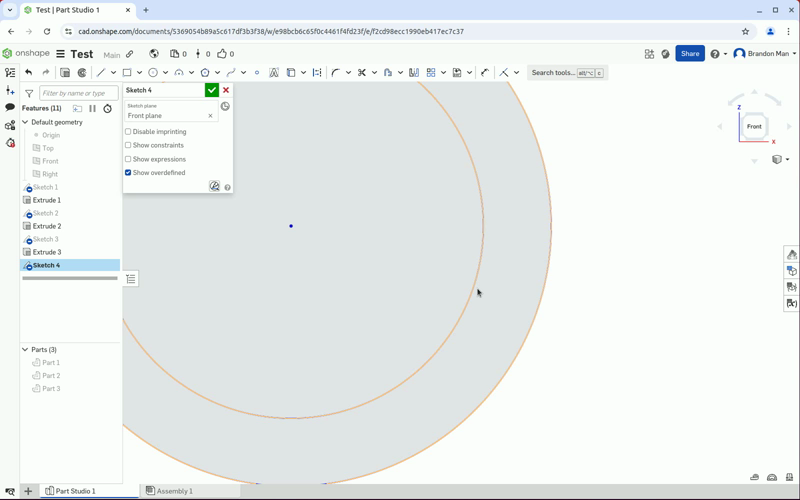
scroll(-6)
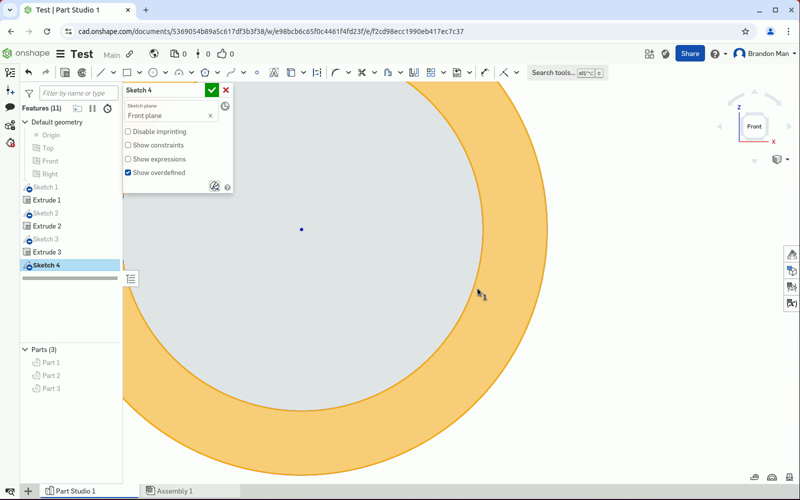
scroll(-6)
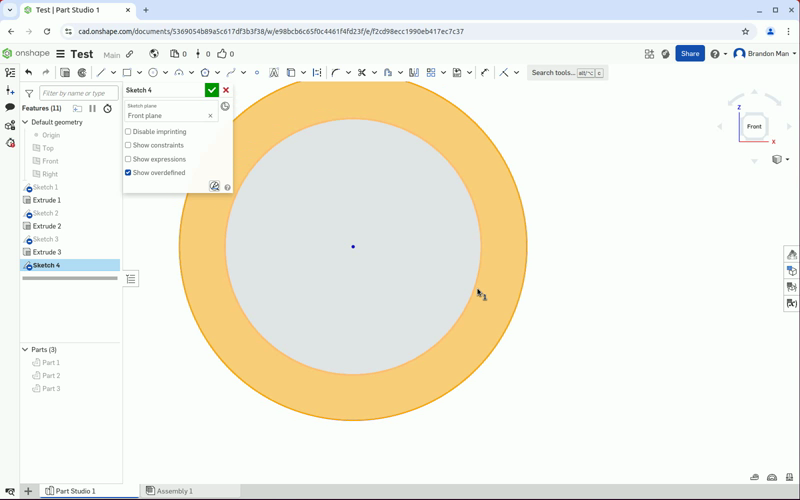
scroll(-6)
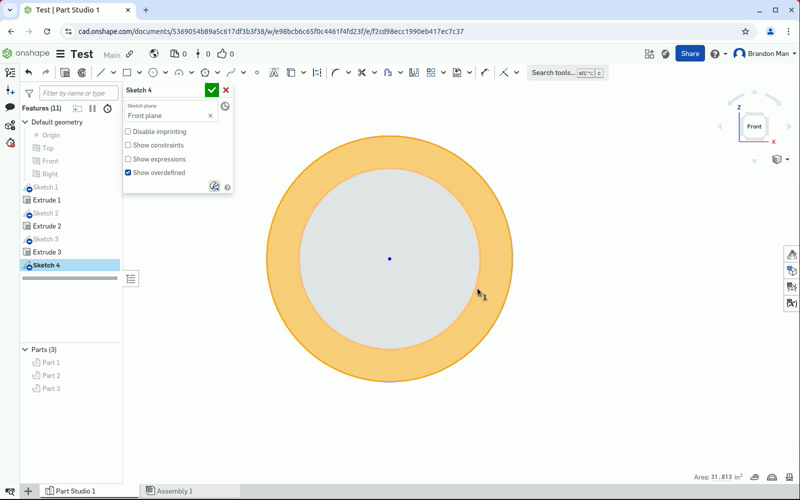
scroll(-6)
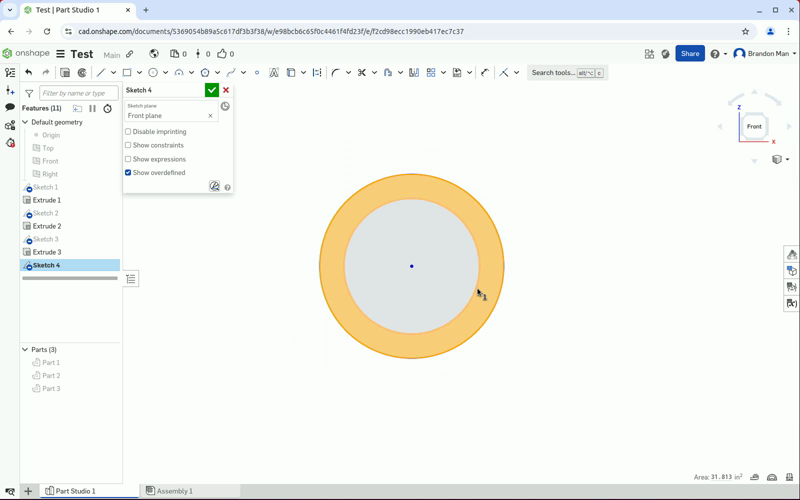
scroll(-6)
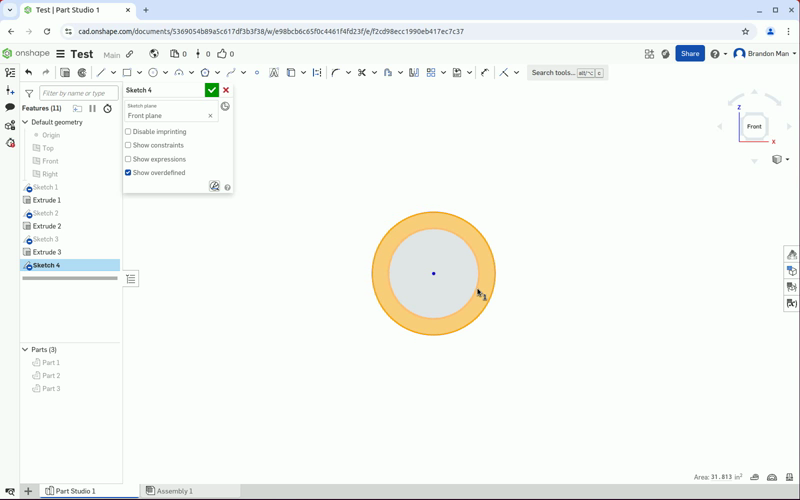
scroll(-6)
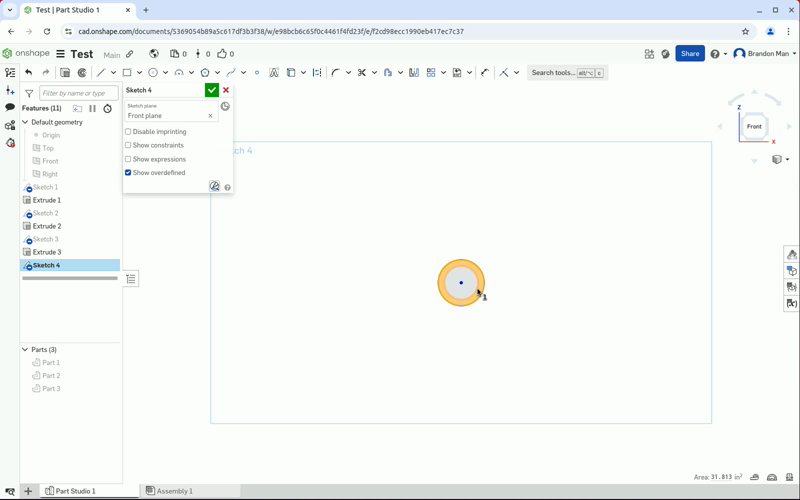
mouse_move(73, 352)
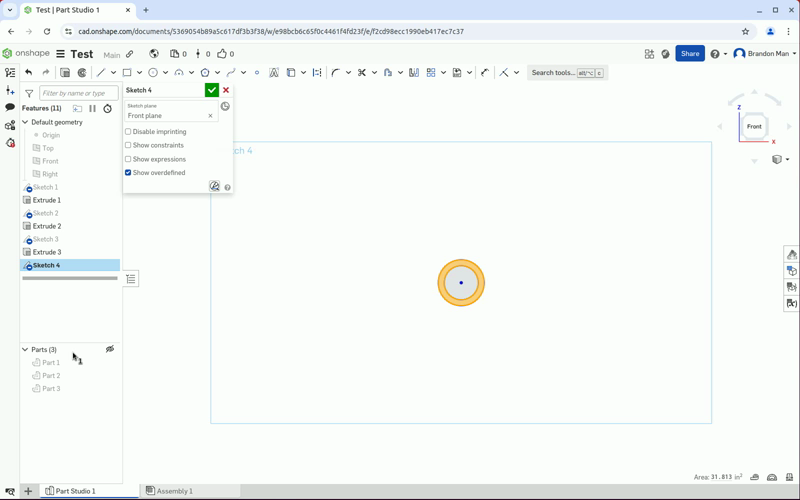
key(shift+y)
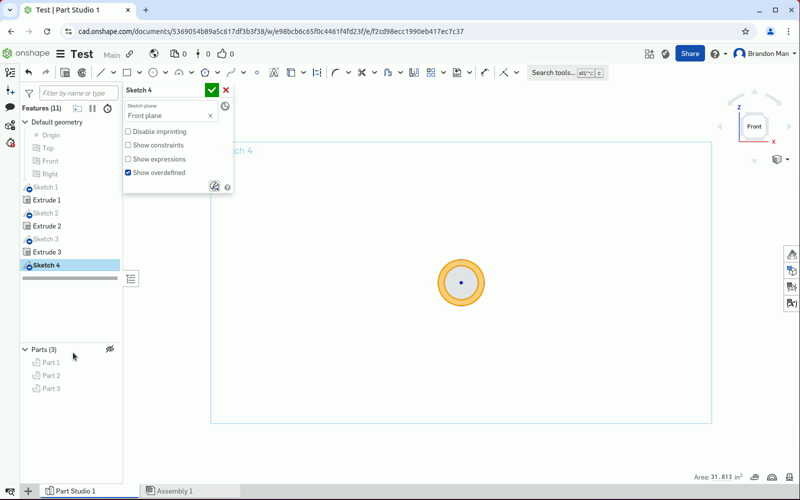
key(shift+e)
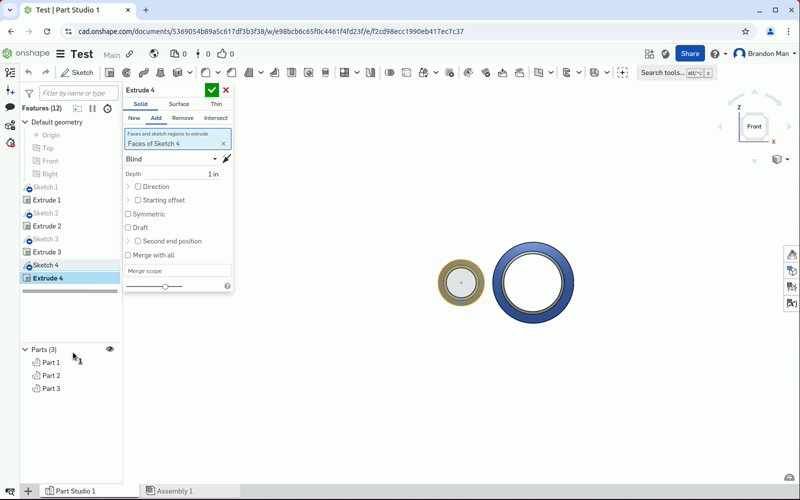
mouse_move(143, 106)
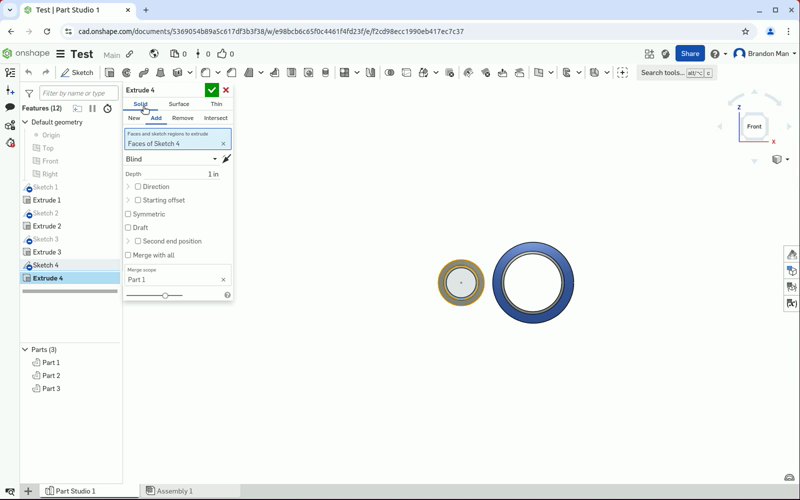
click(143, 106)
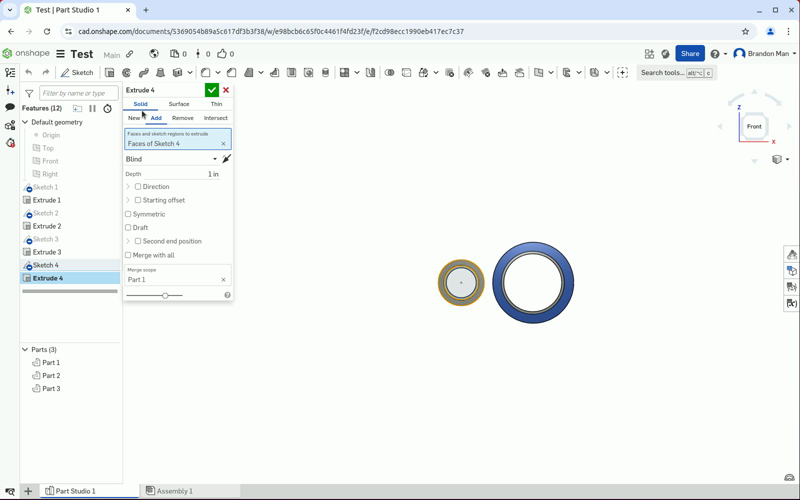
mouse_move(137, 120)
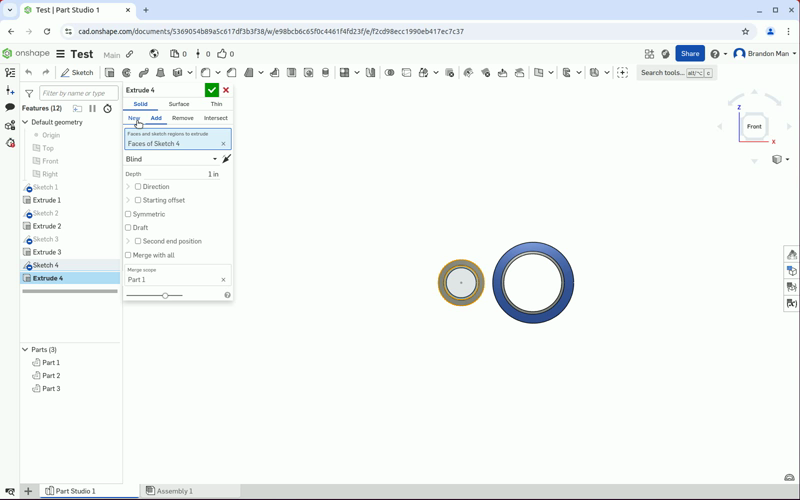
click(137, 120)
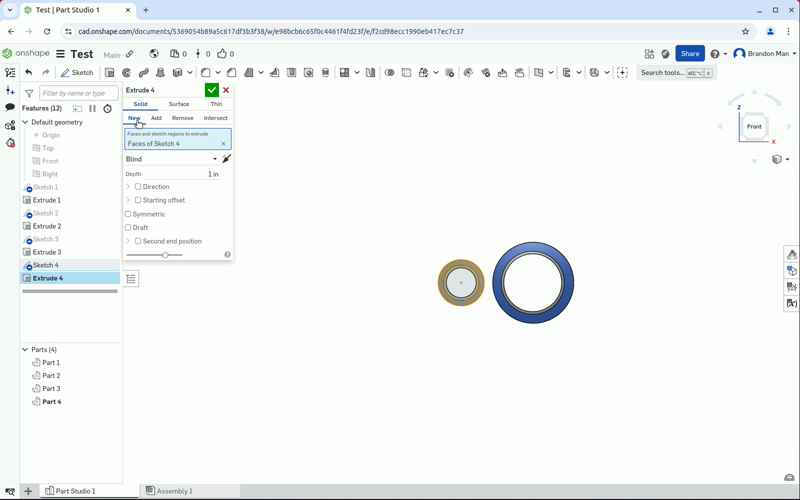
key(tab, 4)
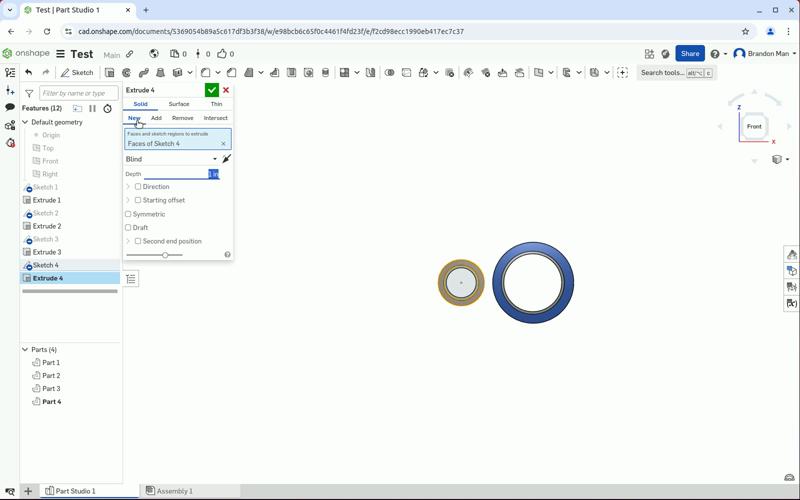
text(0.481)
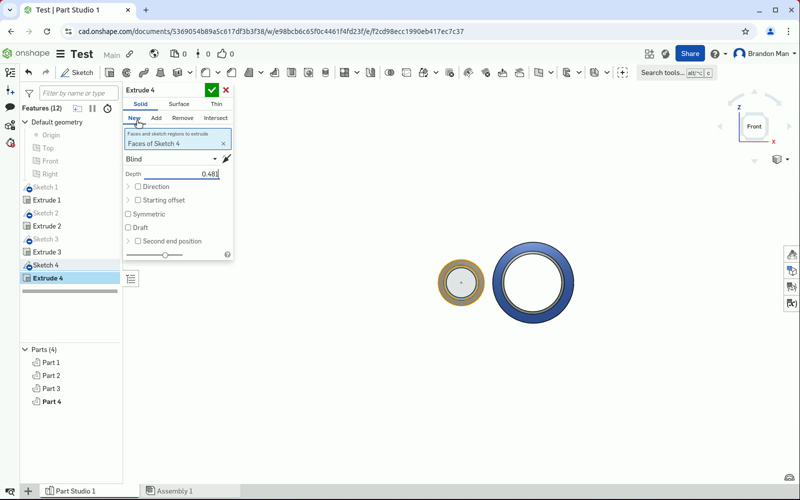
key(enter)
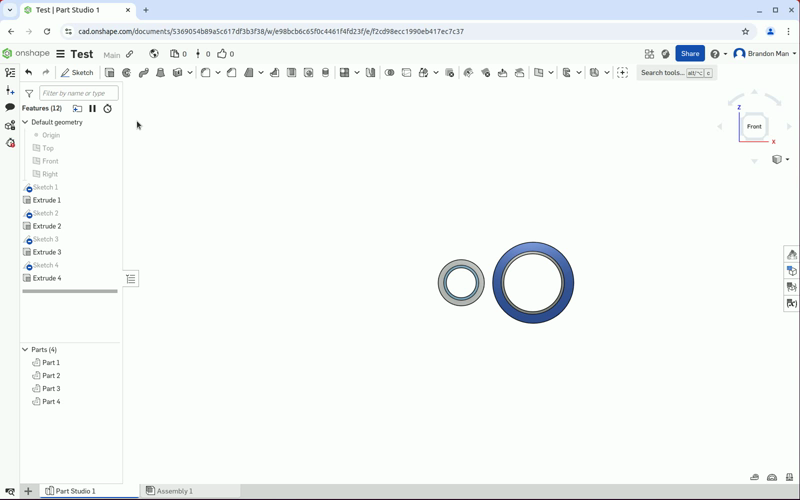
key(shift+h)
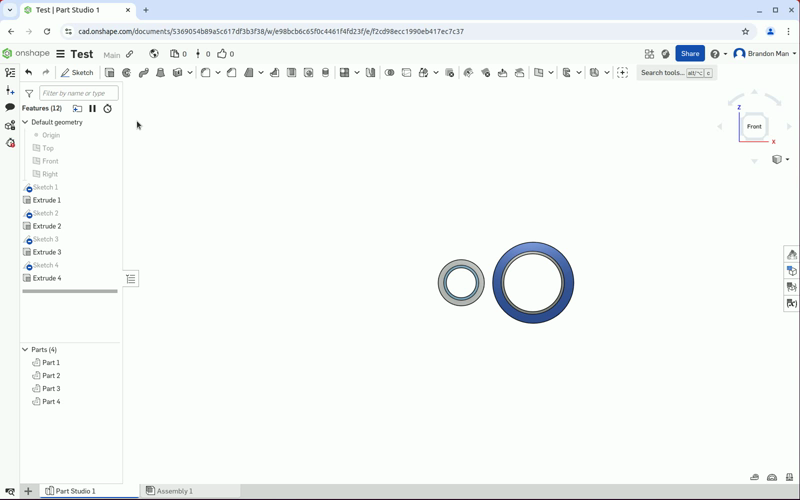
key(shift+h)
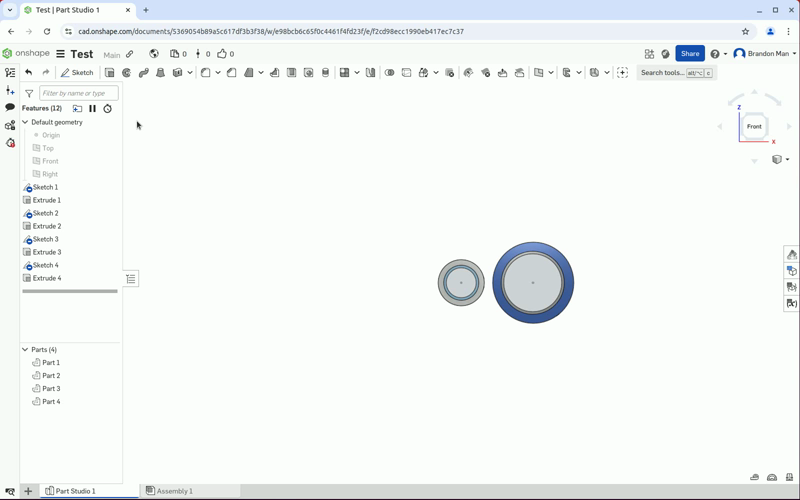
key(shift+7)
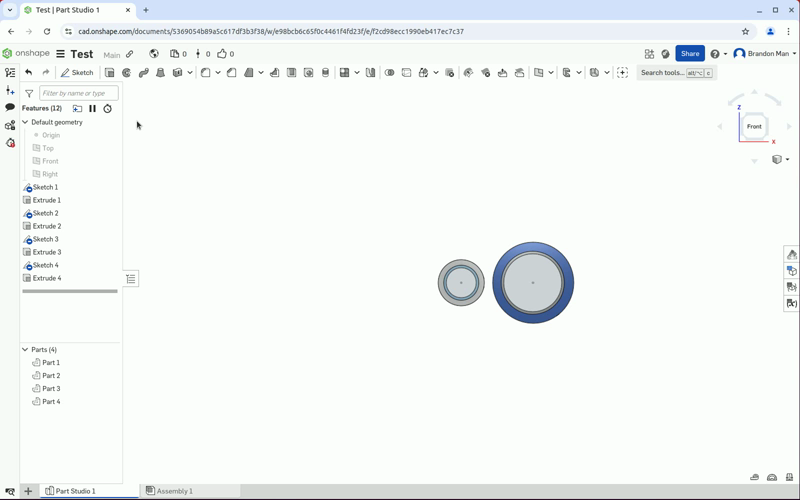
key(left, 2)
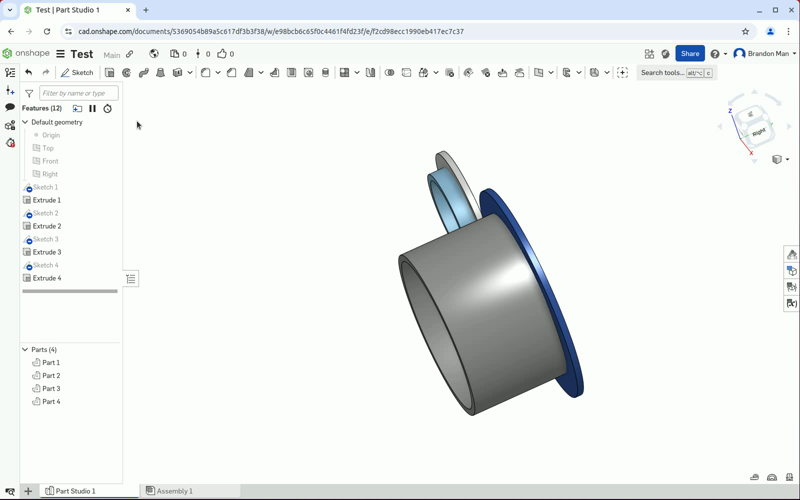
key(down, 2)
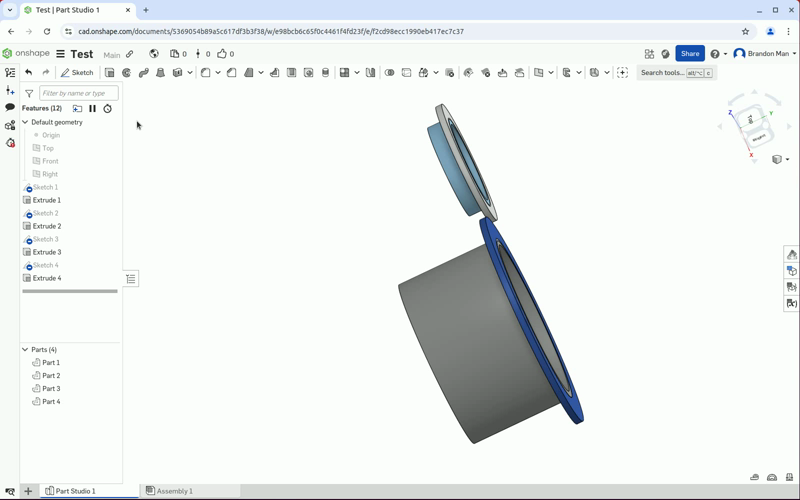
key(up, 2)
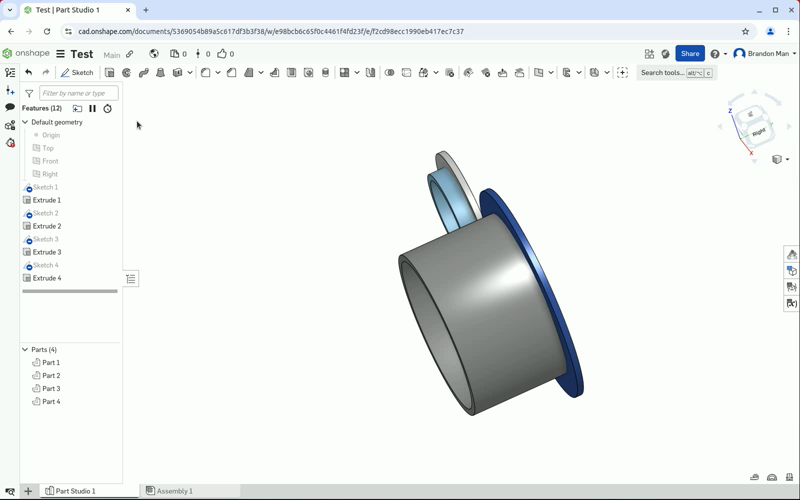
key(right, 2)
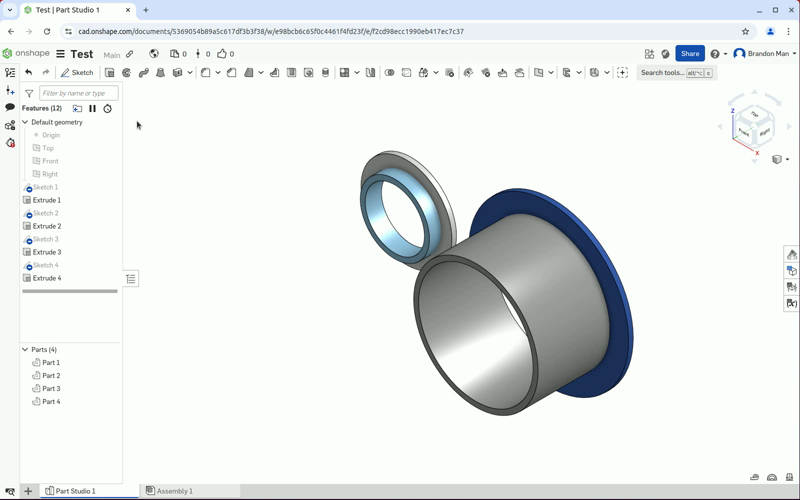
mouse_move(73, 189)
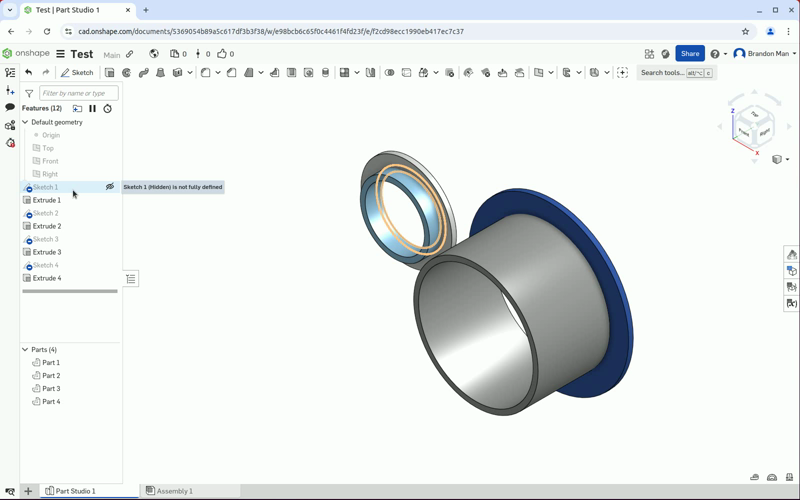
click(73, 189)